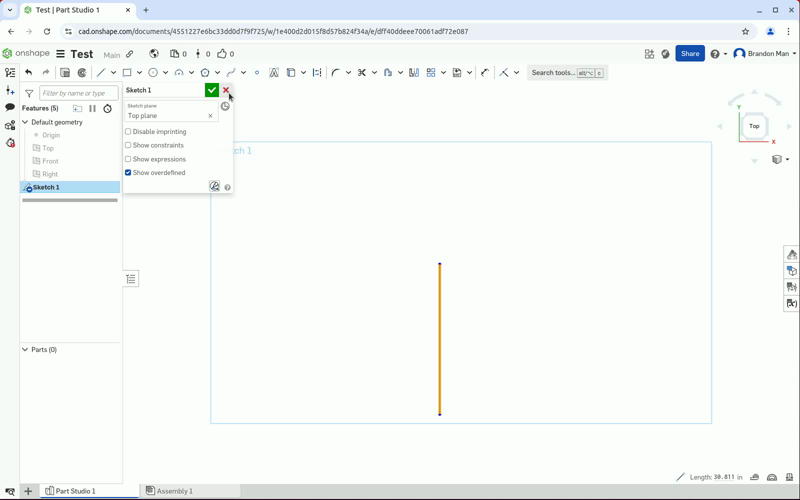
key(shift+h)
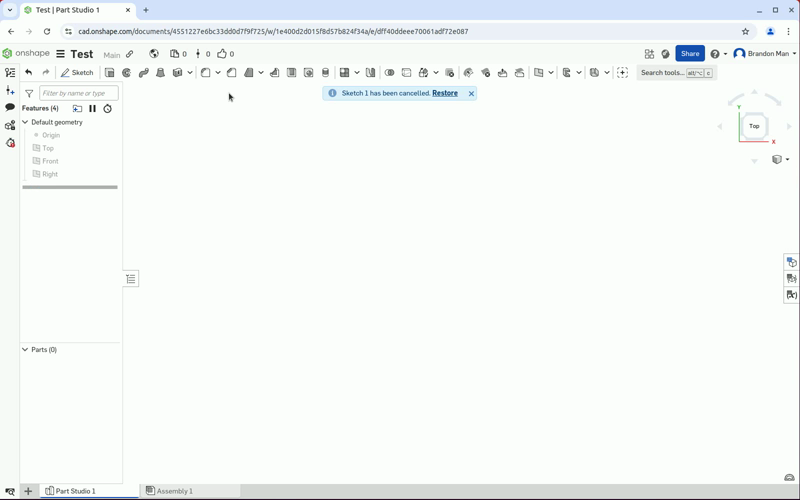
mouse_move(73, 352)
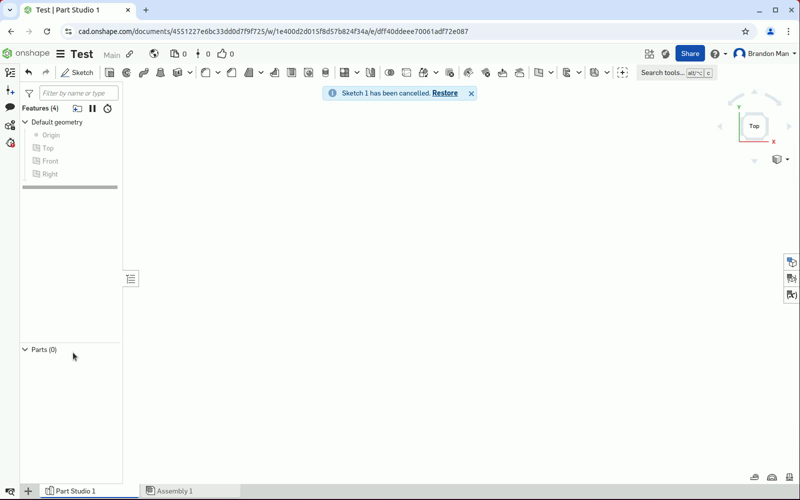
key(y)
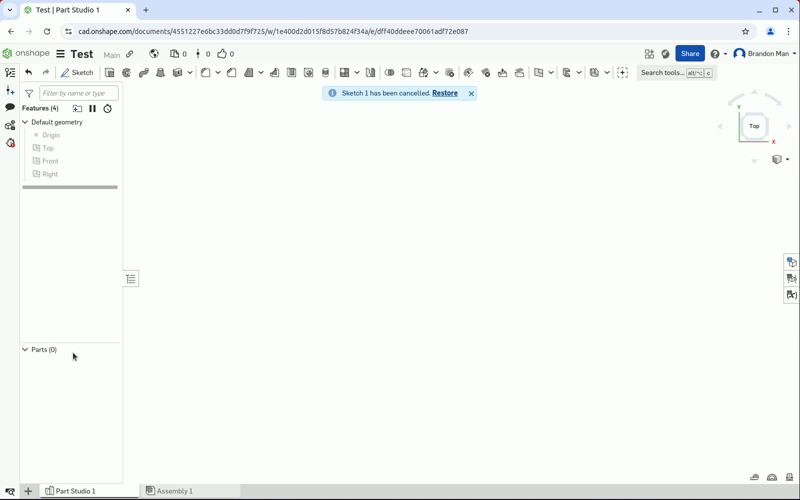
key(shift+p)
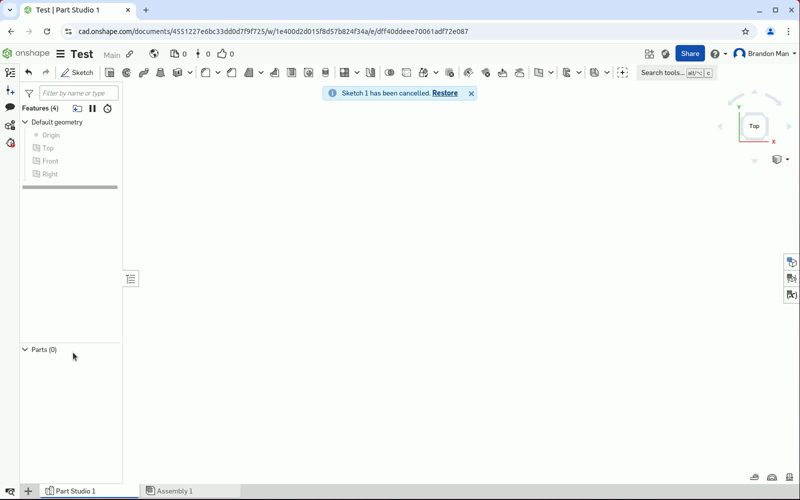
key(space)
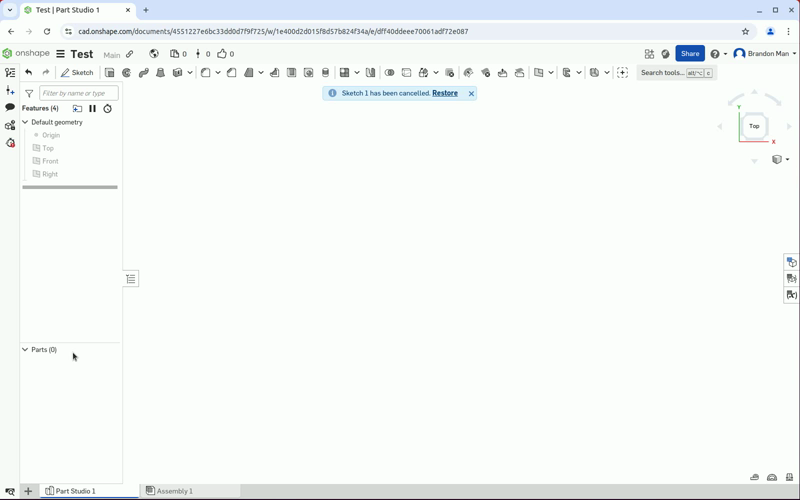
key_down(shift)
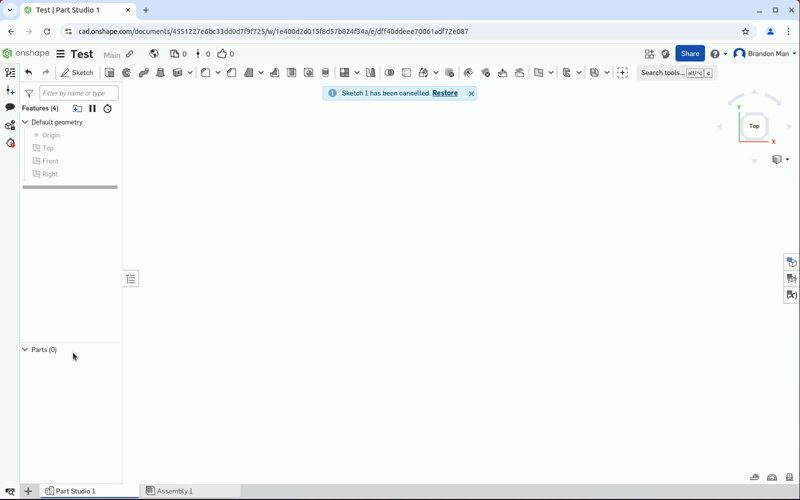
key(up)
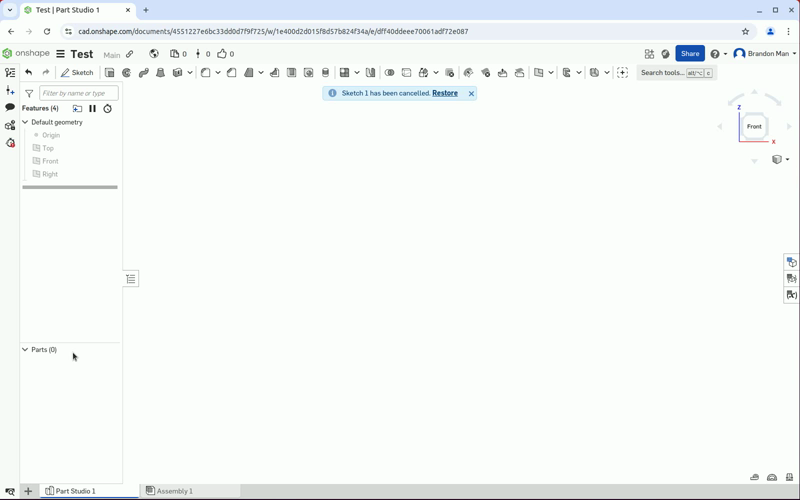
key_up(shift)
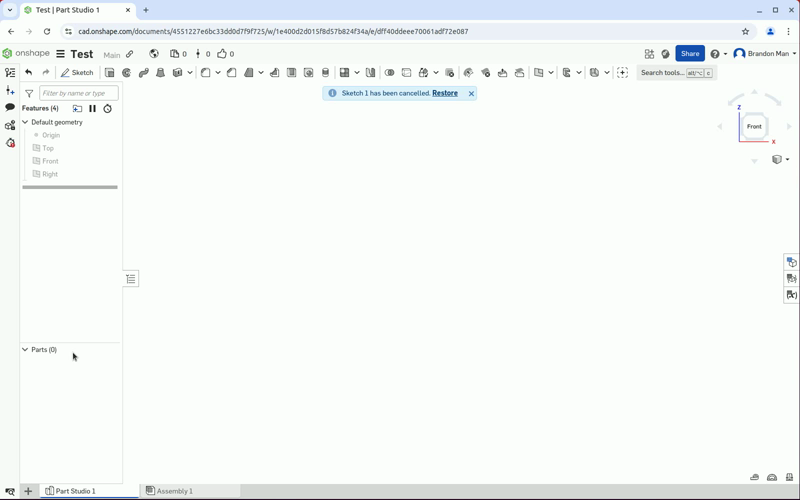
mouse_move(73, 352)
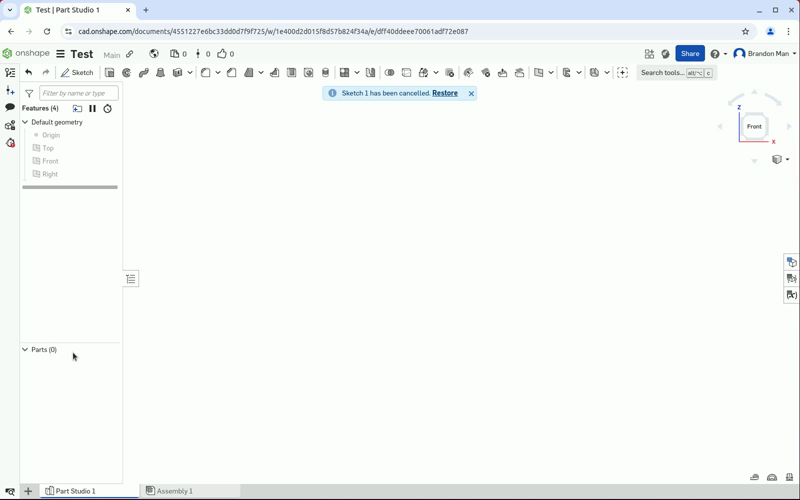
key(shift+y)
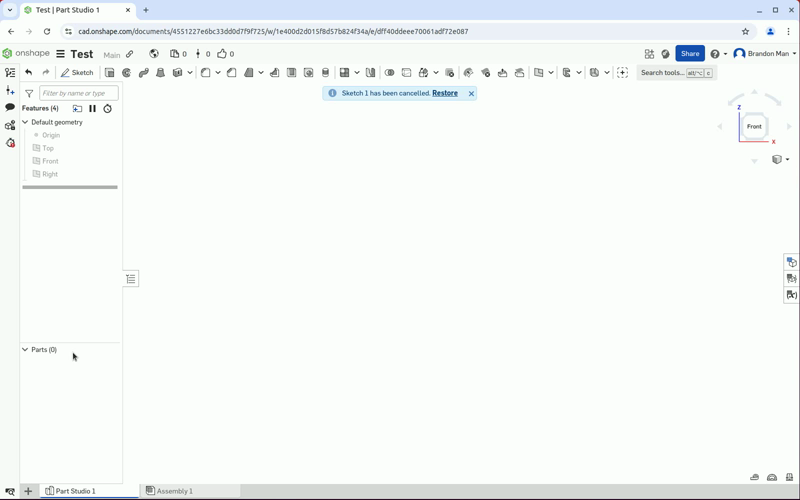
key(shift+s)
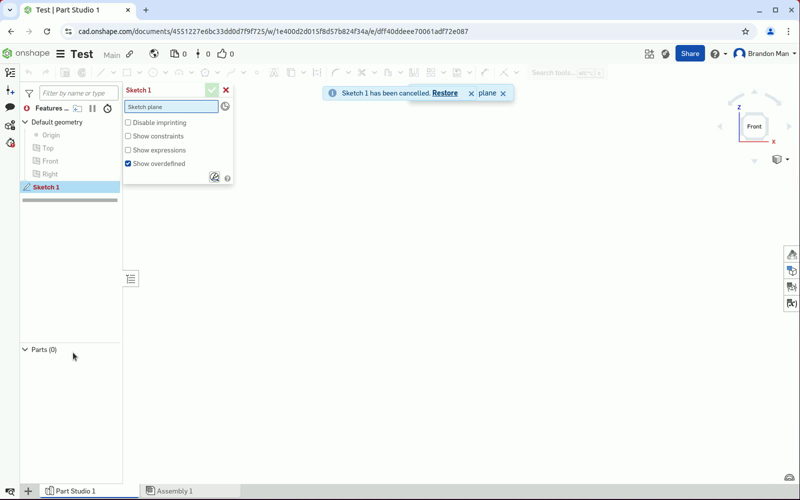
mouse_move(73, 163)
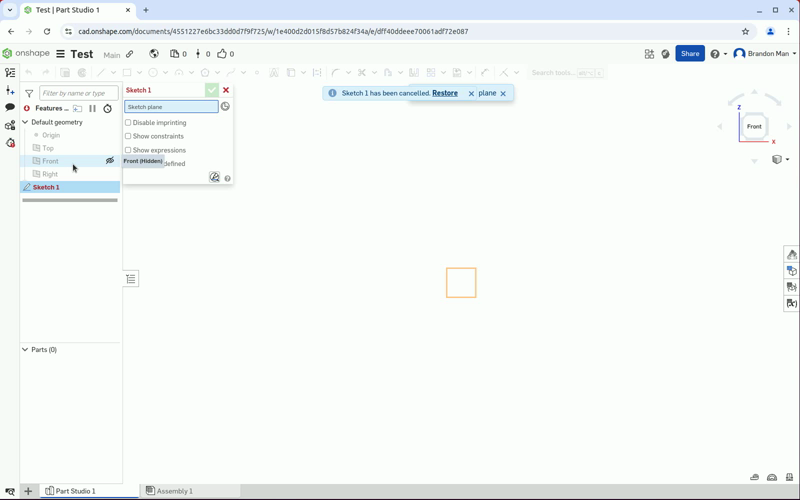
click(73, 163)
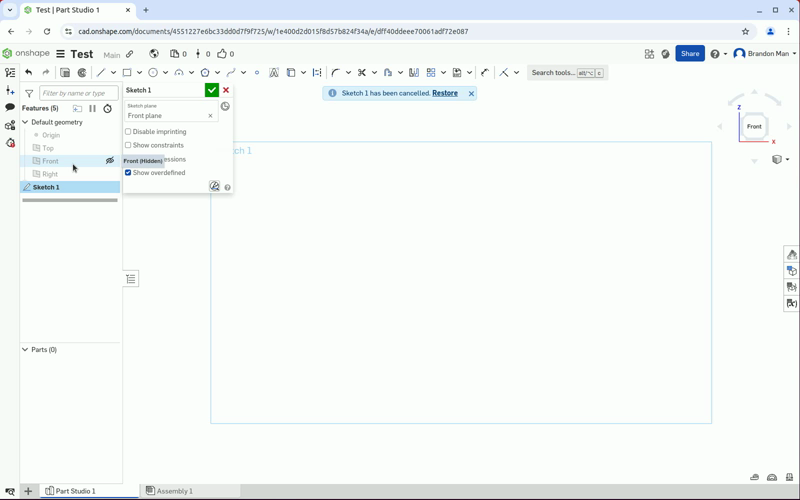
mouse_move(73, 352)
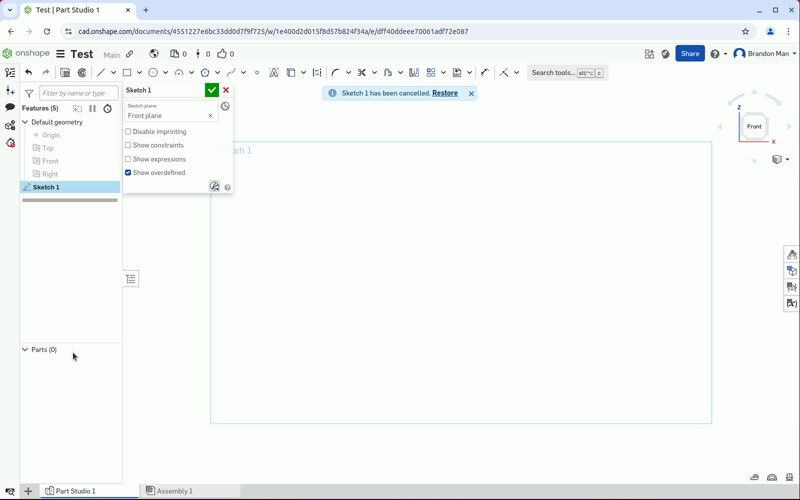
key(y)
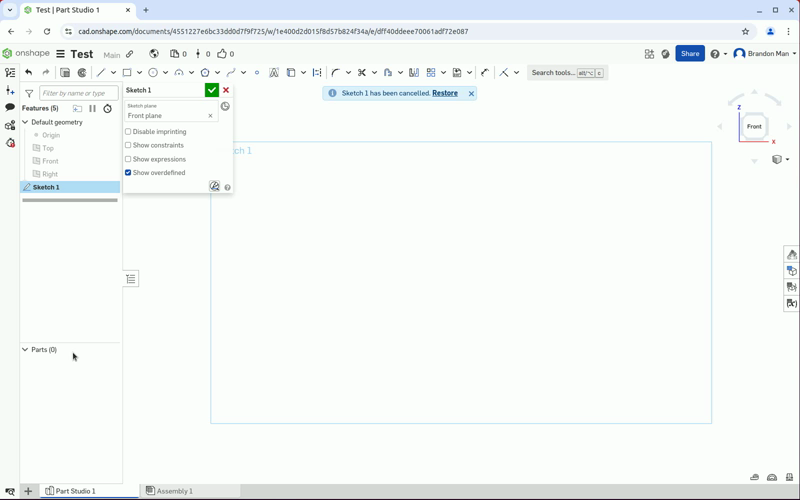
key(l)
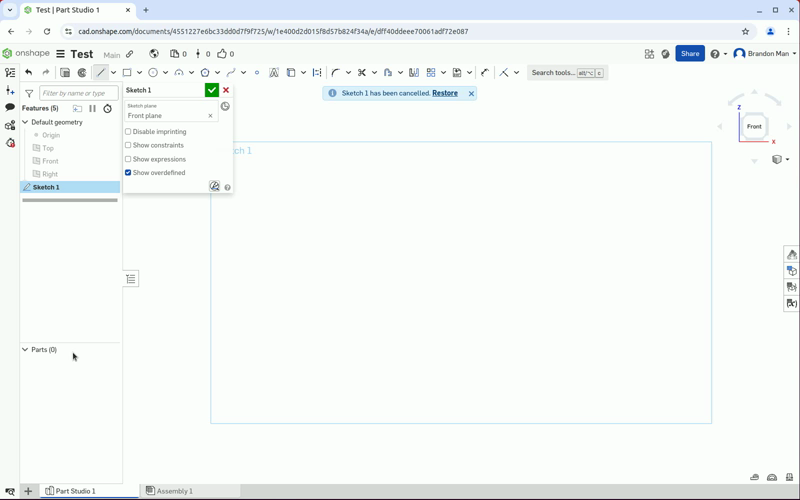
key_down(shift)
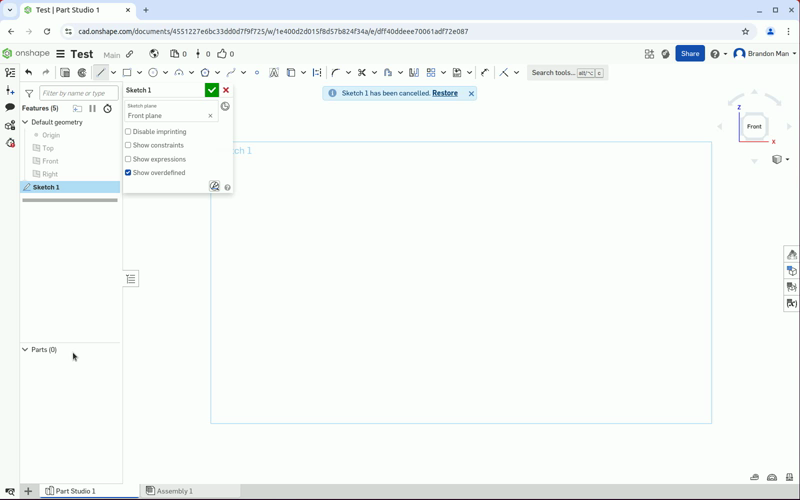
mouse_move(460, 282)
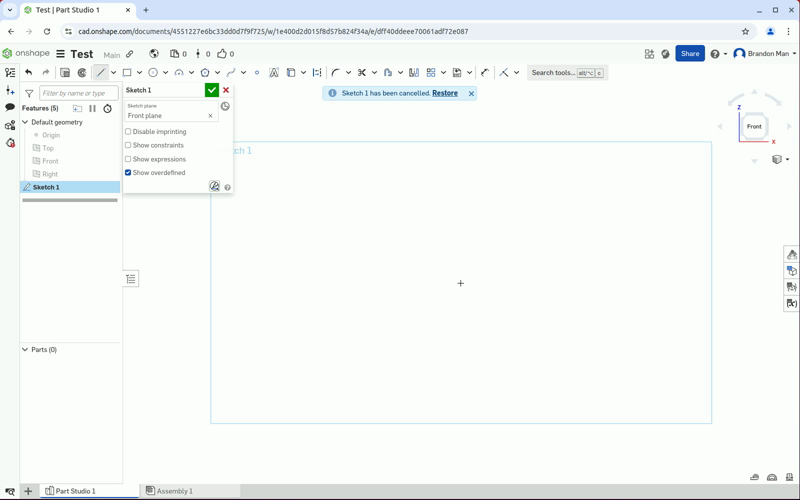
click(460, 282)
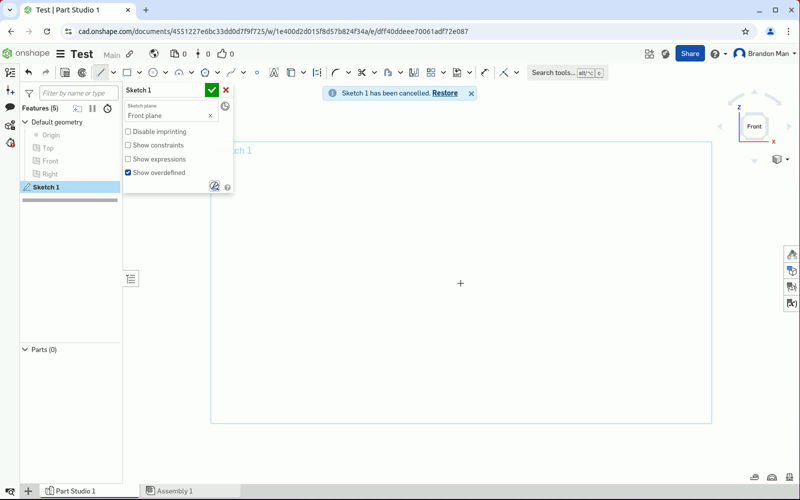
key_up(shift)
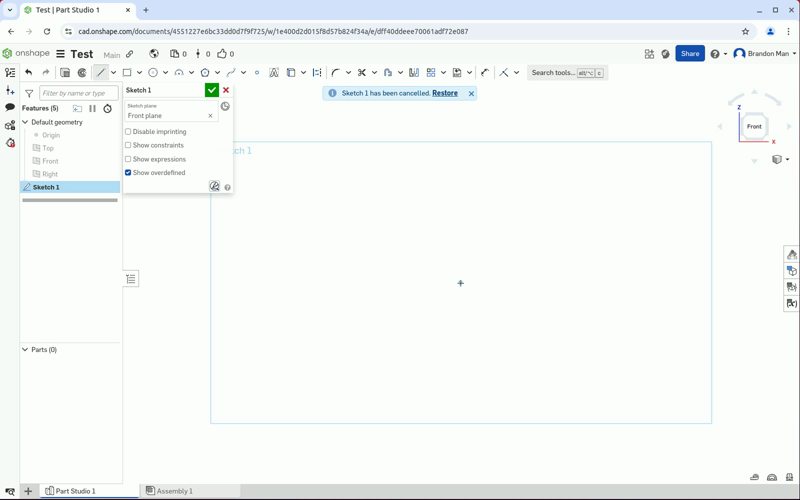
key_down(shift)
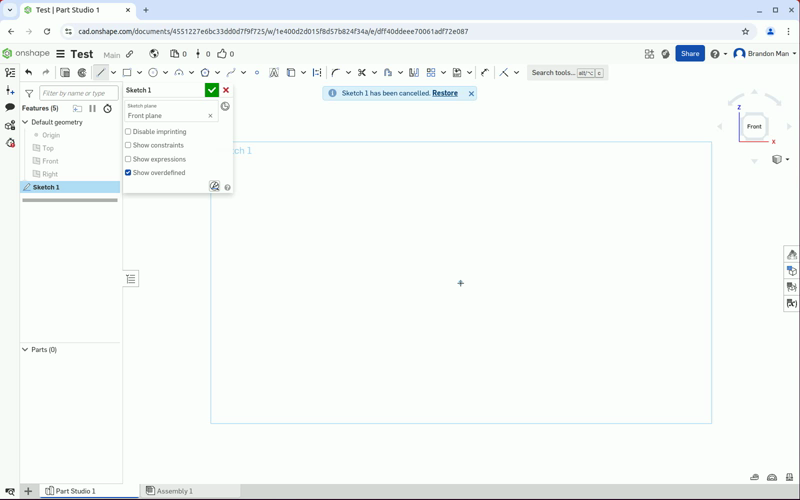
mouse_move(536, 282)
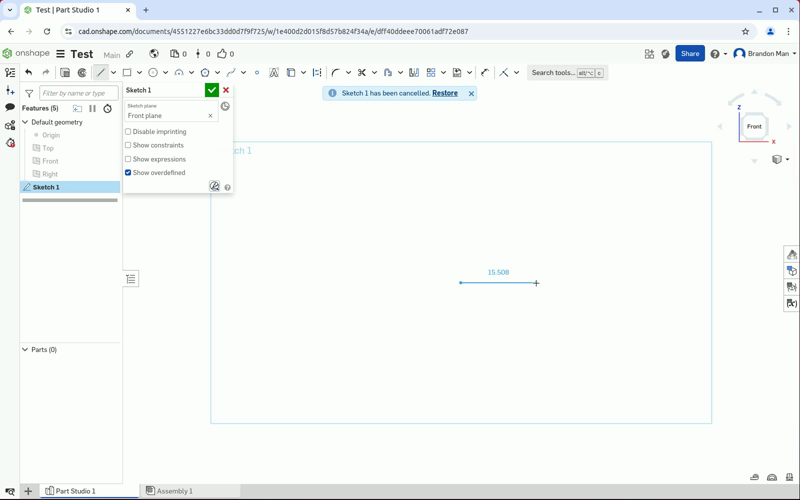
click(536, 282)
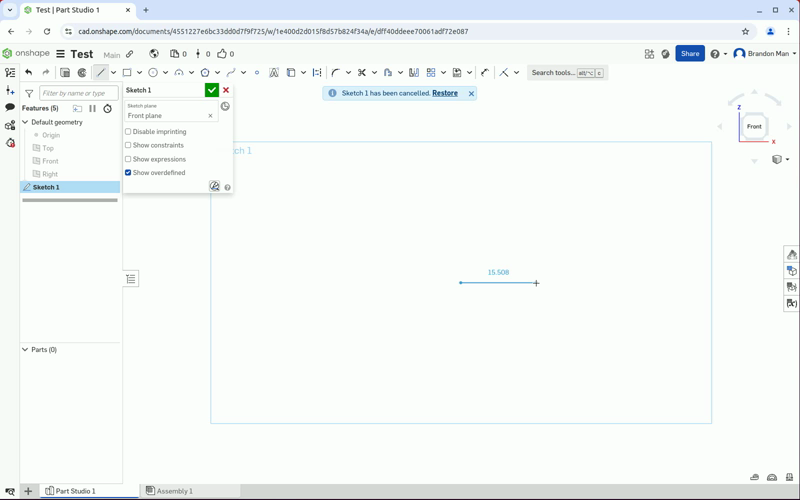
key_up(shift)
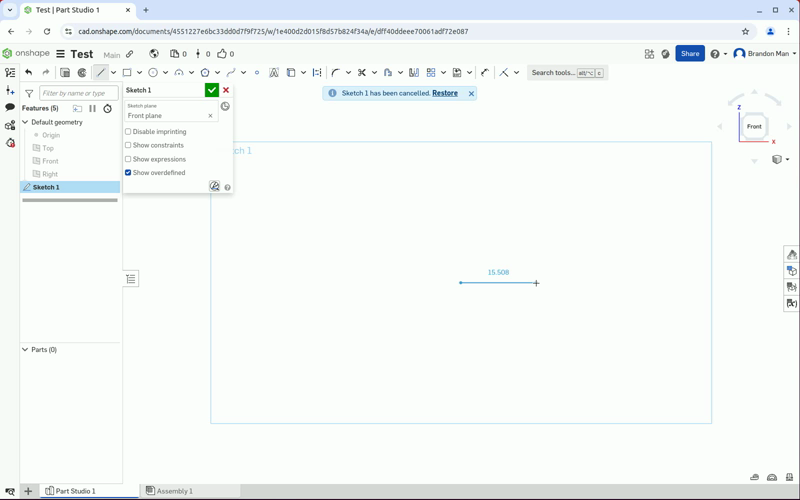
key_down(shift)
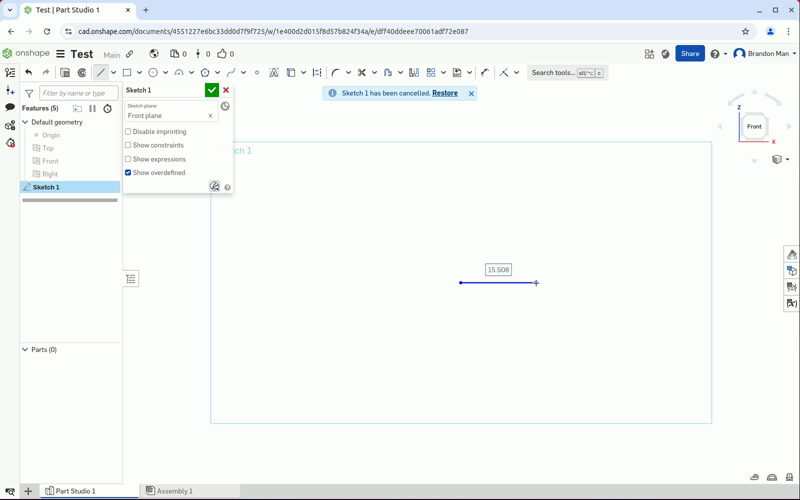
mouse_move(566, 282)
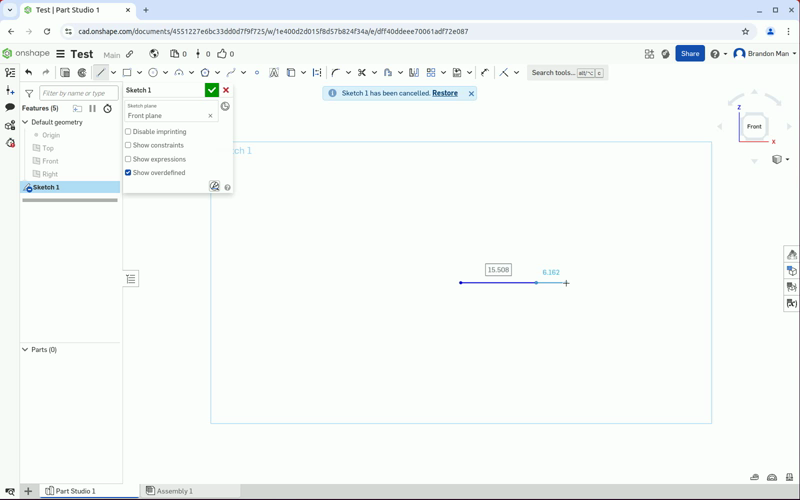
mouse_move(536, 264)
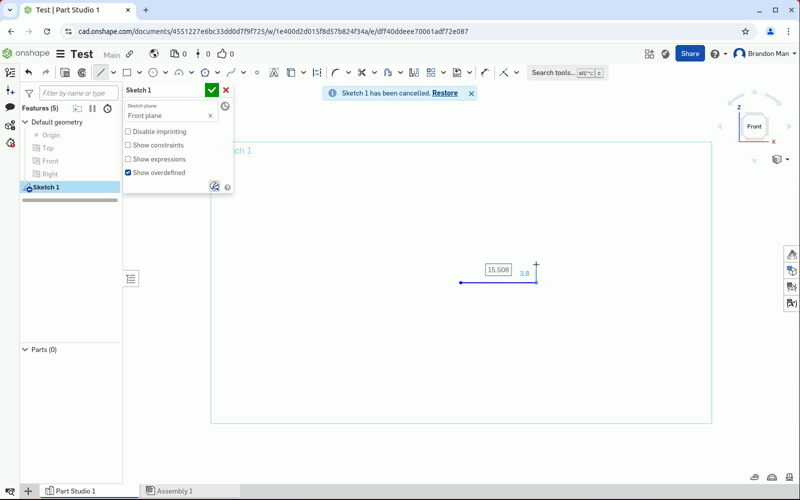
click(536, 264)
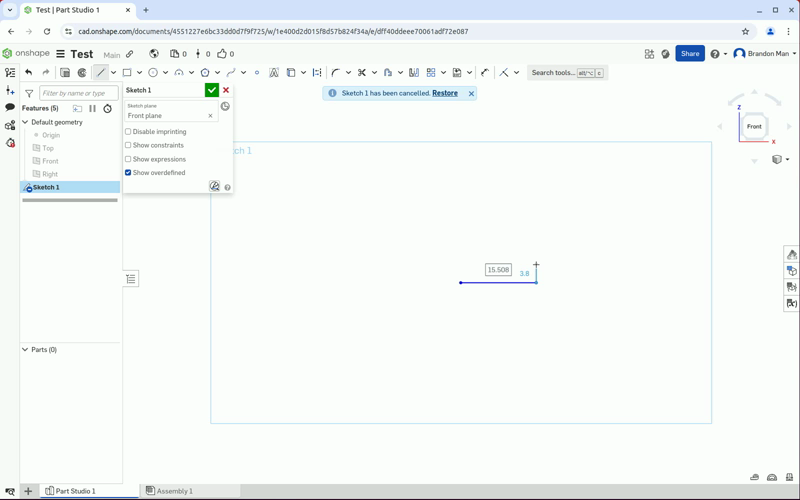
key_up(shift)
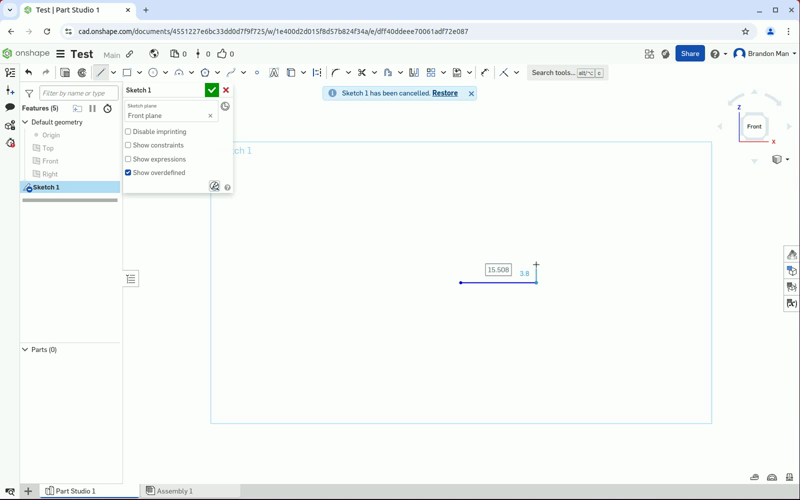
key_down(shift)
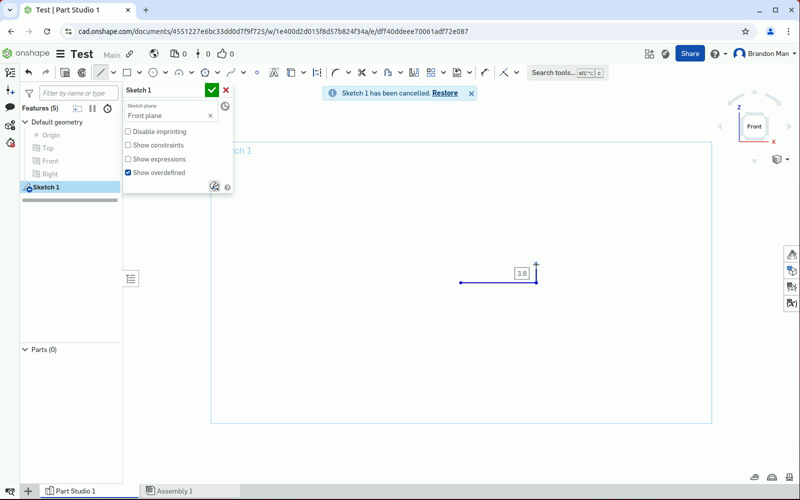
mouse_move(460, 264)
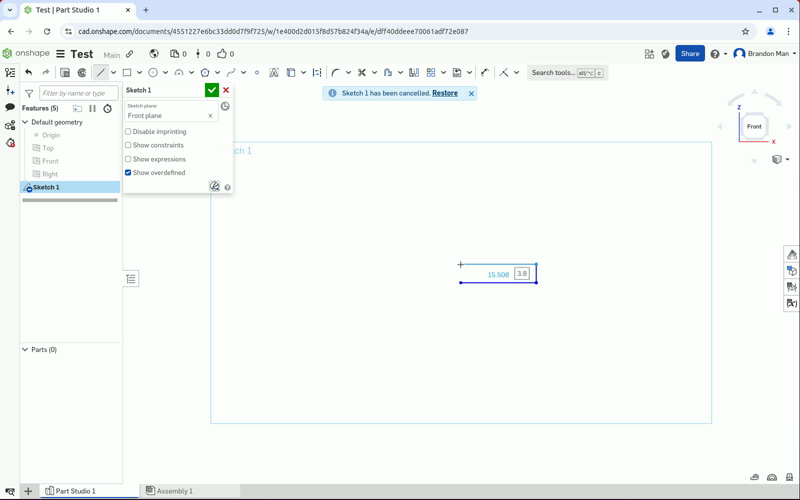
click(460, 264)
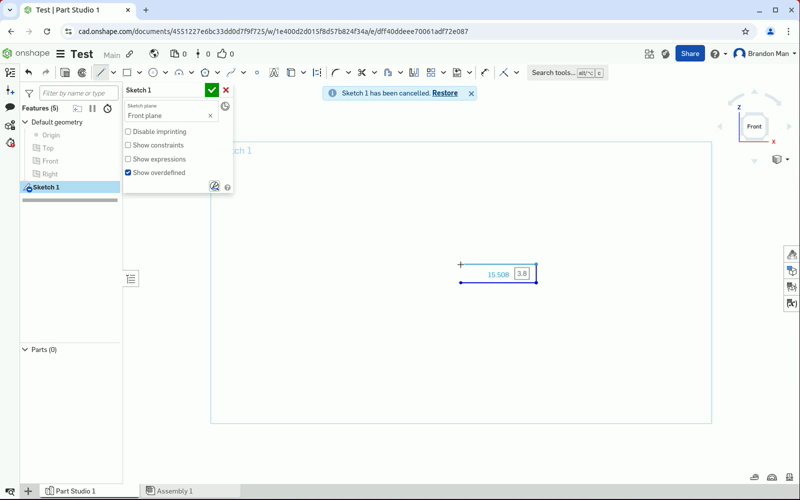
key_up(shift)
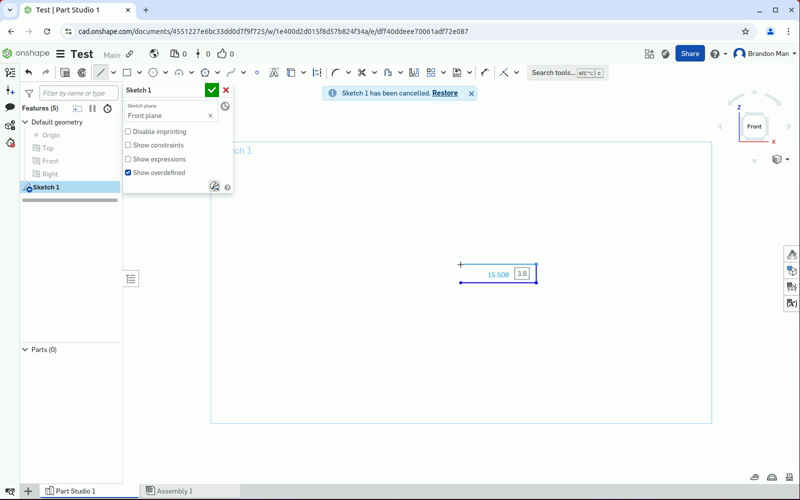
mouse_move(490, 264)
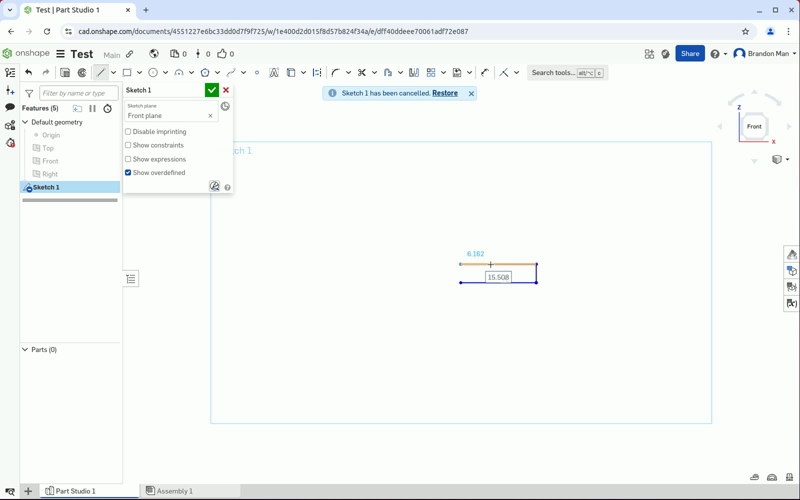
key_down(shift)
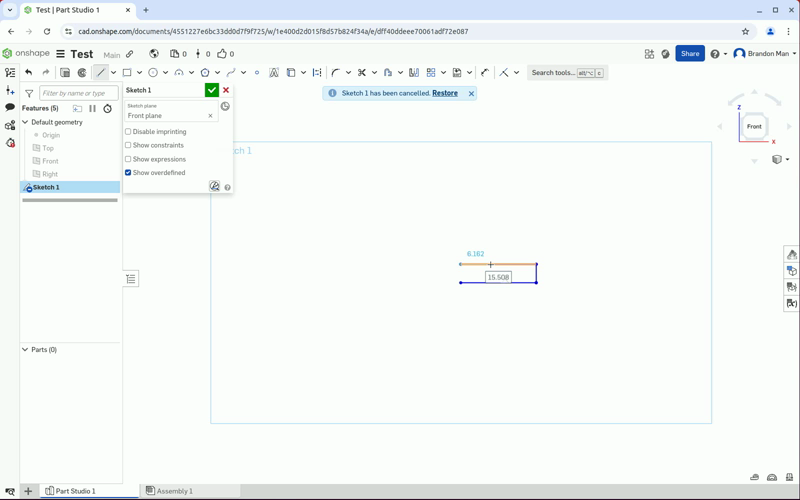
mouse_move(460, 282)
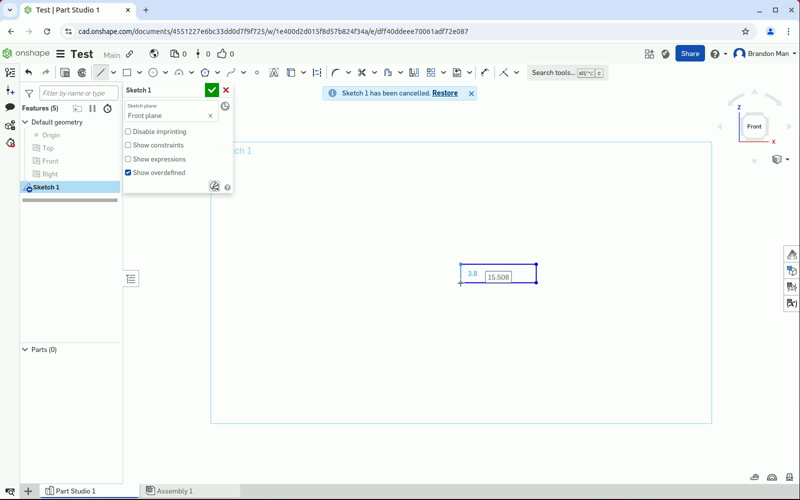
key_up(shift)
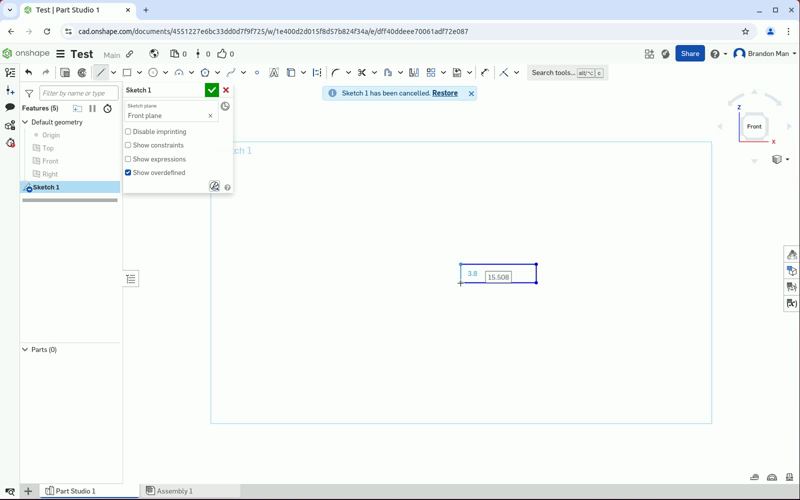
click(460, 282)
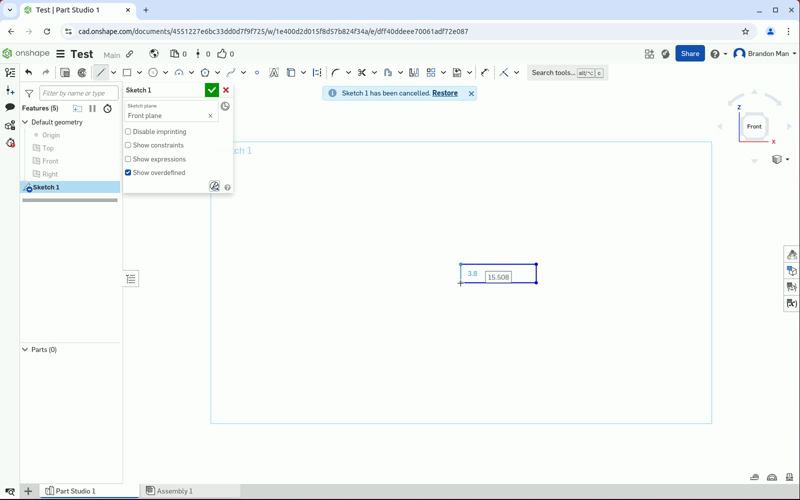
key(esc)
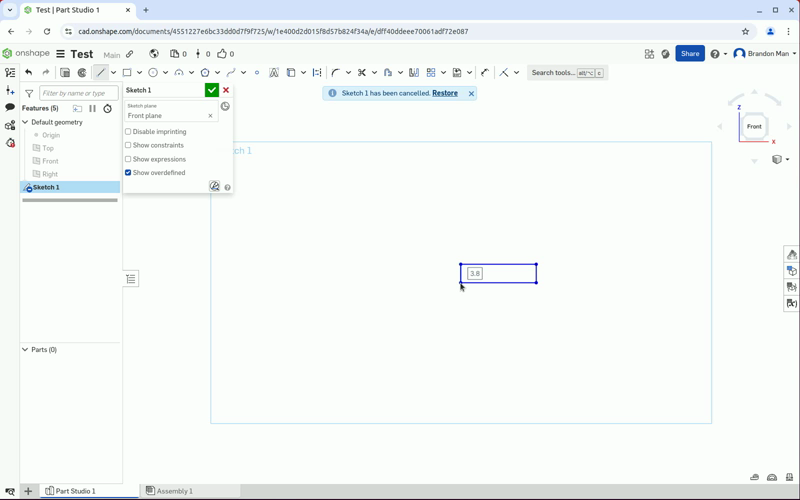
mouse_move(524, 269)
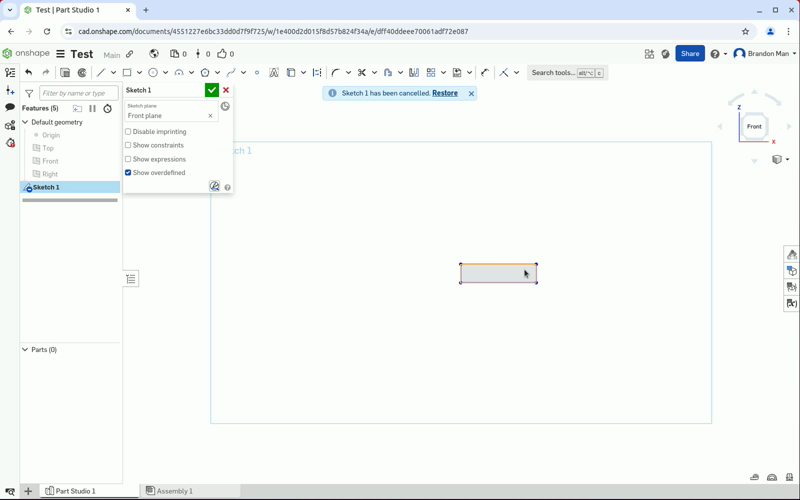
scroll(6)
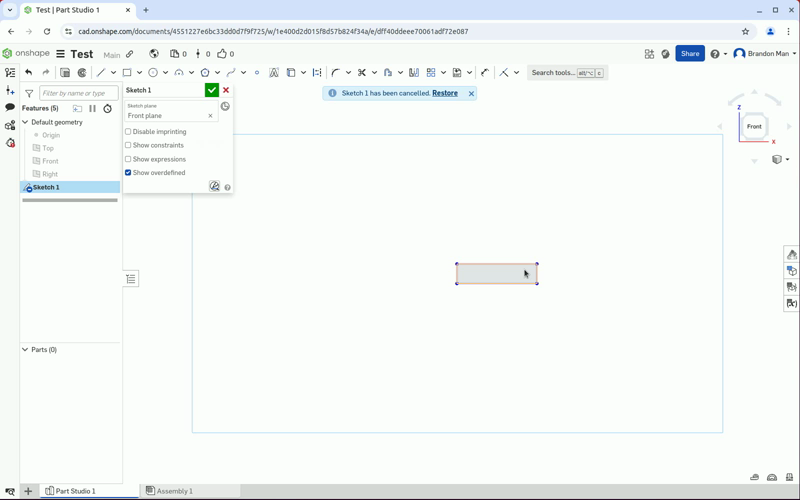
scroll(6)
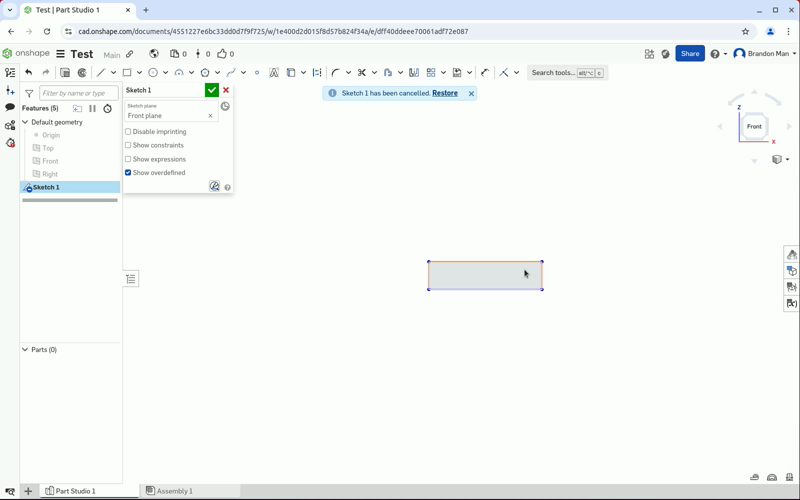
scroll(6)
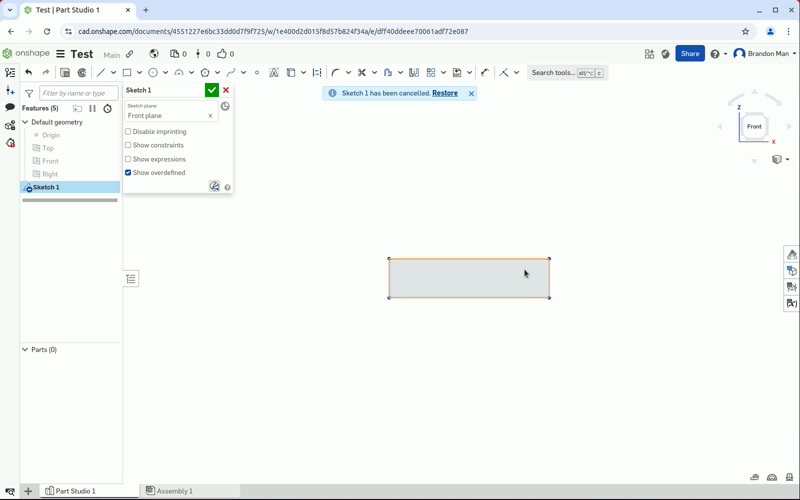
scroll(6)
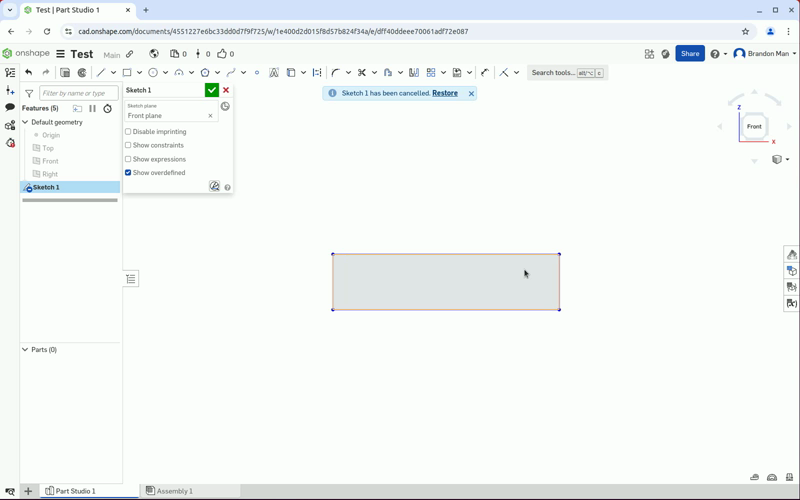
scroll(6)
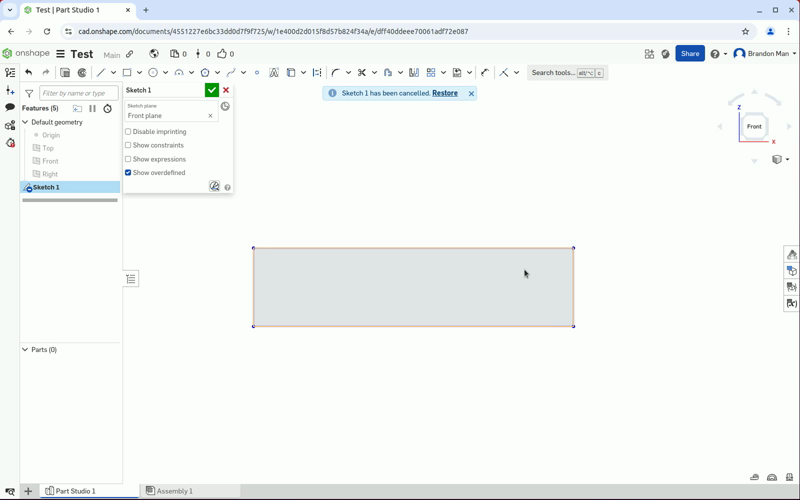
scroll(6)
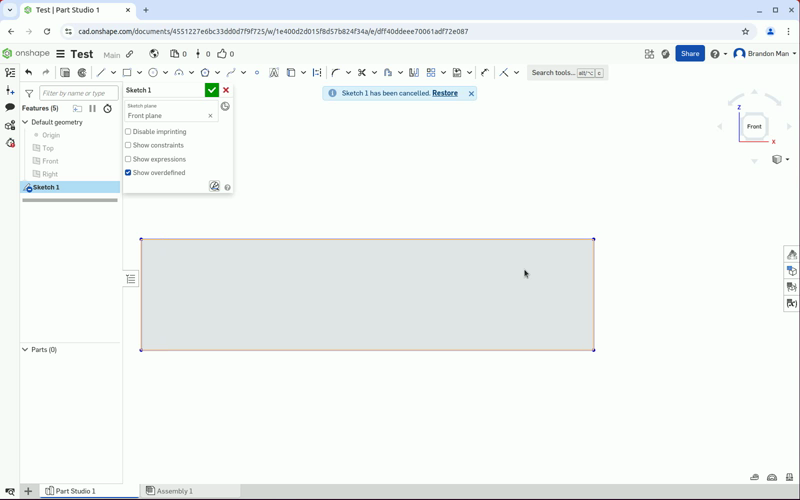
scroll(6)
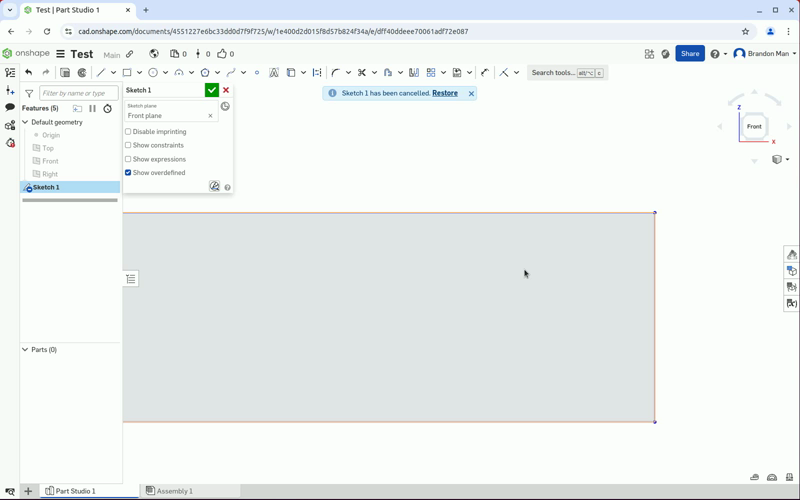
click(524, 269)
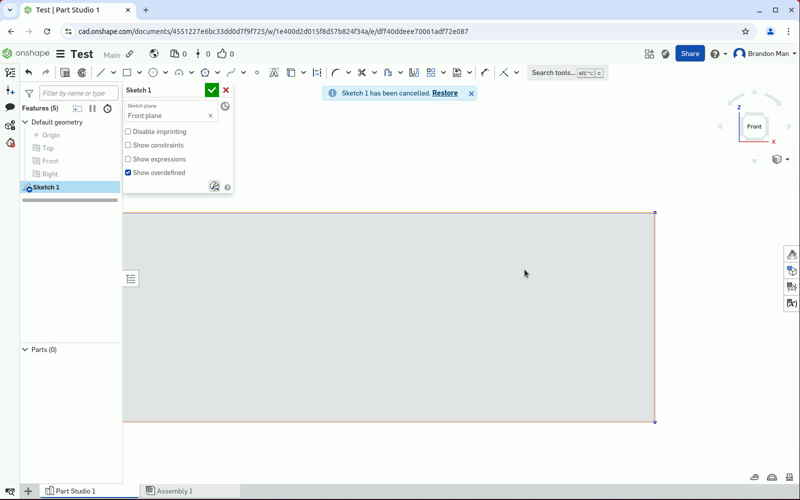
scroll(-6)
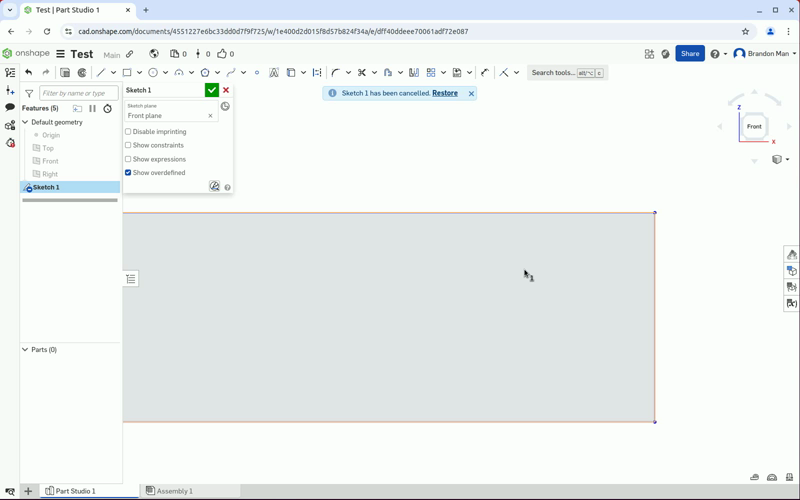
scroll(-6)
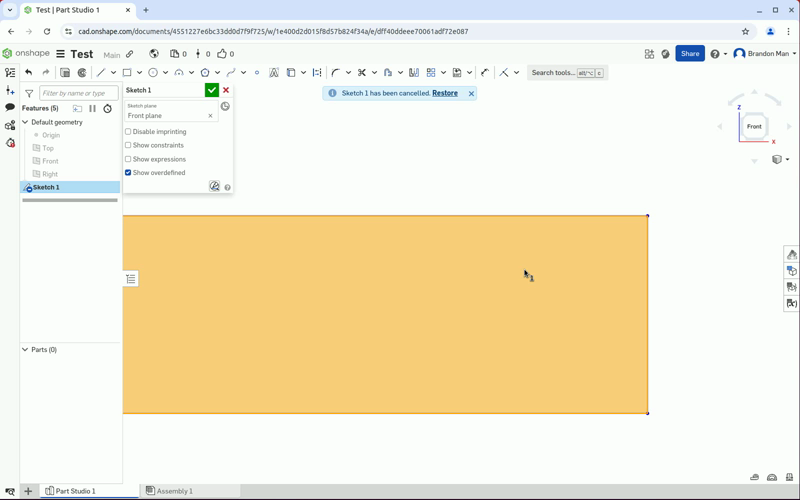
scroll(-6)
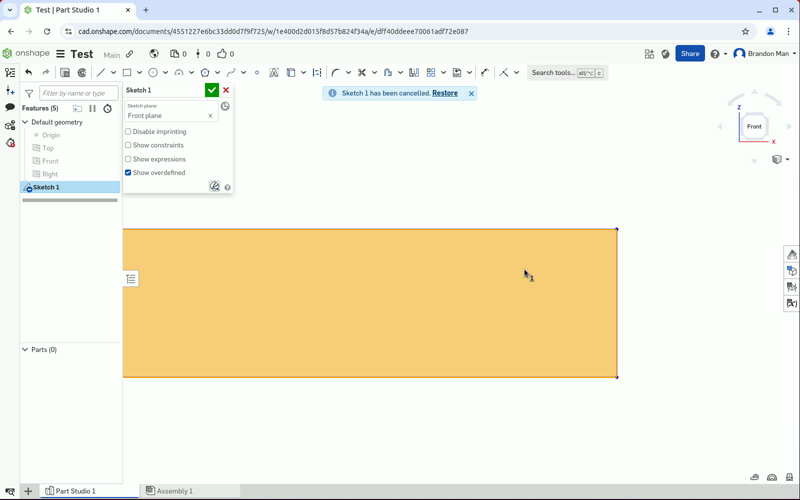
scroll(-6)
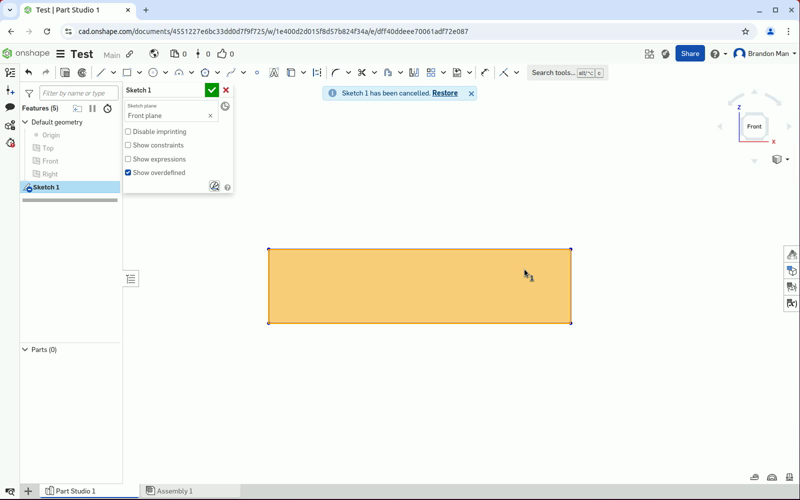
scroll(-6)
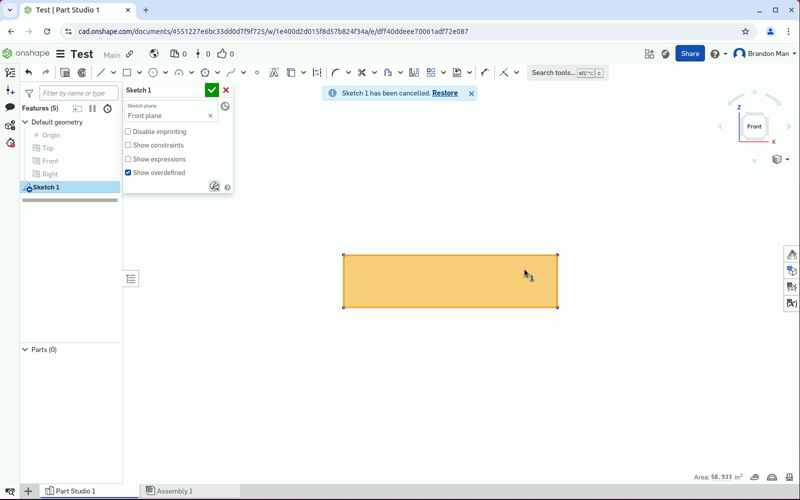
scroll(-6)
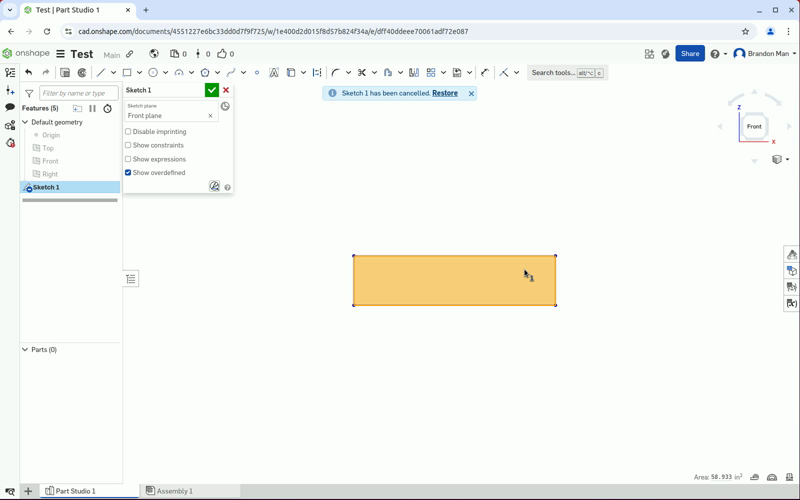
scroll(-6)
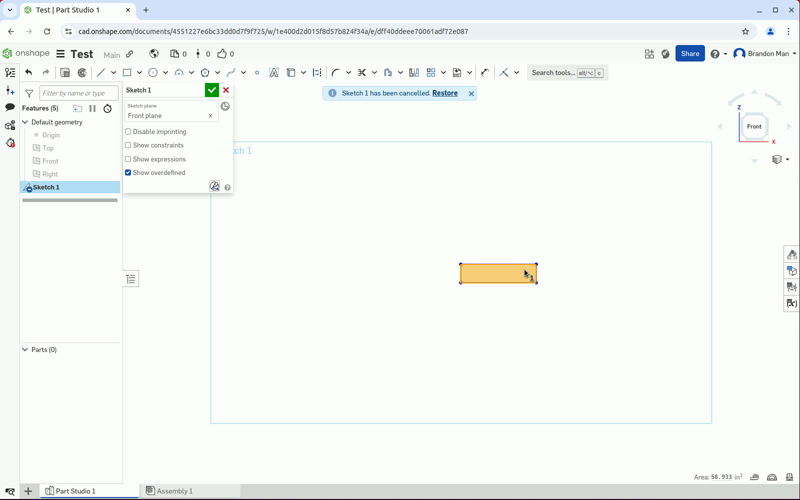
mouse_move(73, 352)
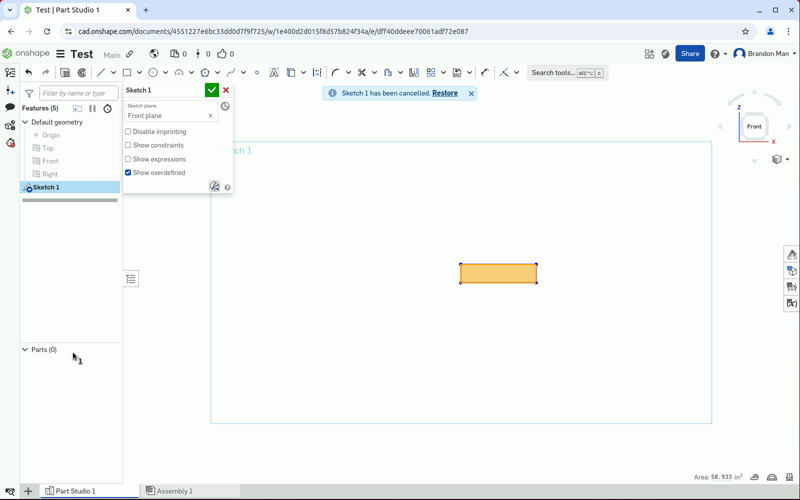
key(shift+y)
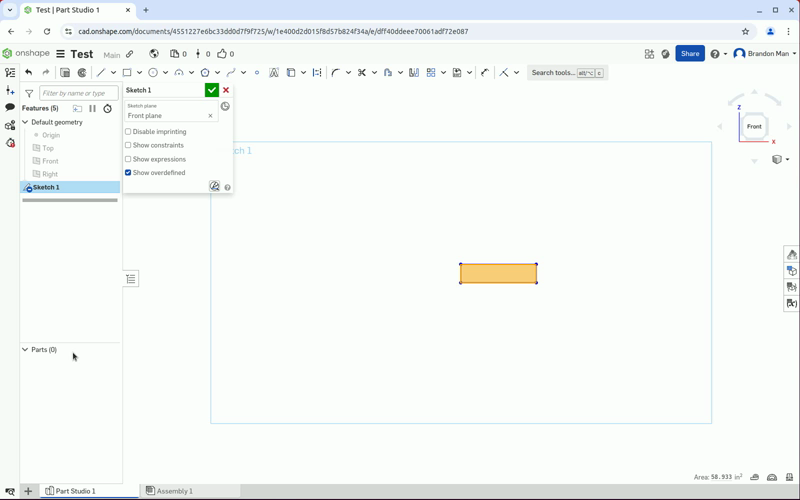
key(shift+e)
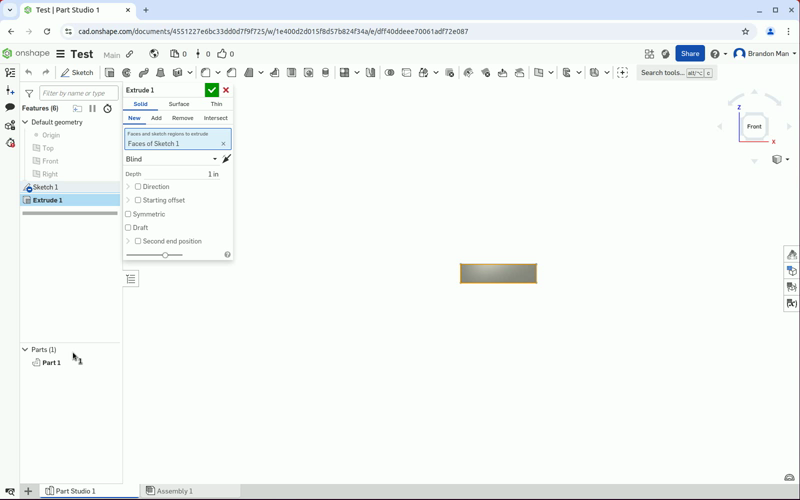
mouse_move(143, 106)
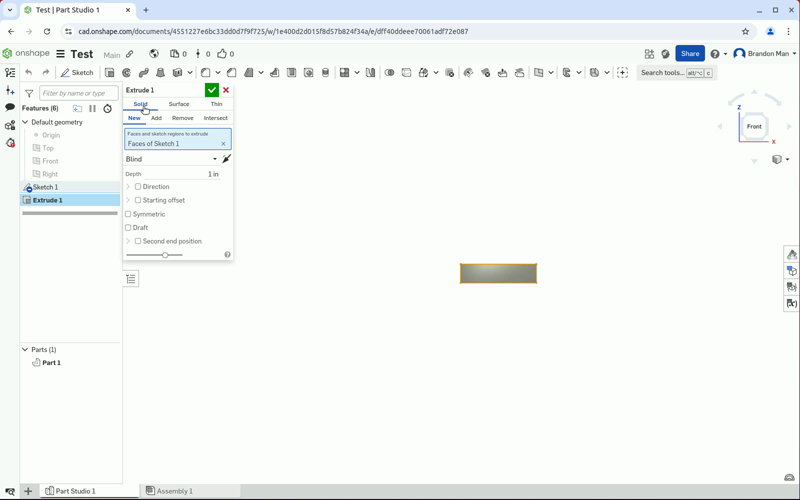
click(143, 106)
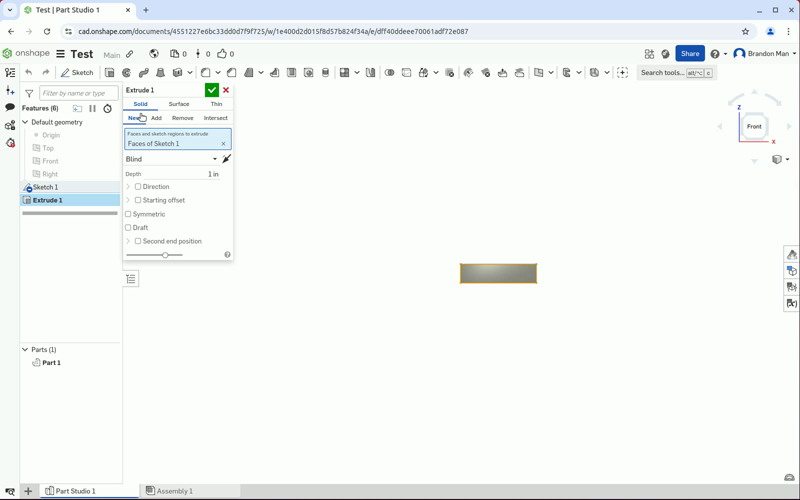
mouse_move(137, 120)
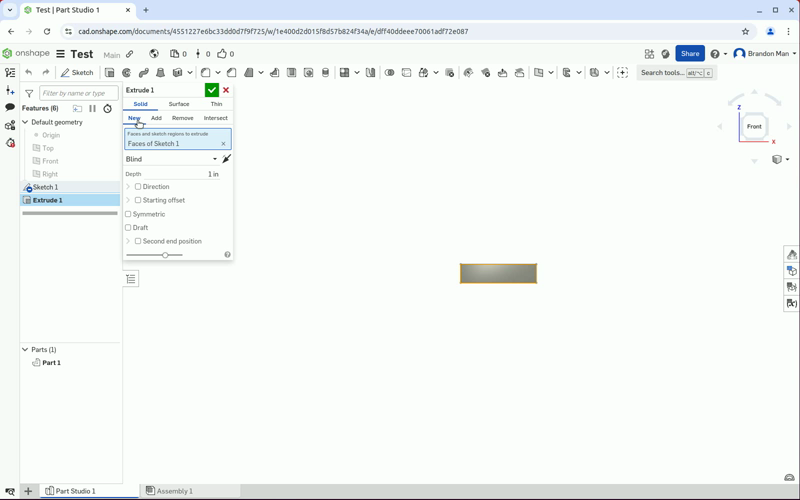
click(137, 120)
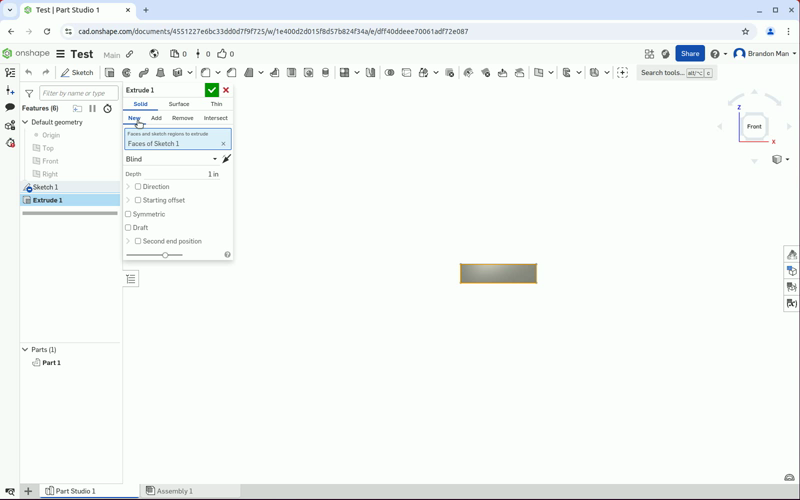
key(tab, 4)
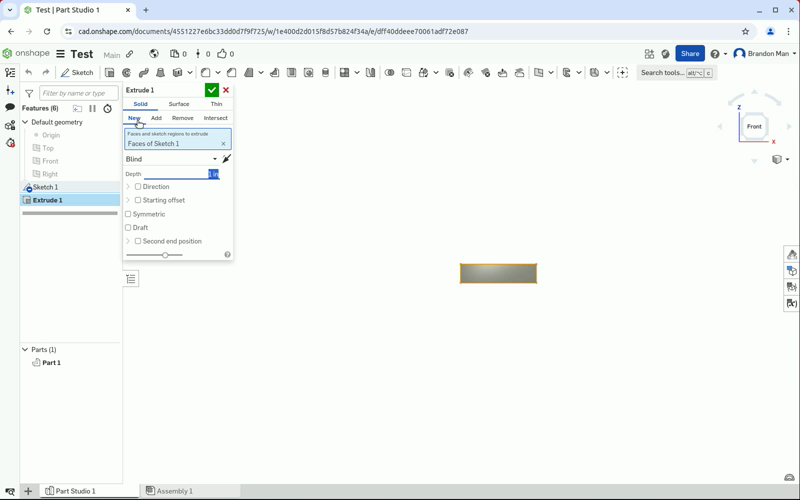
text(23.108)
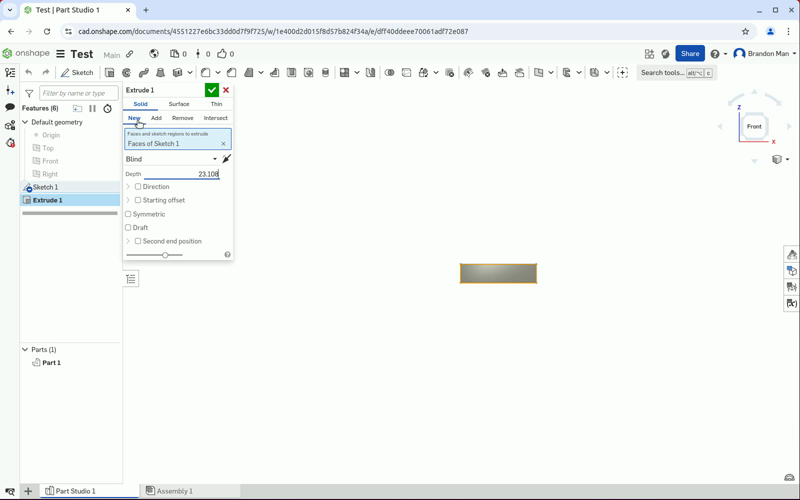
key(enter)
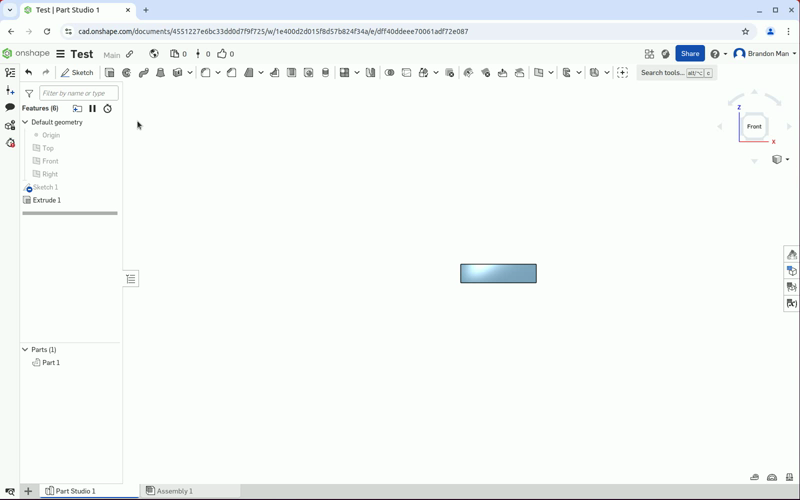
key(shift+h)
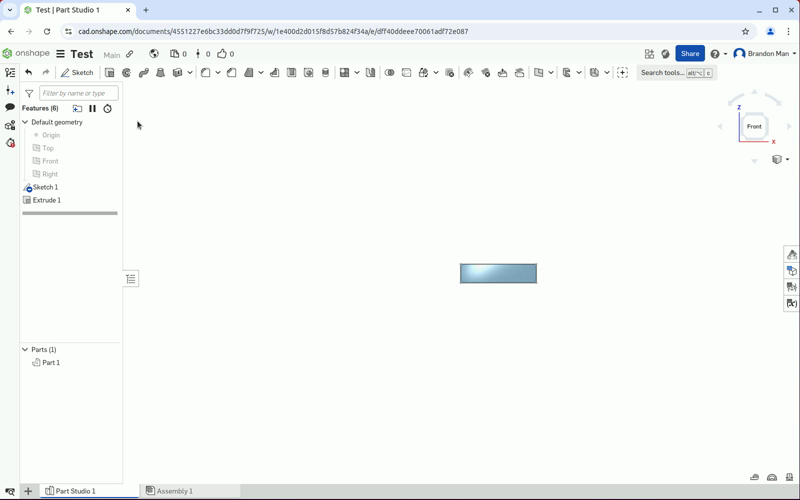
key(shift+h)
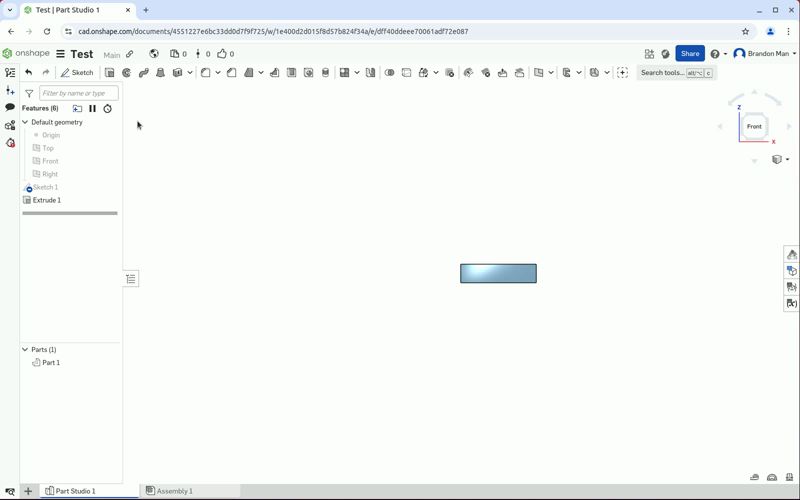
mouse_move(73, 189)
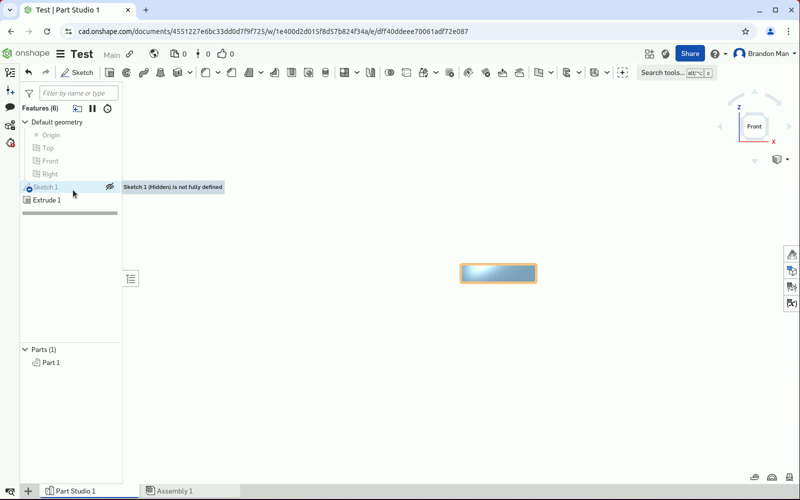
click(73, 189)
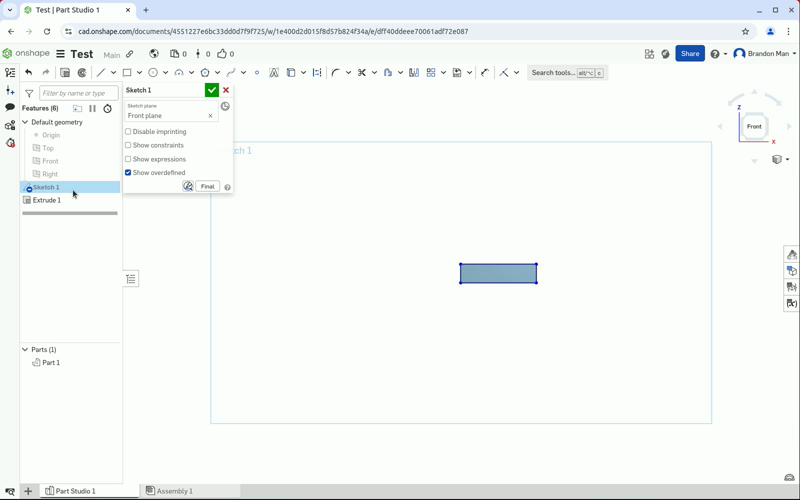
mouse_move(229, 92)
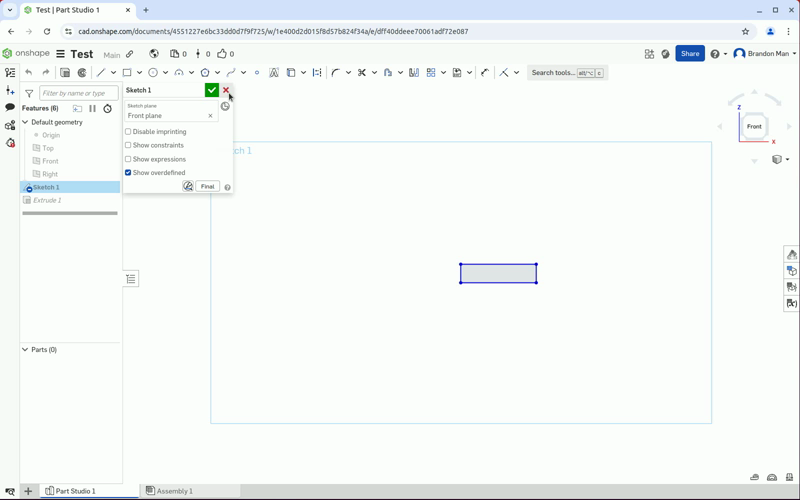
click(229, 92)
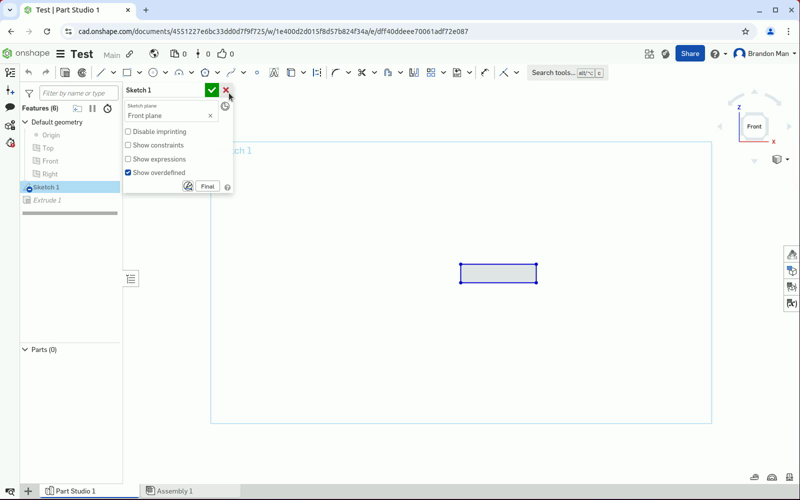
key(shift+s)
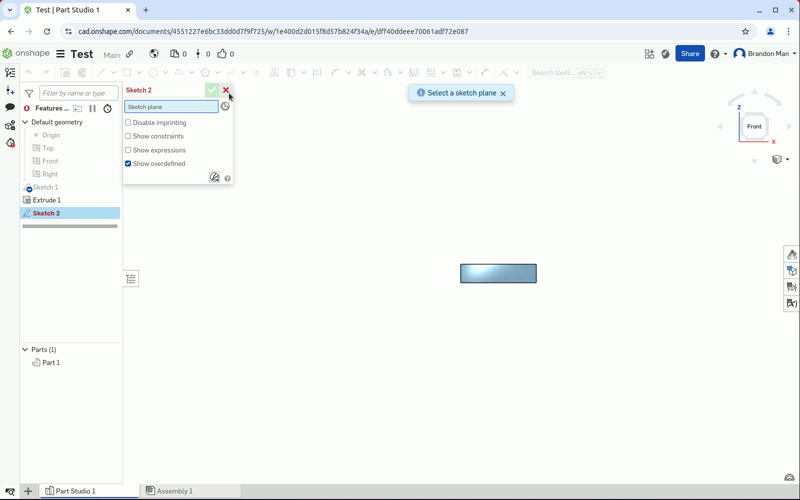
mouse_move(73, 163)
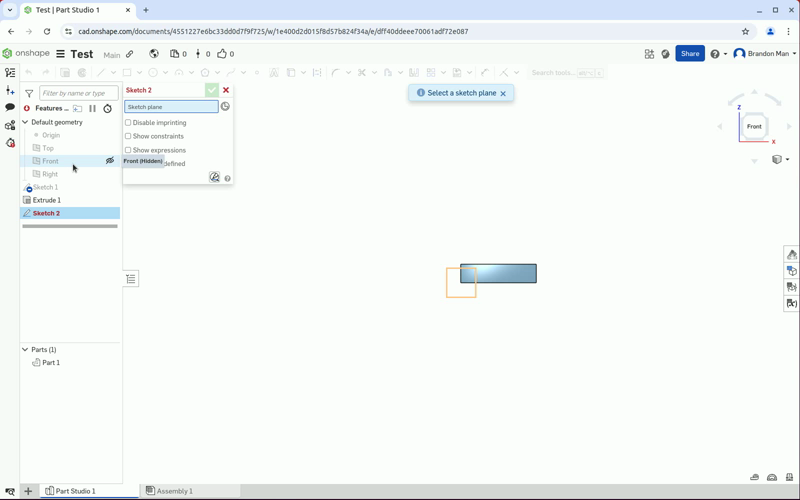
click(73, 163)
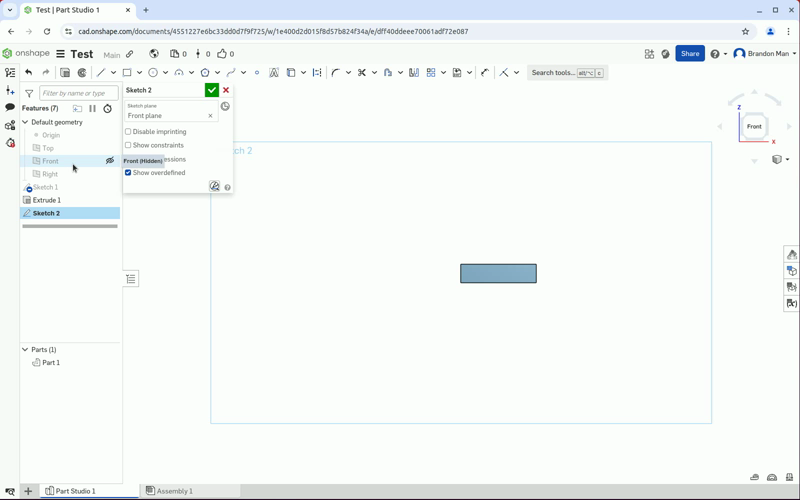
mouse_move(73, 352)
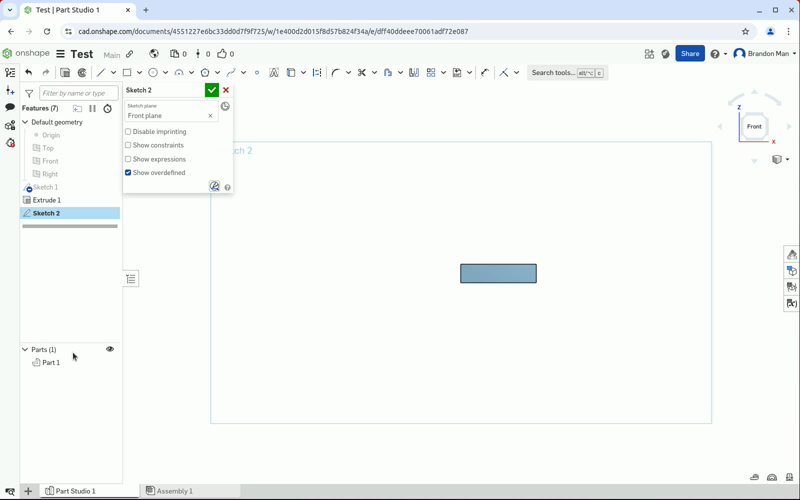
key(y)
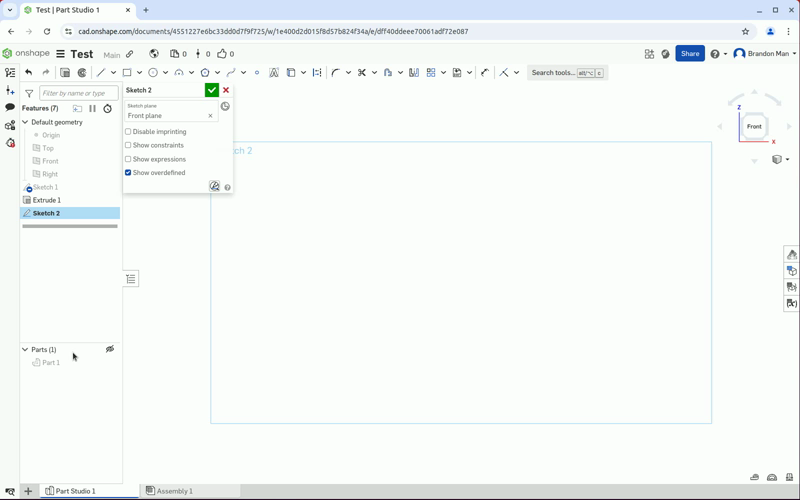
key(l)
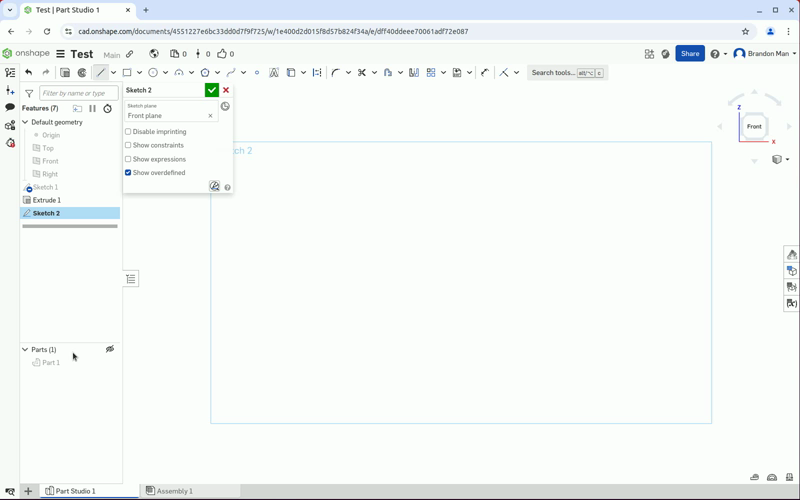
key_down(shift)
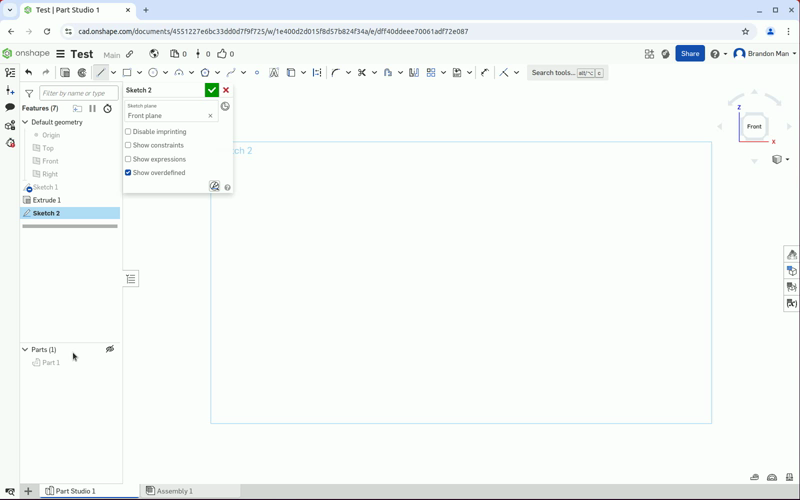
mouse_move(460, 264)
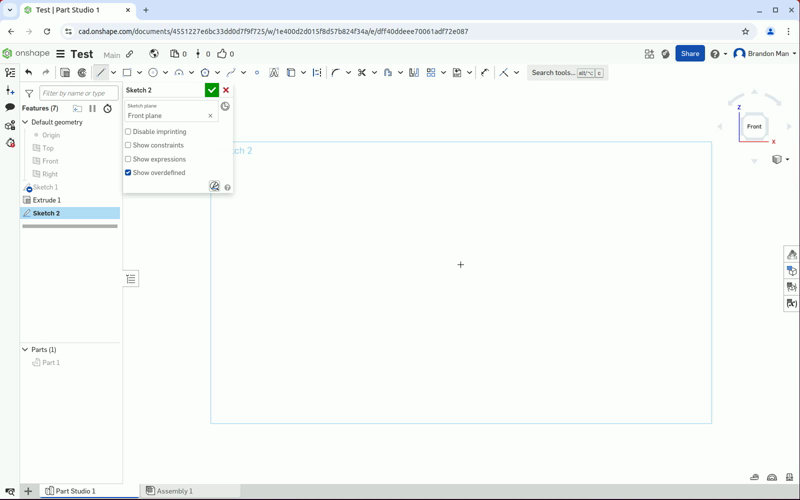
click(460, 264)
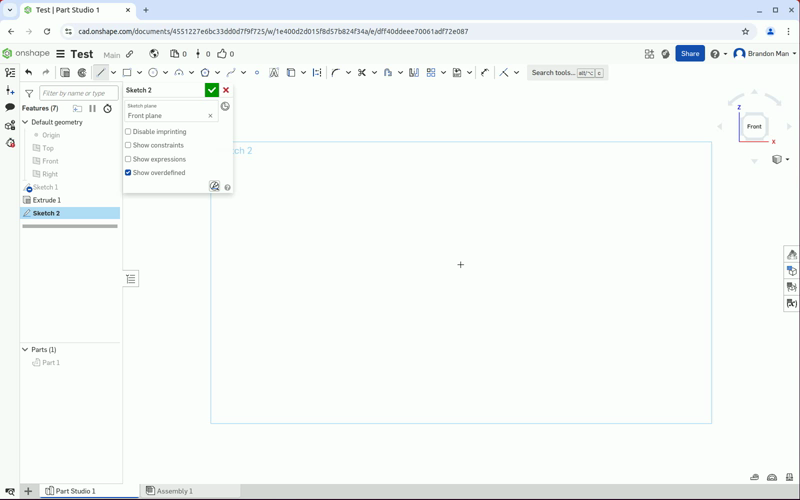
key_up(shift)
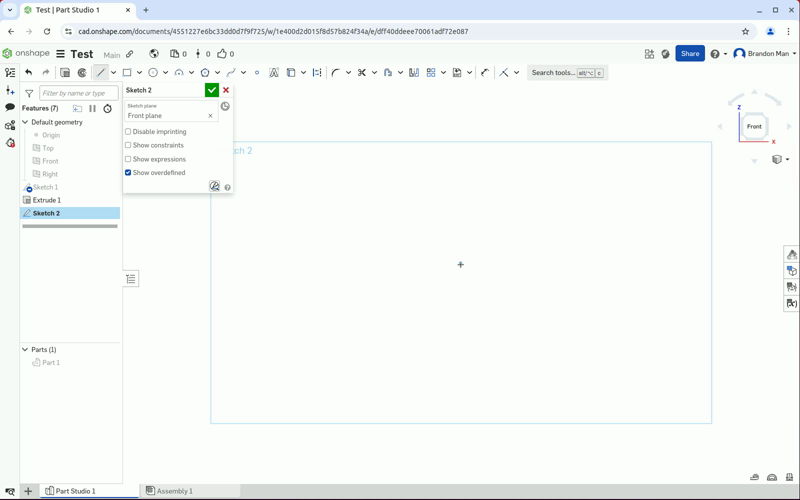
key_down(shift)
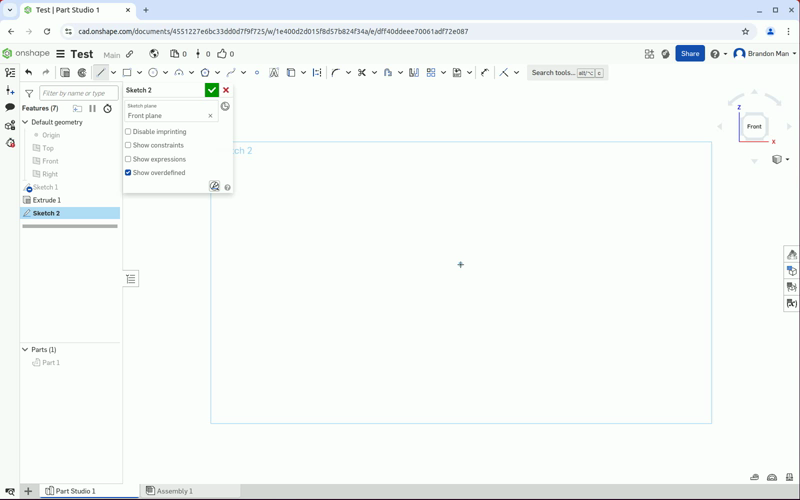
mouse_move(536, 264)
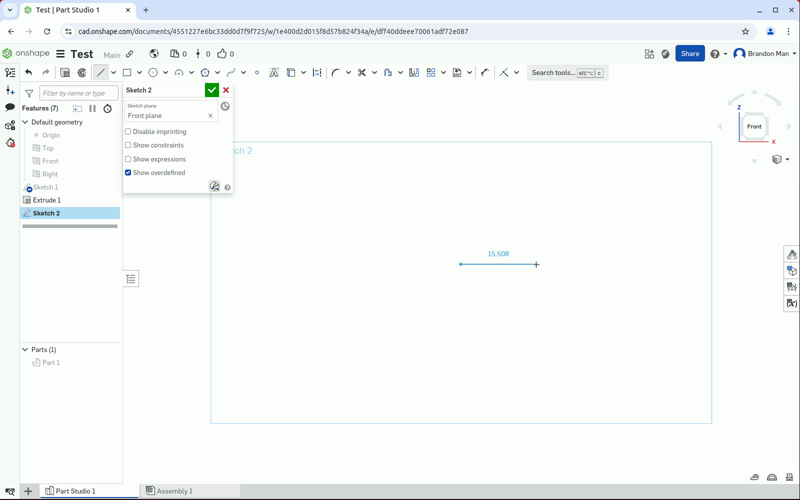
click(536, 264)
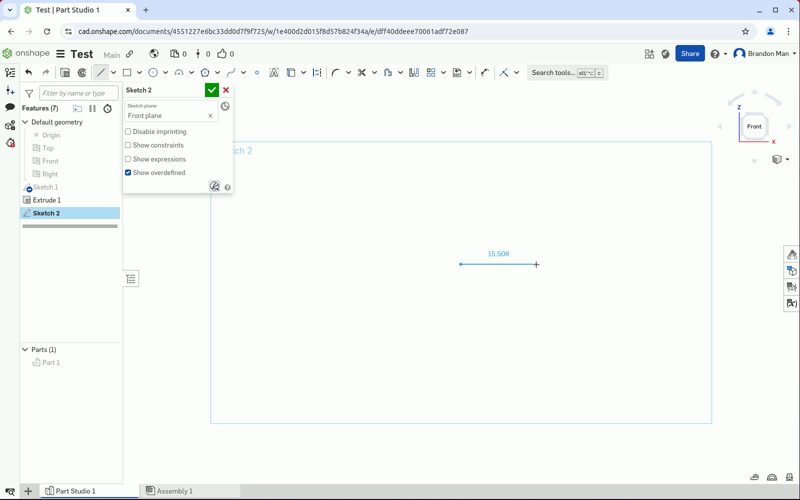
key_up(shift)
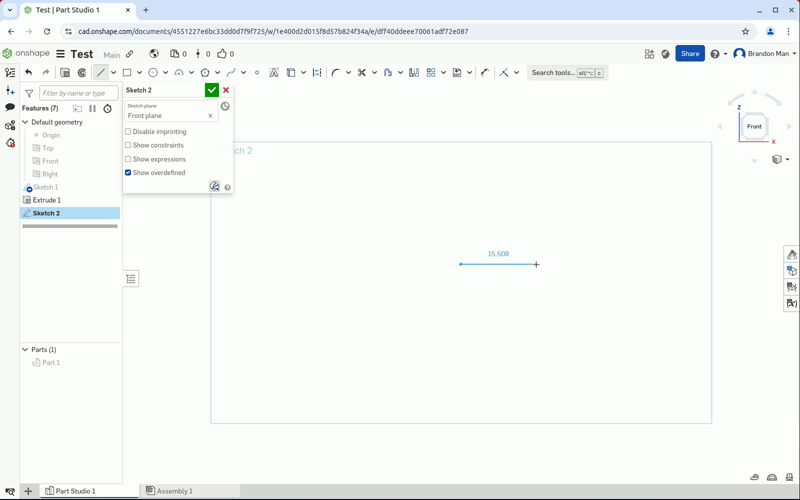
key_down(shift)
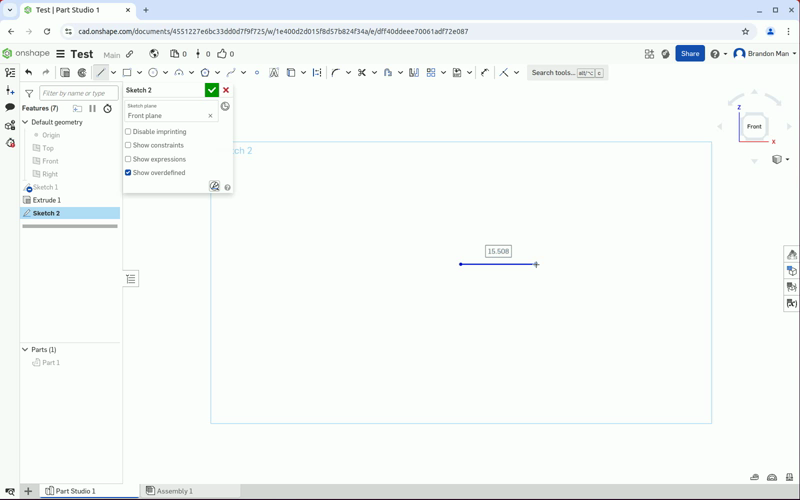
mouse_move(566, 264)
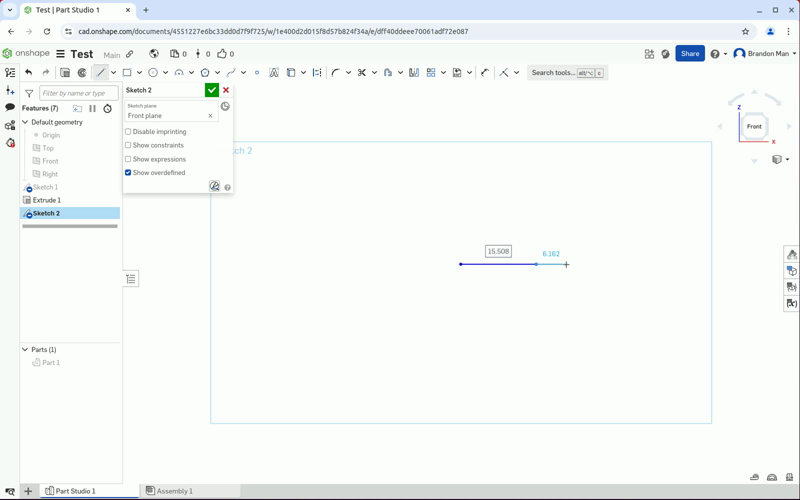
mouse_move(536, 207)
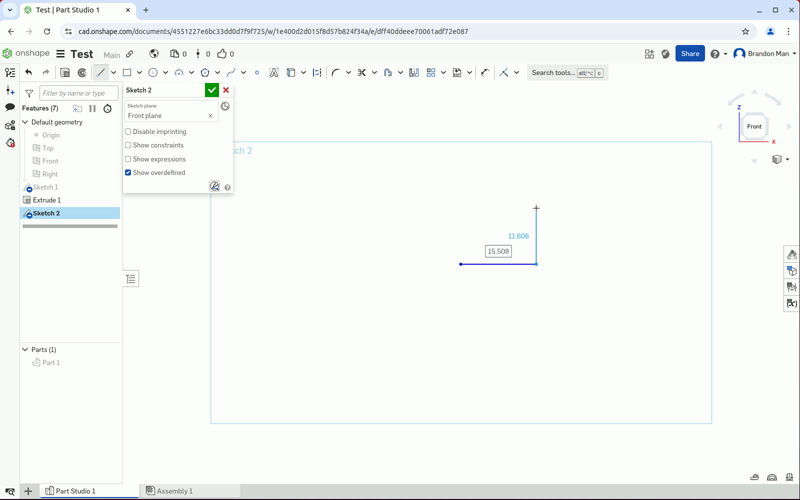
click(536, 207)
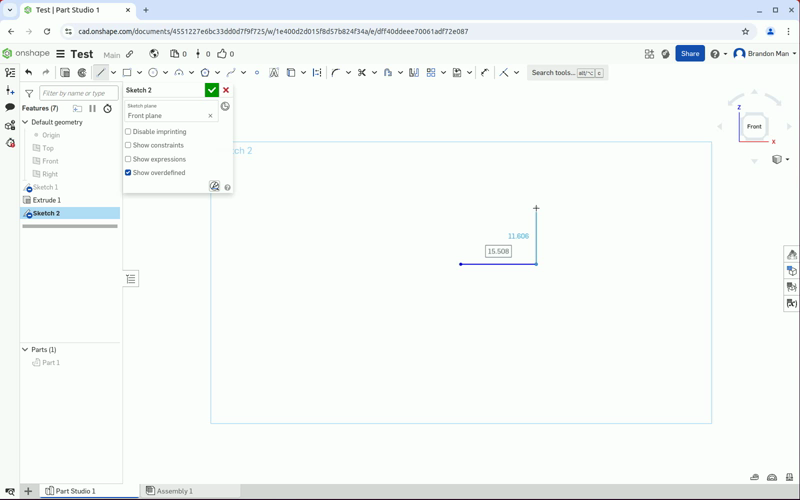
key_up(shift)
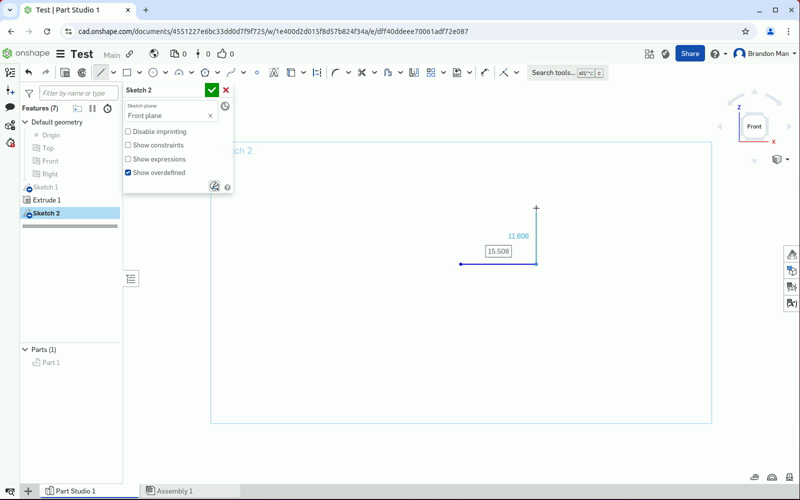
key_down(shift)
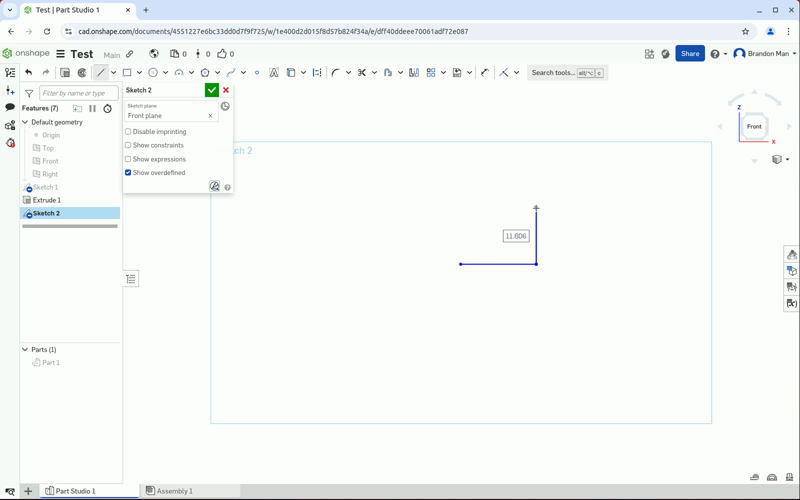
mouse_move(460, 207)
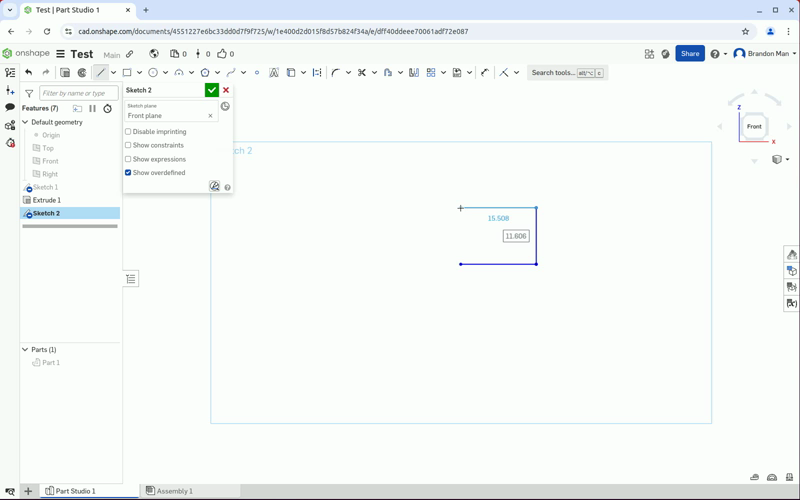
click(460, 207)
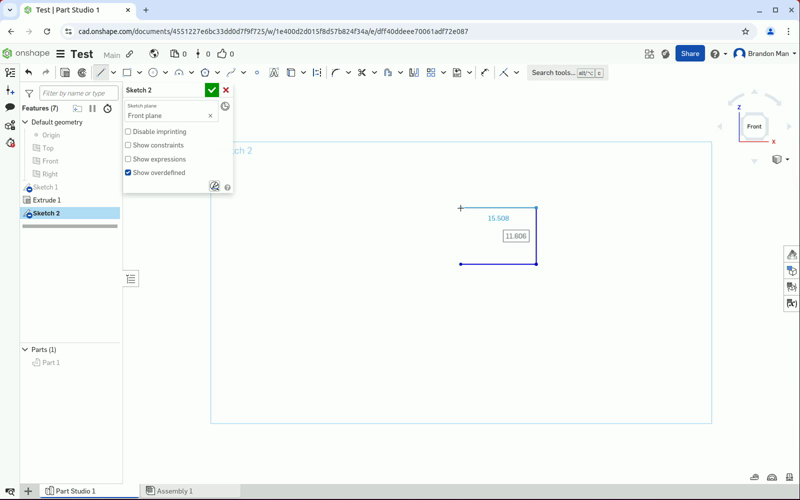
key_up(shift)
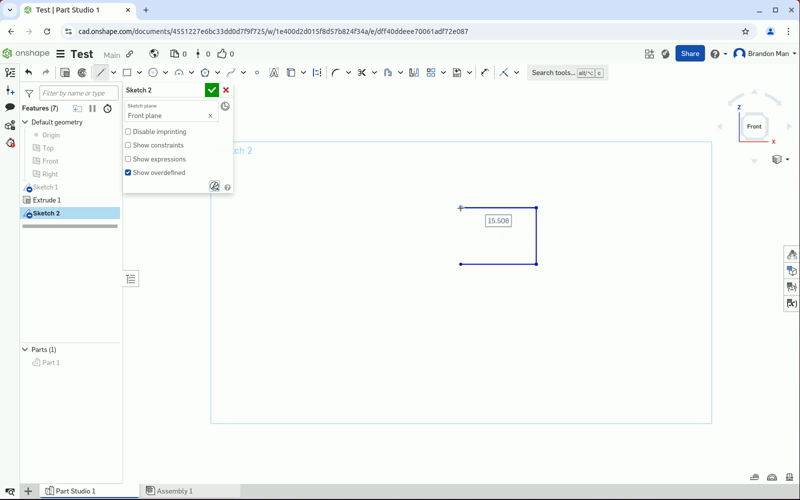
mouse_move(490, 207)
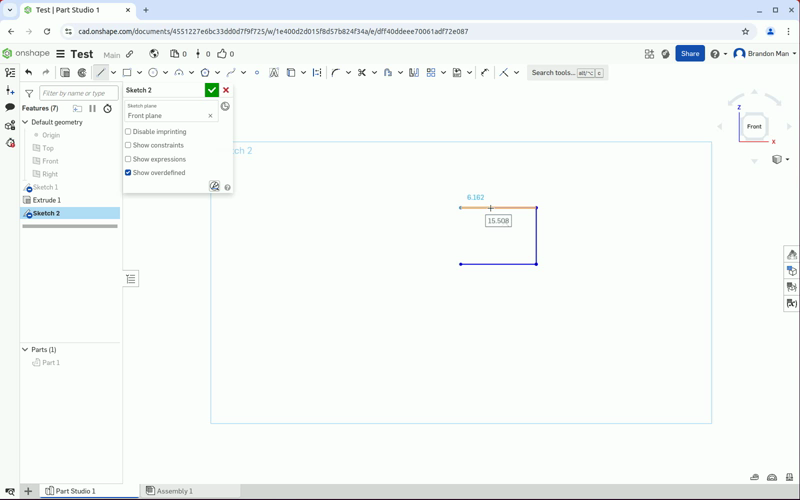
key_down(shift)
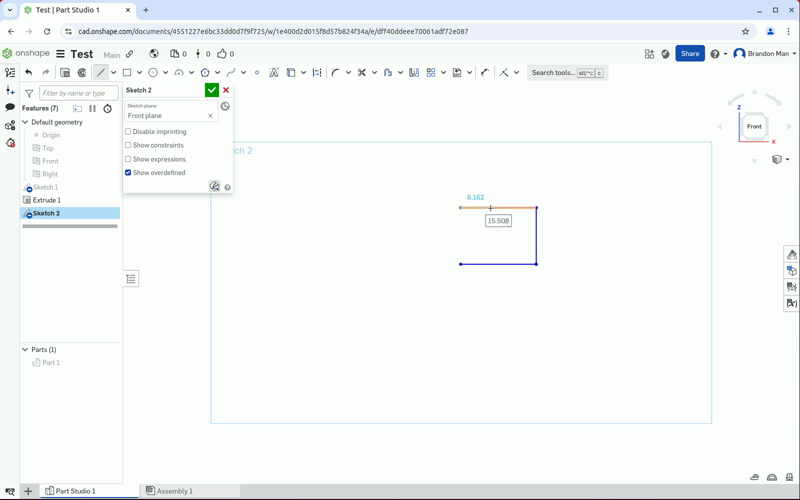
mouse_move(460, 264)
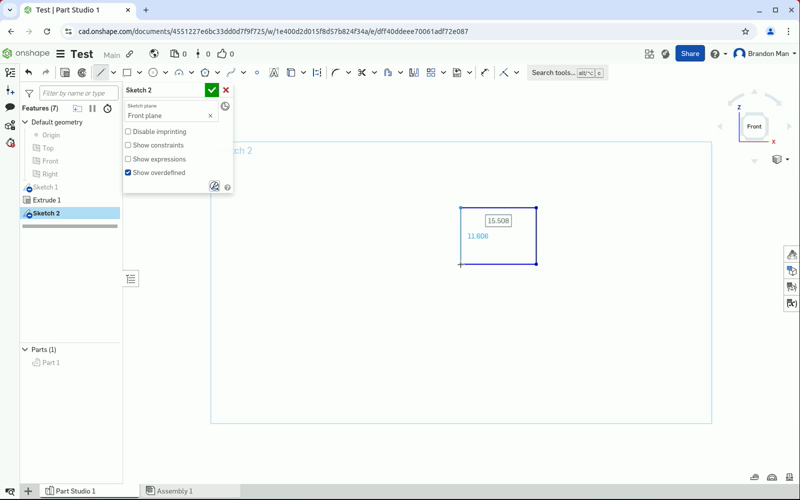
key_up(shift)
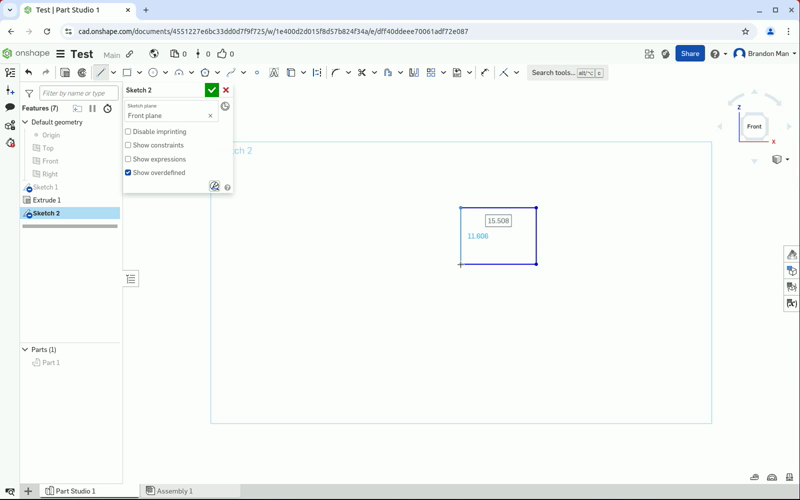
click(460, 264)
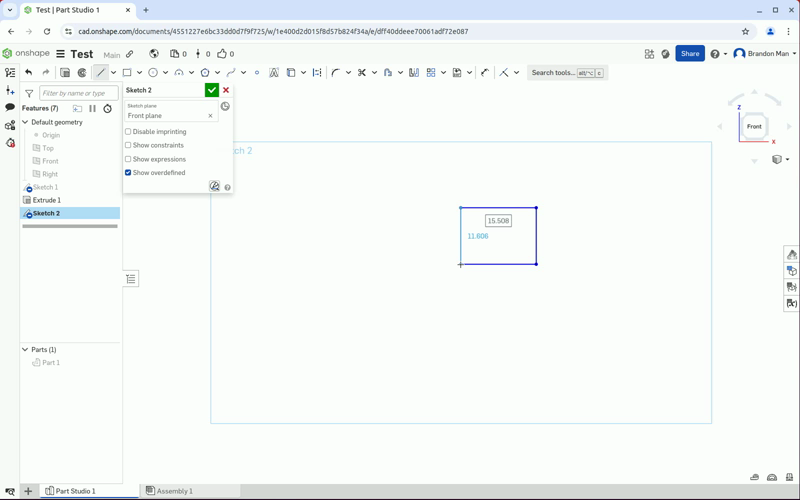
key(esc)
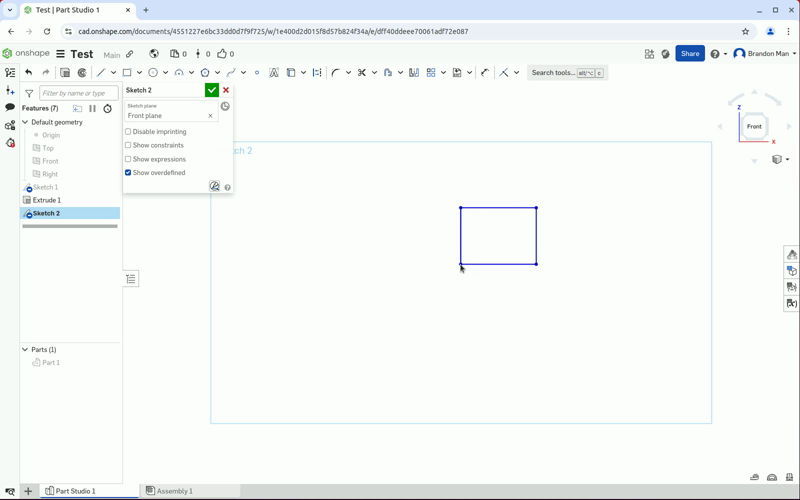
mouse_move(514, 241)
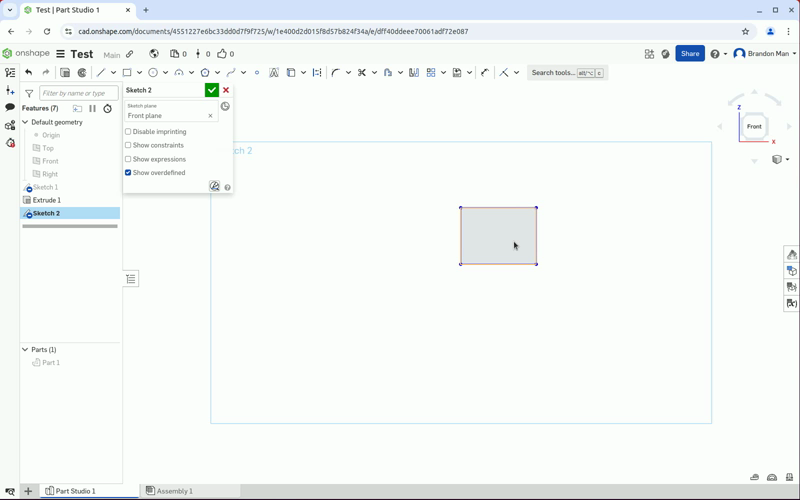
click(514, 241)
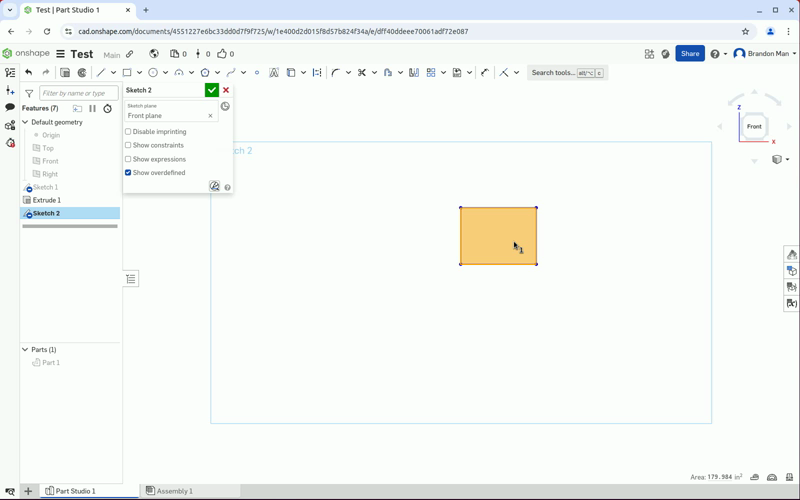
mouse_move(73, 352)
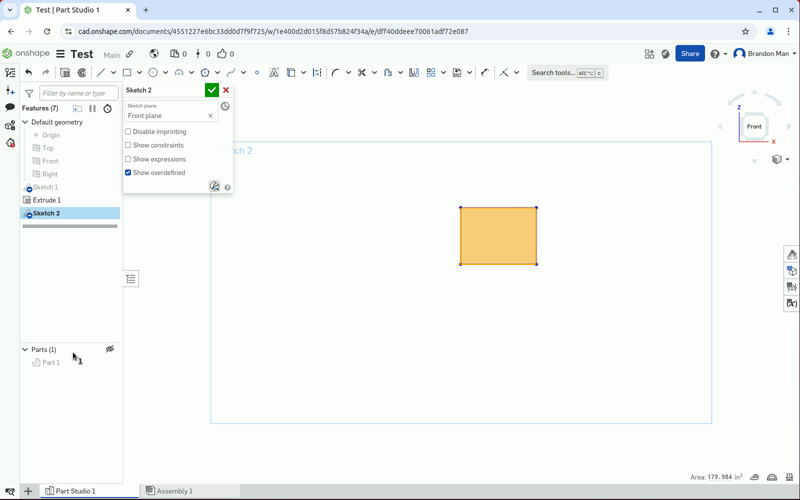
key(shift+y)
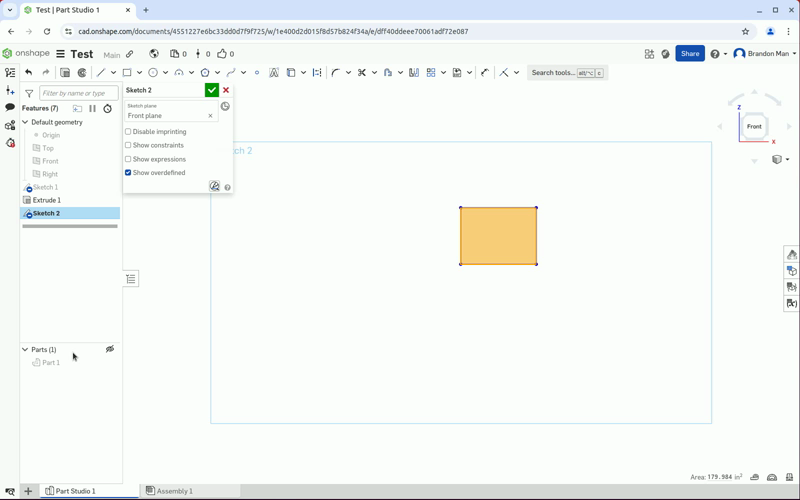
key(shift+e)
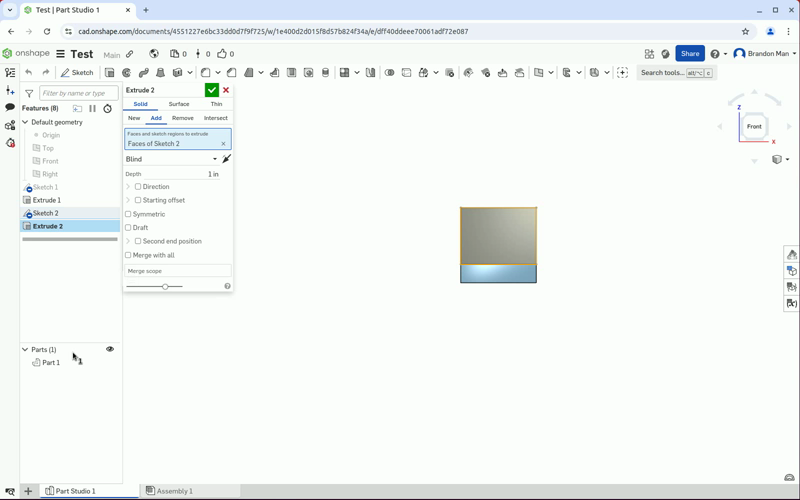
mouse_move(143, 106)
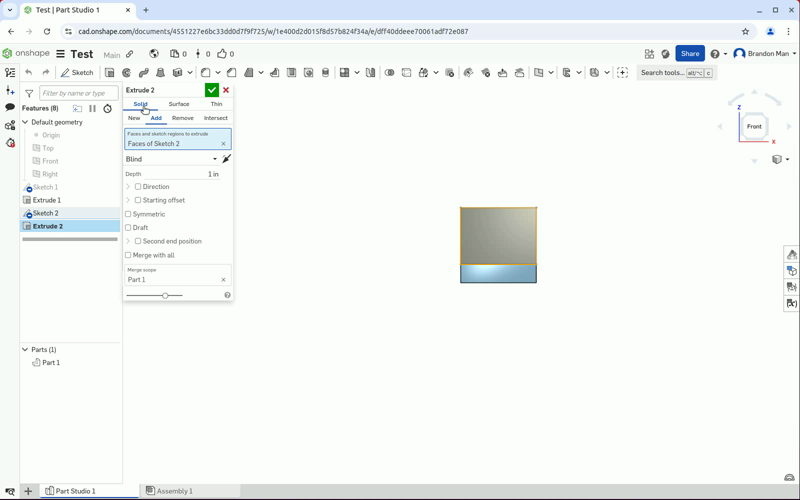
click(143, 106)
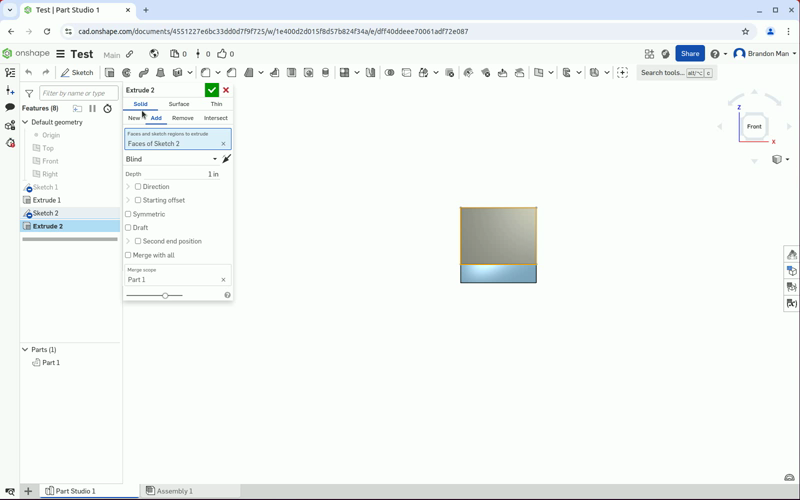
mouse_move(137, 120)
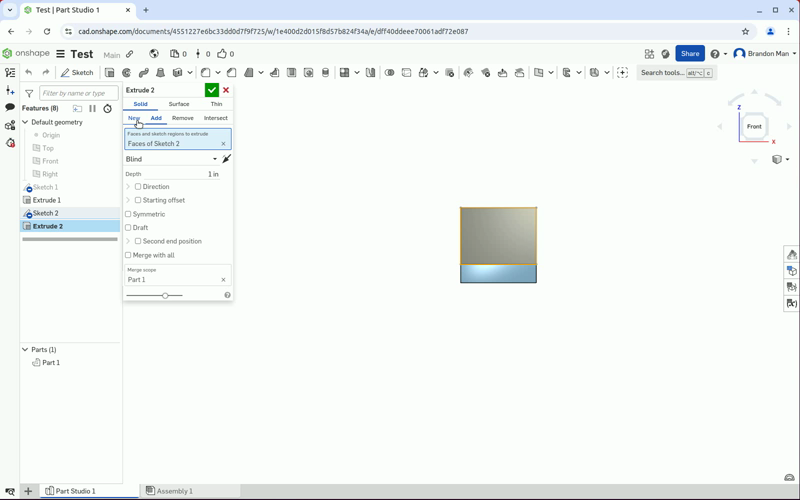
click(137, 120)
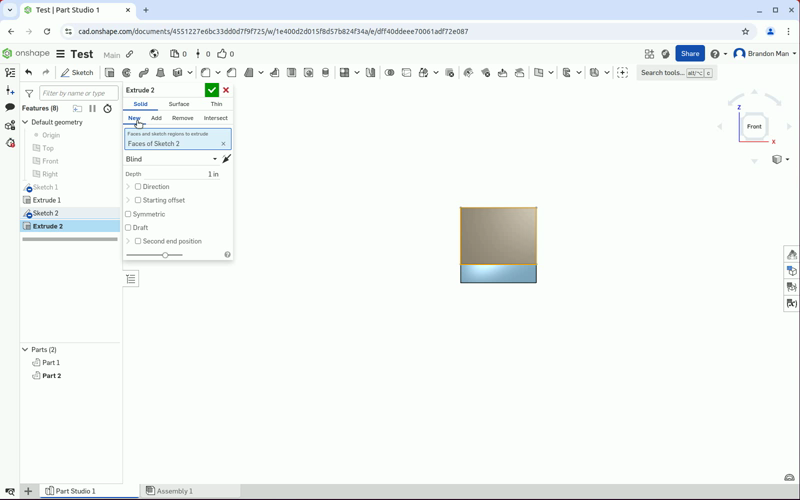
key(tab, 4)
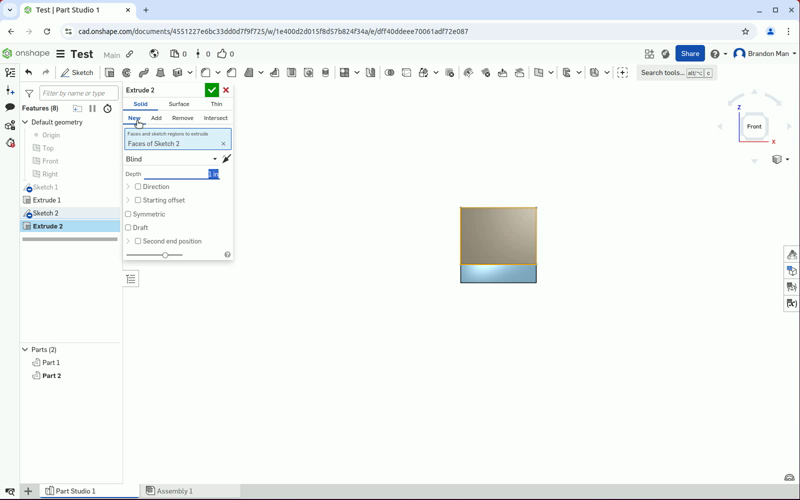
text(7.703)
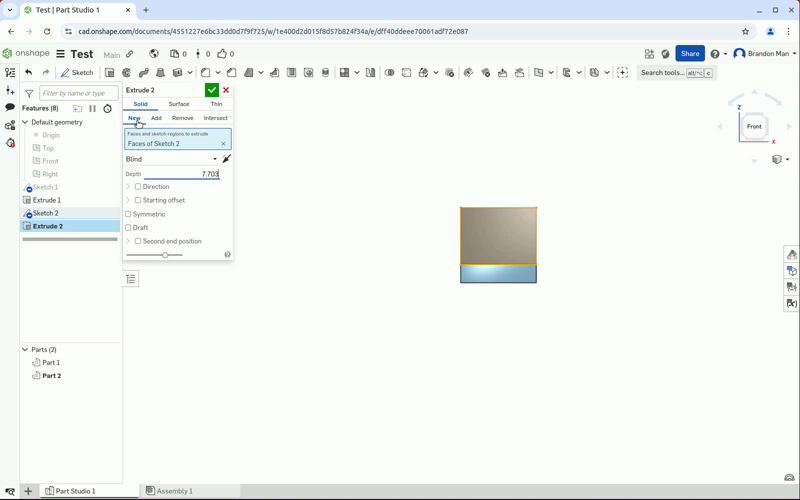
key(enter)
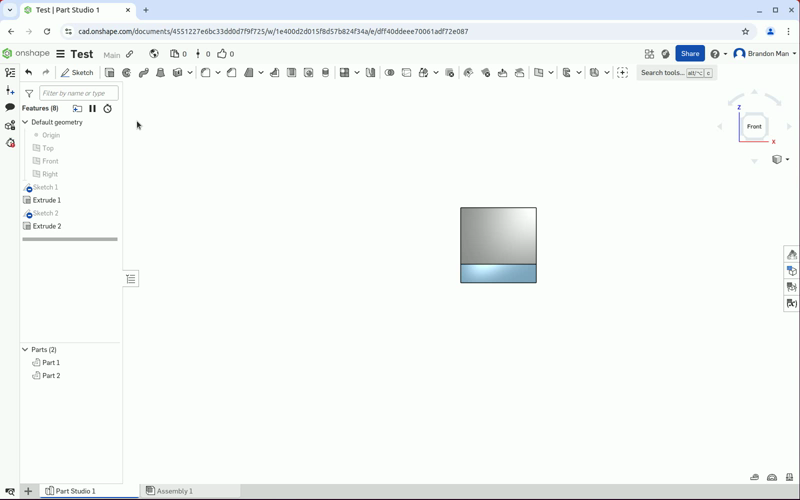
key(shift+h)
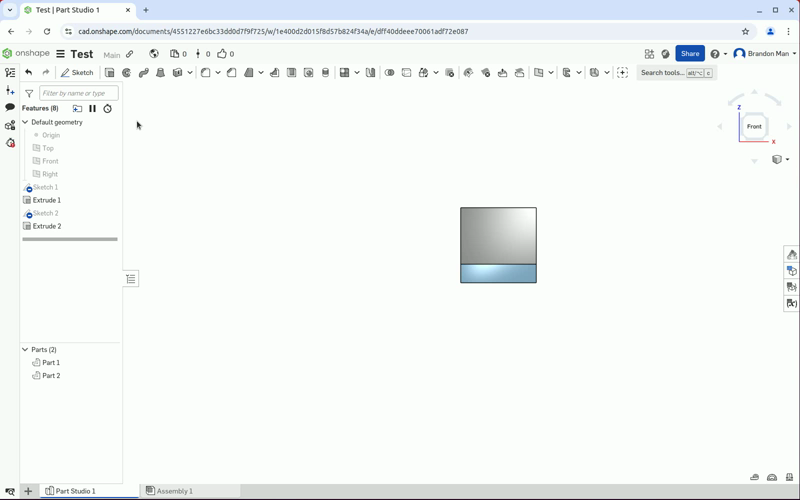
key(shift+h)
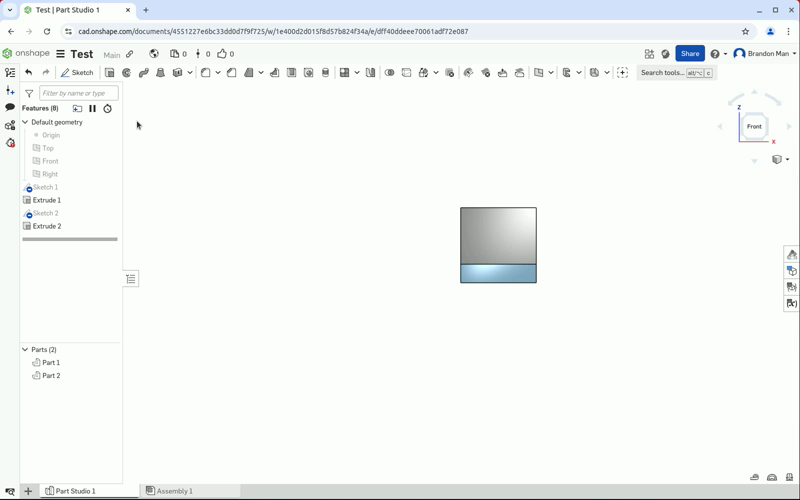
mouse_move(73, 189)
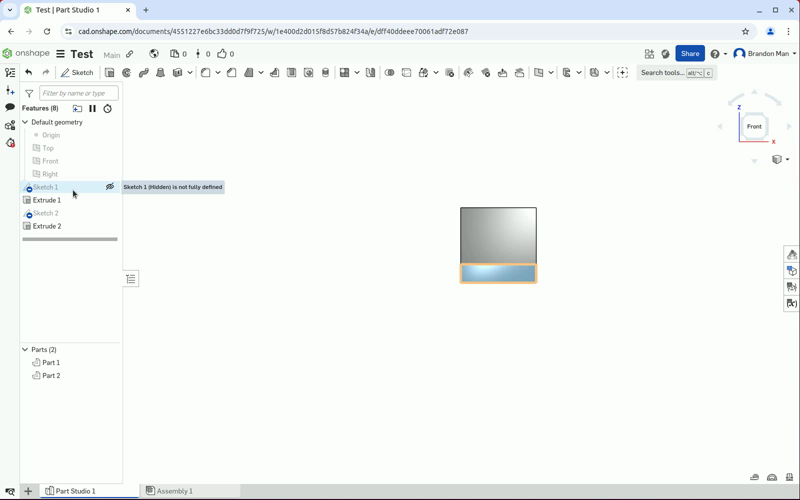
click(73, 189)
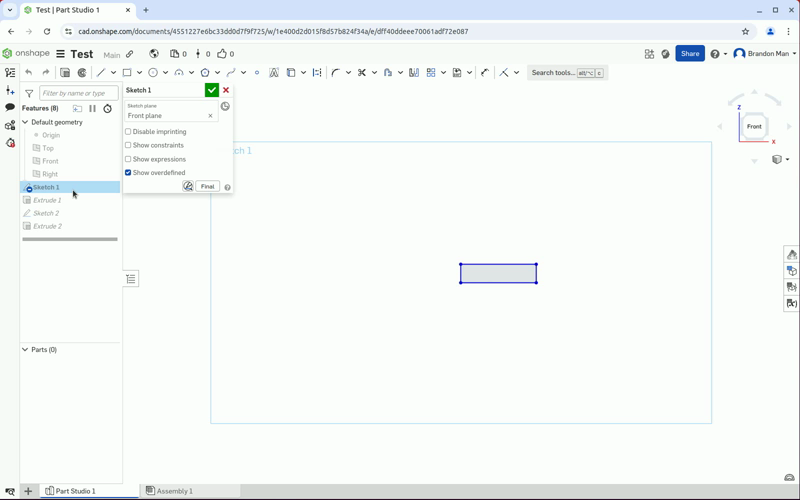
mouse_move(229, 92)
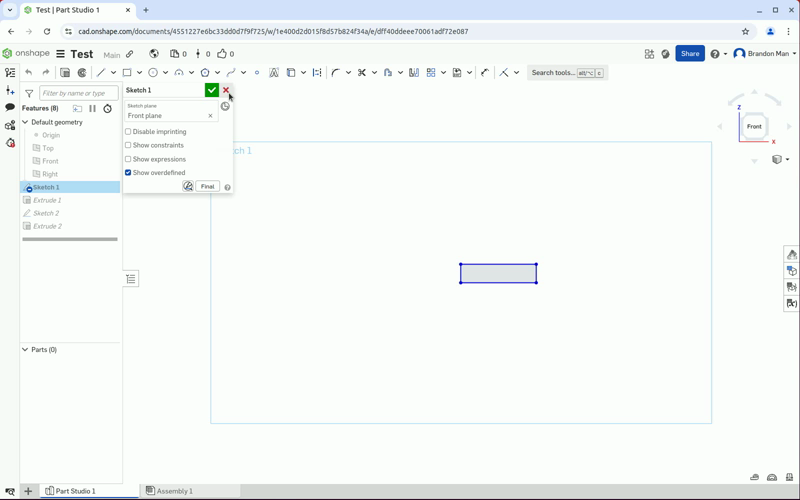
click(229, 92)
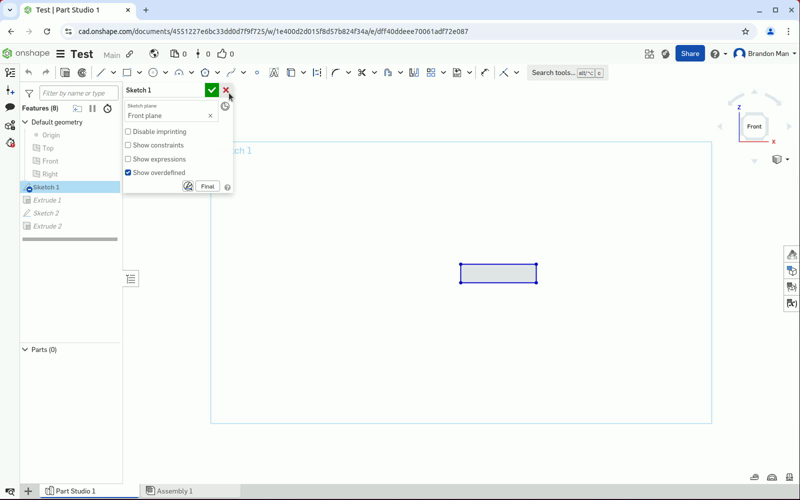
key(shift+s)
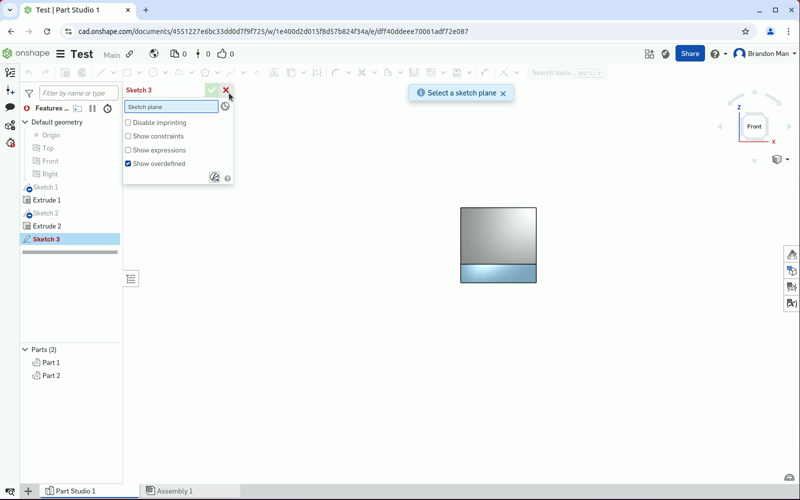
mouse_move(73, 163)
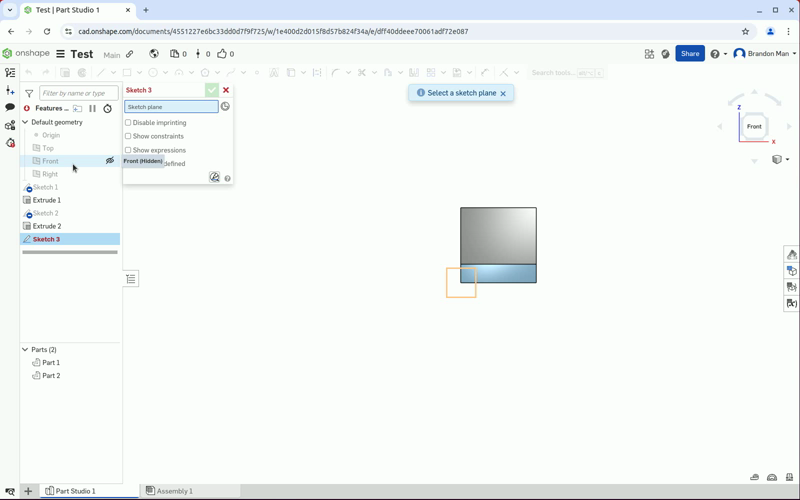
click(73, 163)
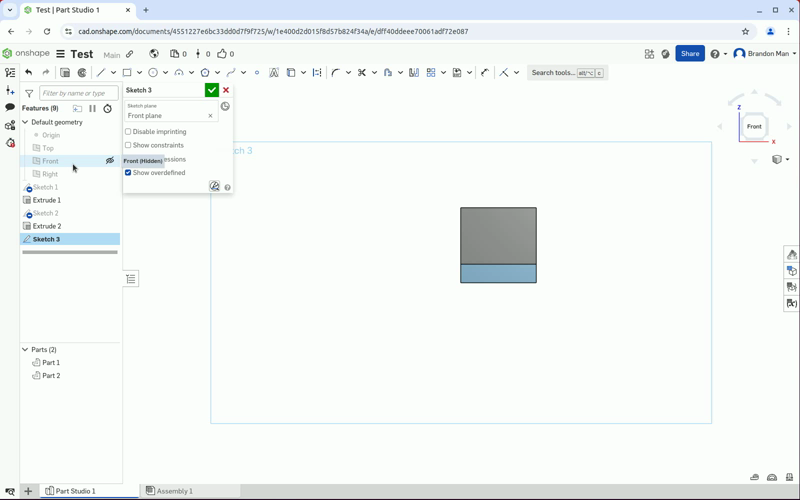
mouse_move(73, 352)
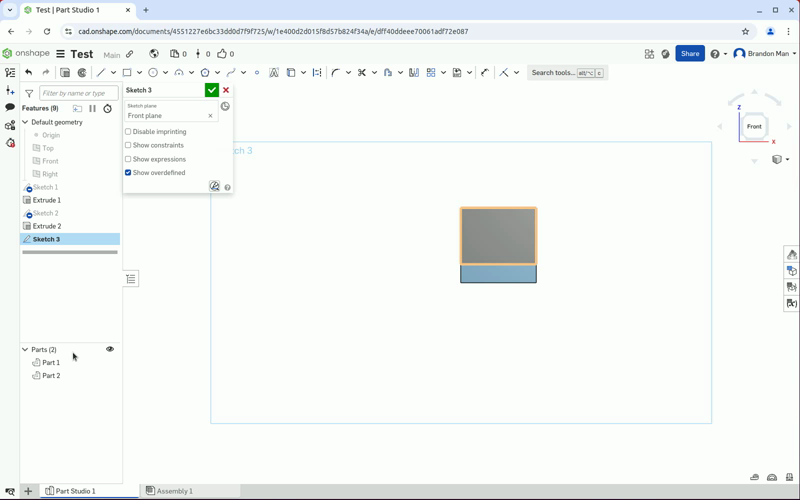
key(y)
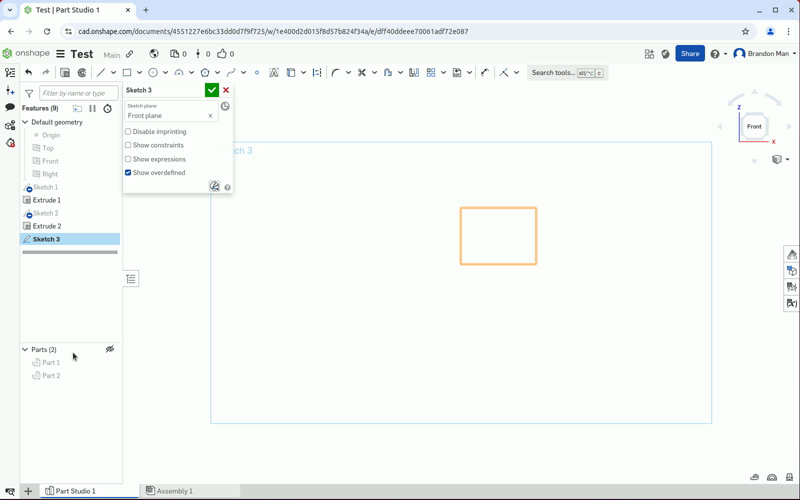
key(l)
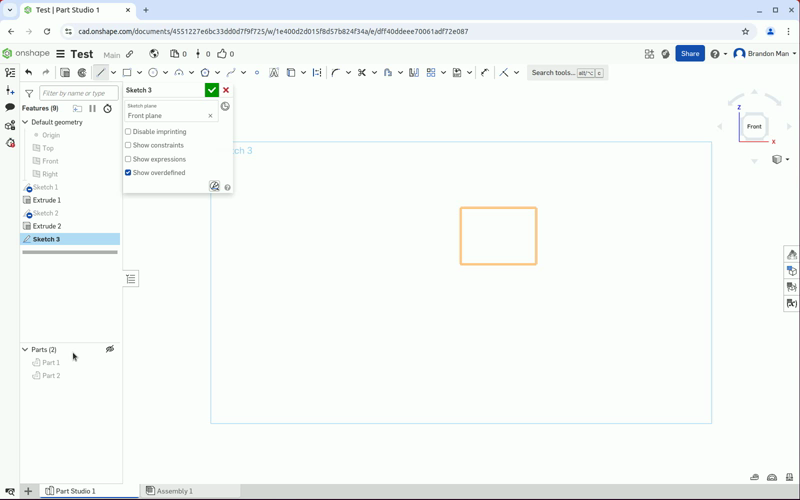
key_down(shift)
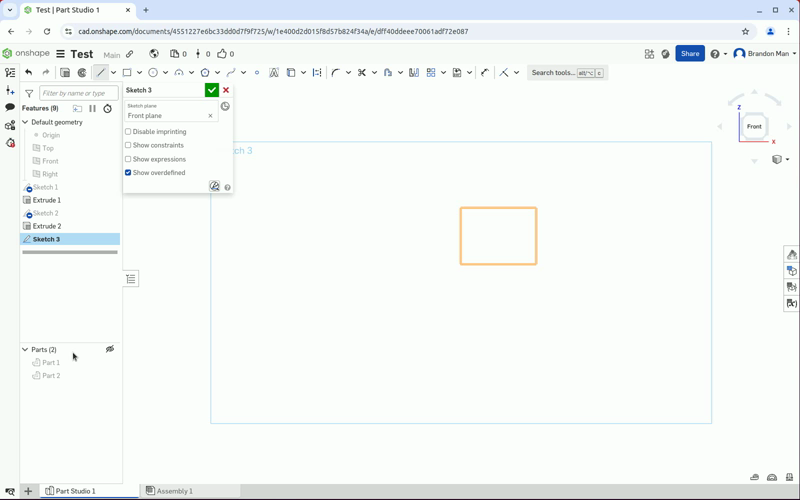
mouse_move(460, 264)
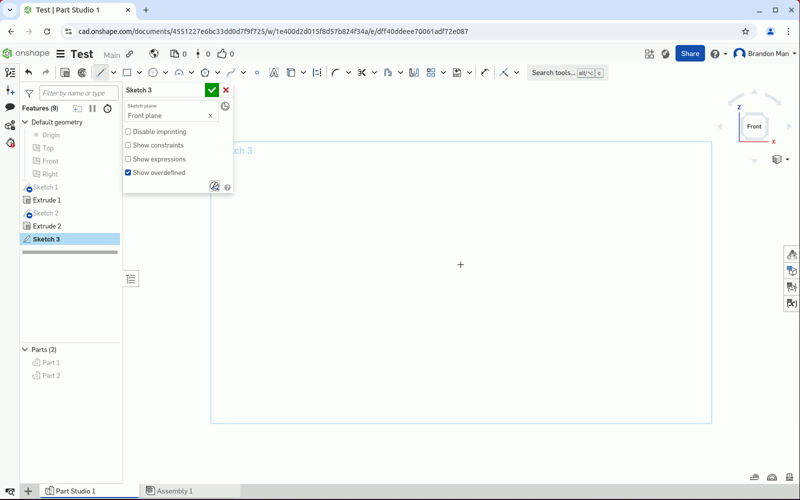
click(460, 264)
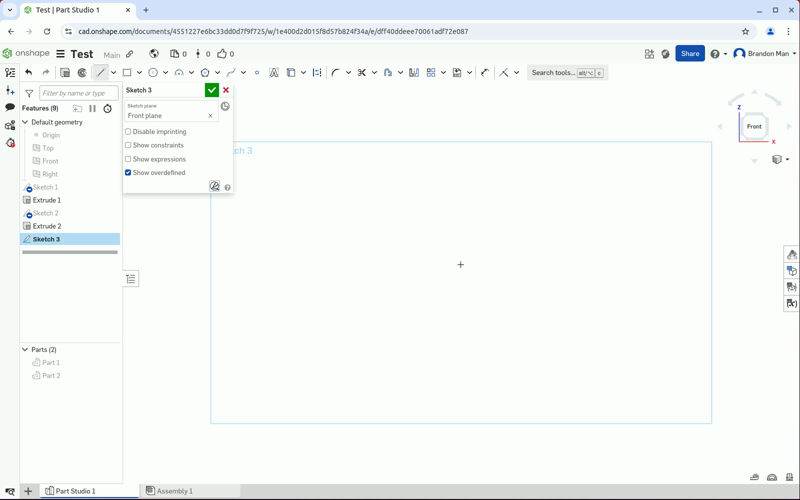
key_up(shift)
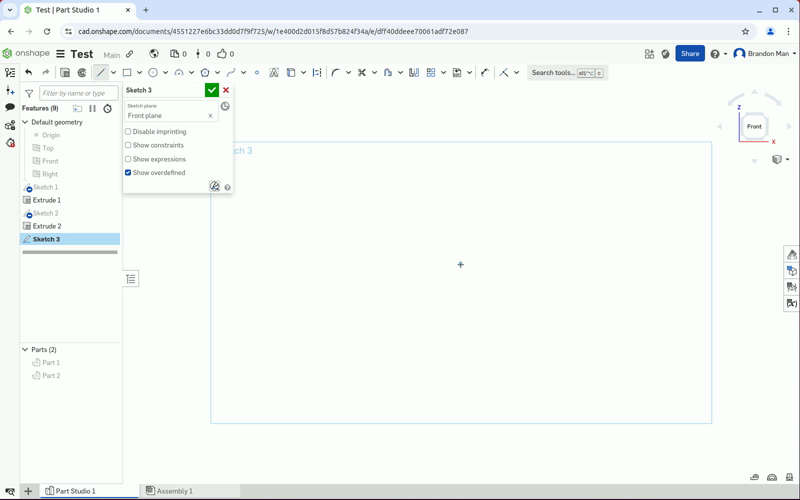
key_down(shift)
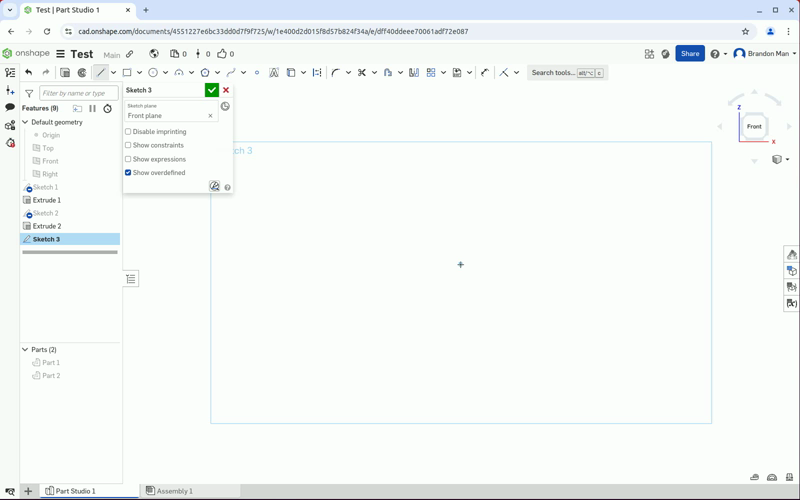
mouse_move(490, 264)
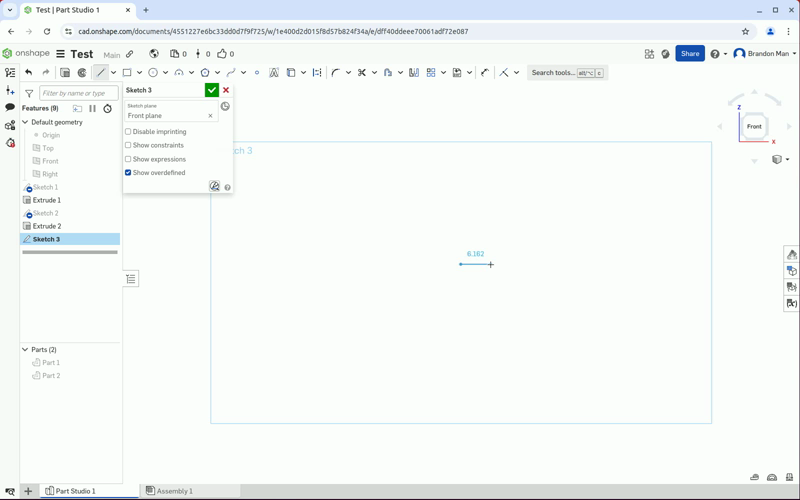
mouse_move(511, 264)
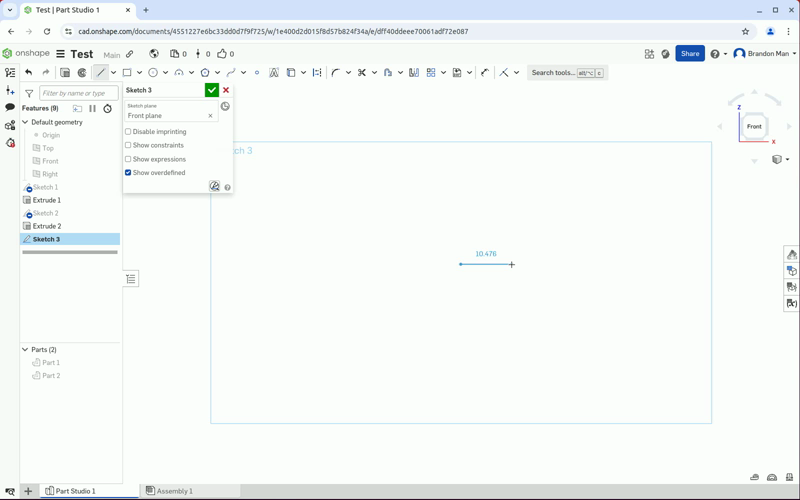
click(511, 264)
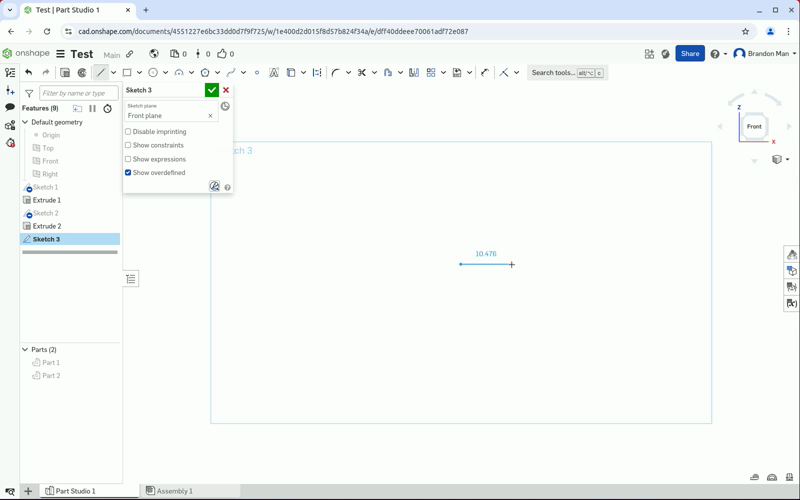
key_up(shift)
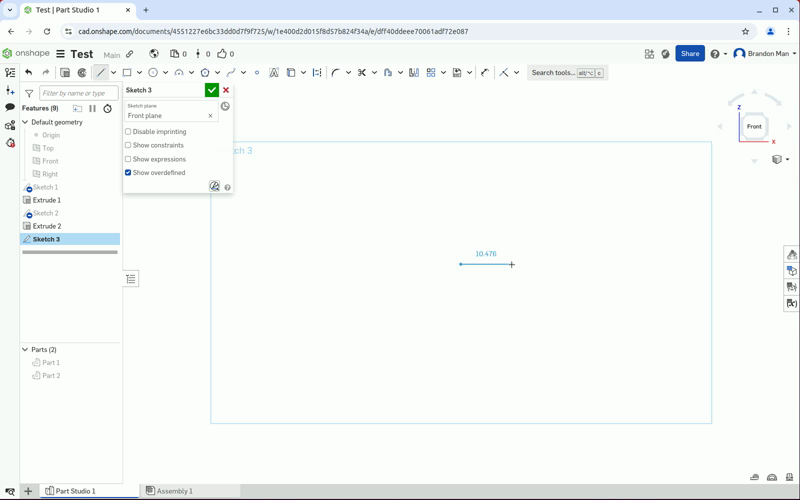
key_down(shift)
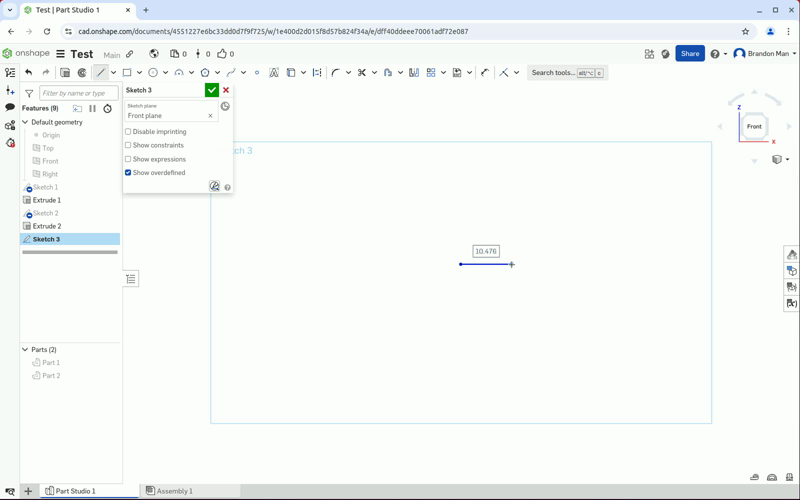
mouse_move(541, 264)
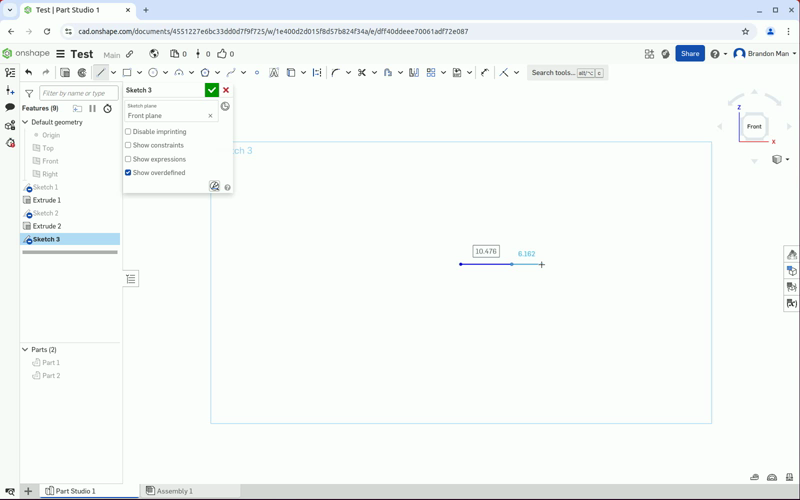
mouse_move(511, 225)
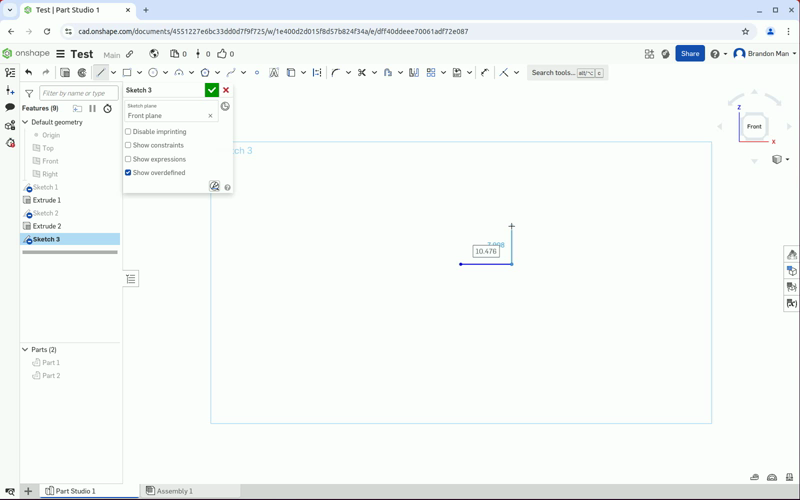
click(511, 225)
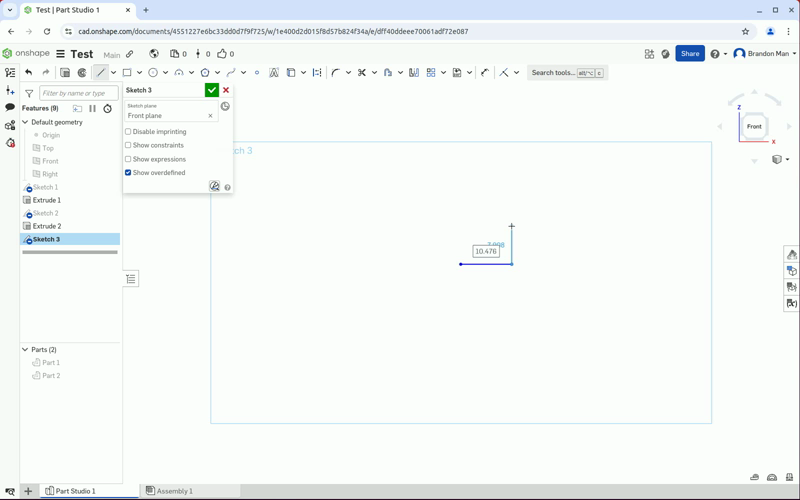
key_up(shift)
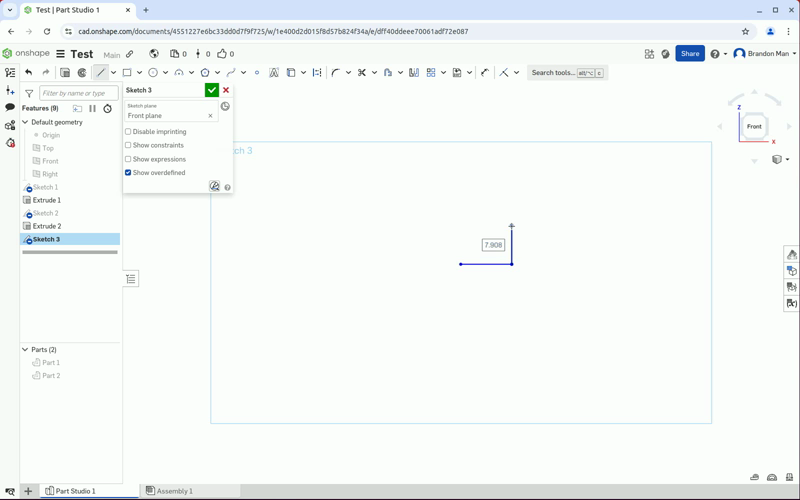
key_down(shift)
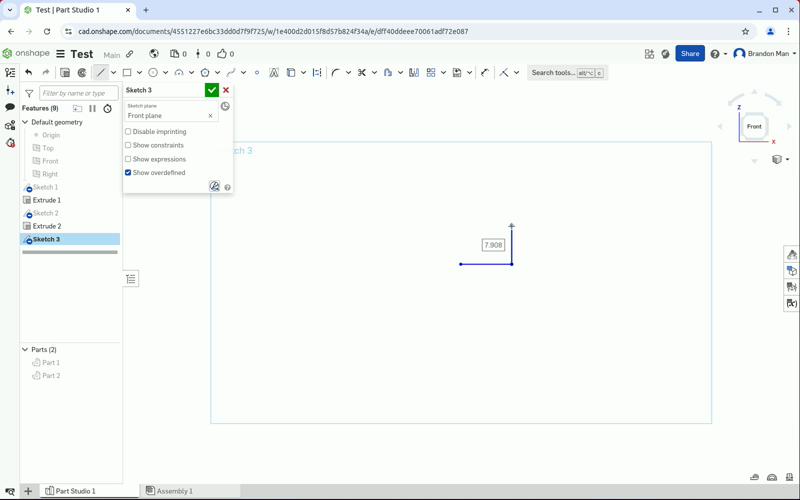
mouse_move(541, 225)
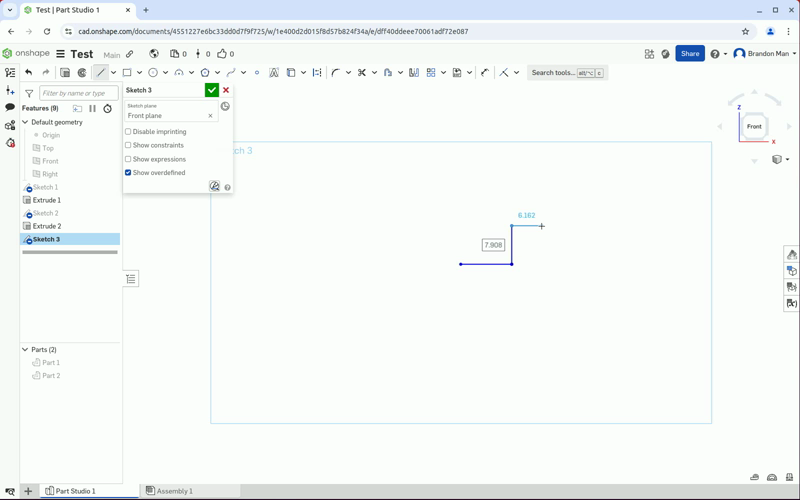
mouse_move(460, 225)
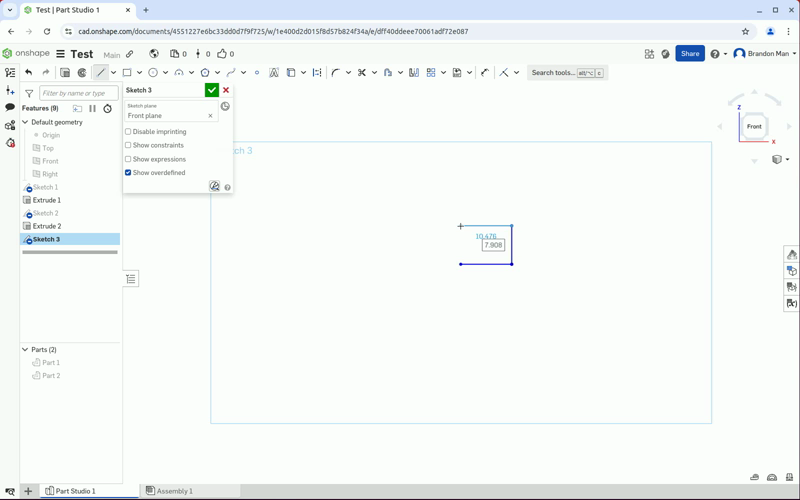
click(460, 225)
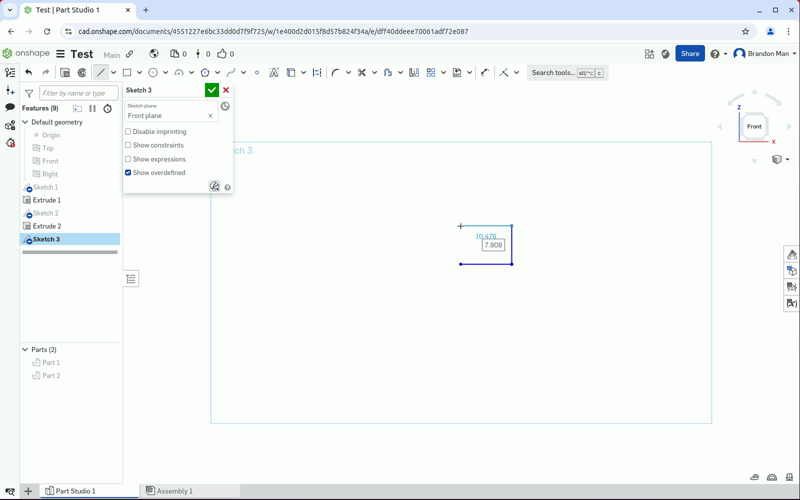
key_up(shift)
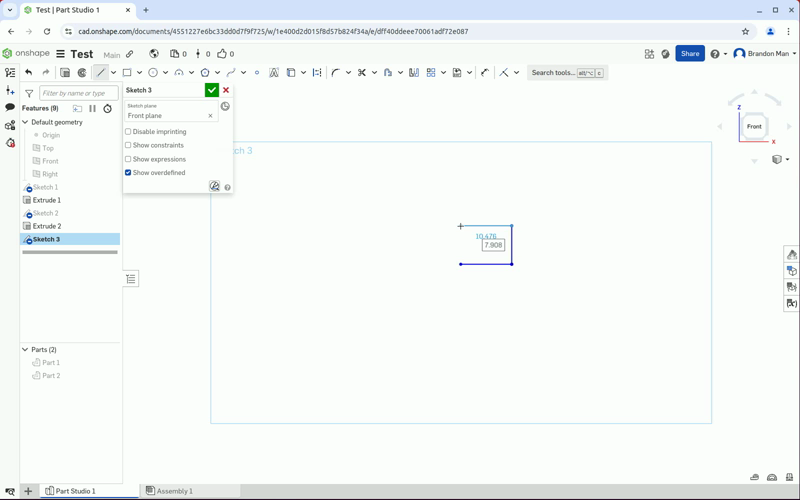
mouse_move(490, 225)
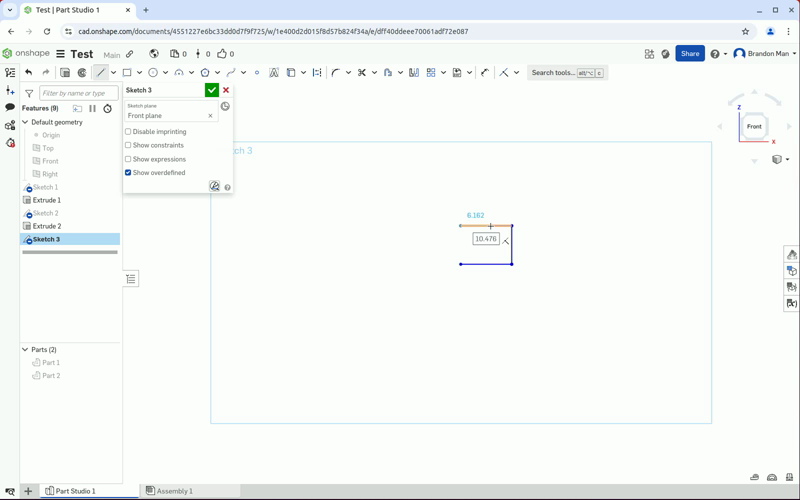
key_down(shift)
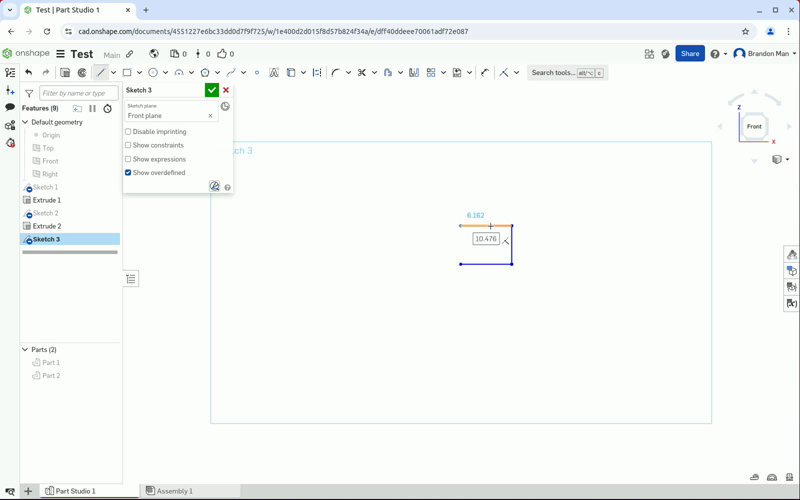
mouse_move(460, 264)
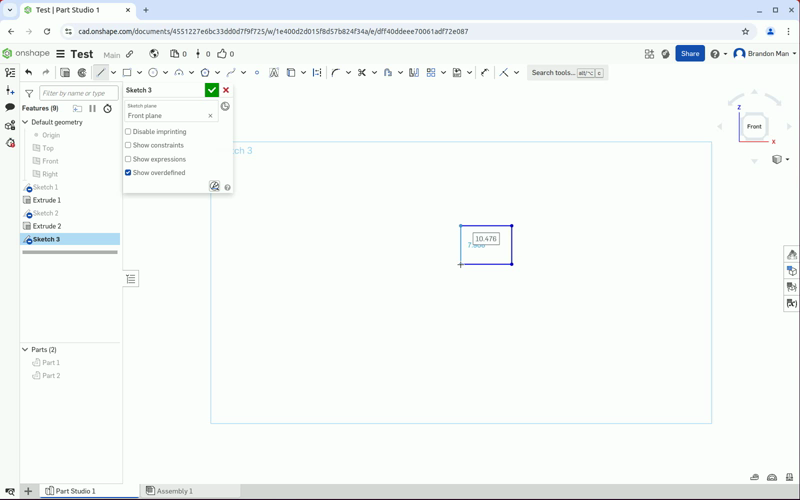
key_up(shift)
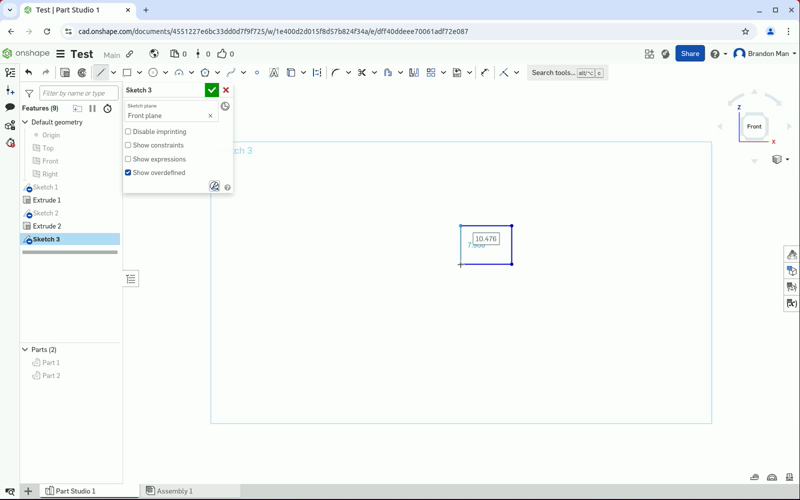
click(460, 264)
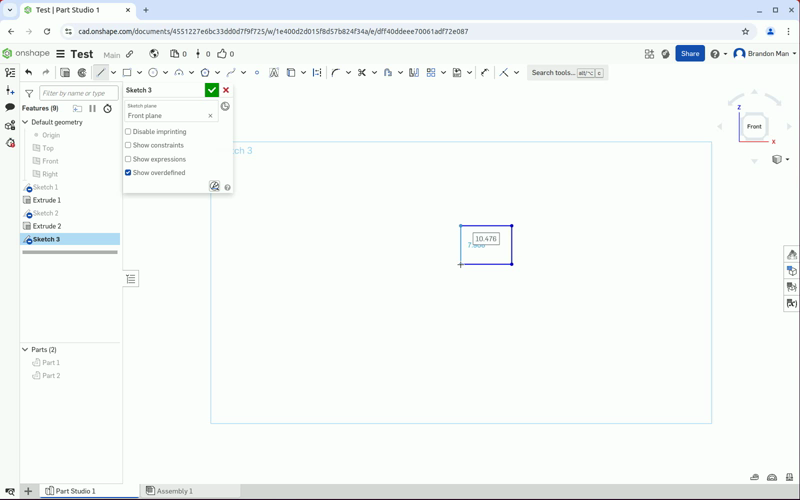
key(esc)
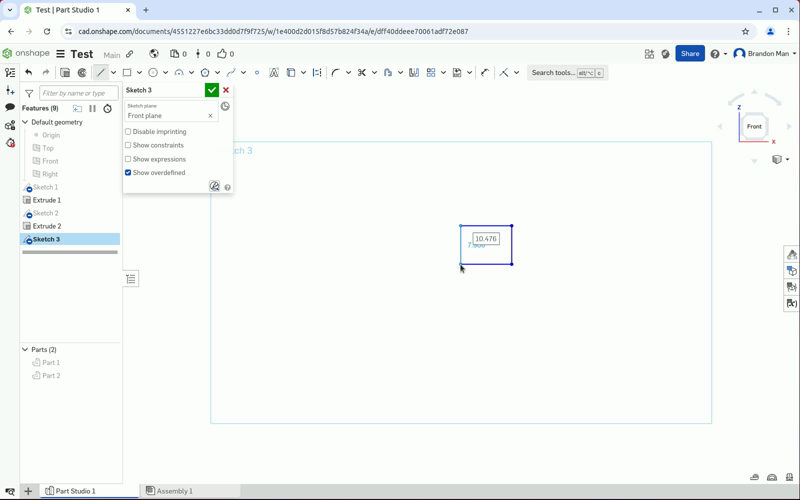
mouse_move(464, 254)
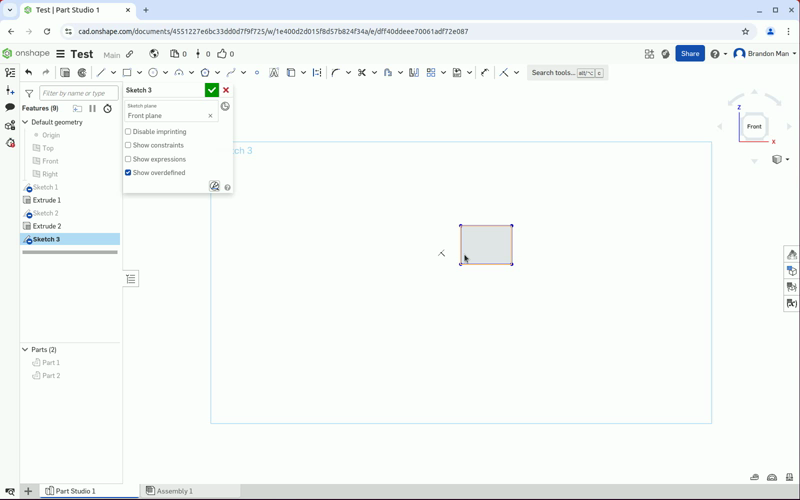
click(464, 254)
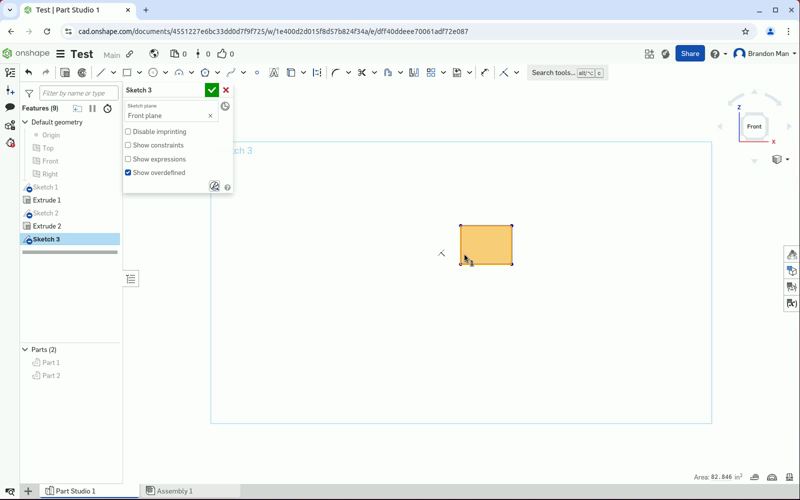
mouse_move(73, 352)
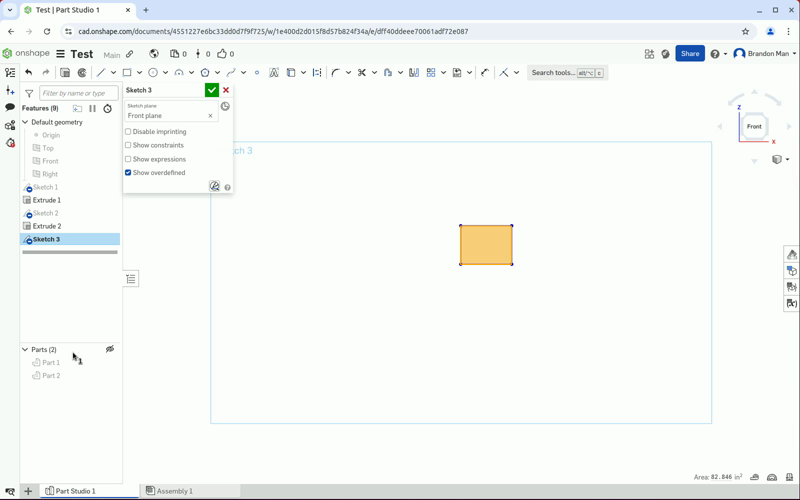
key(shift+y)
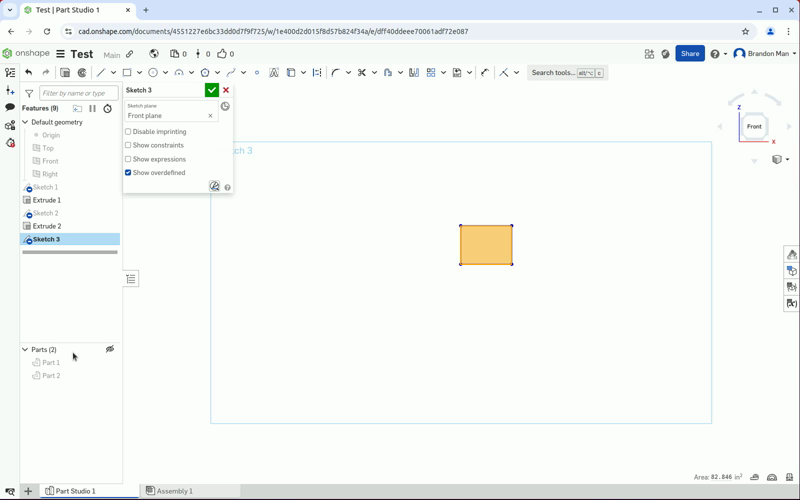
key(shift+e)
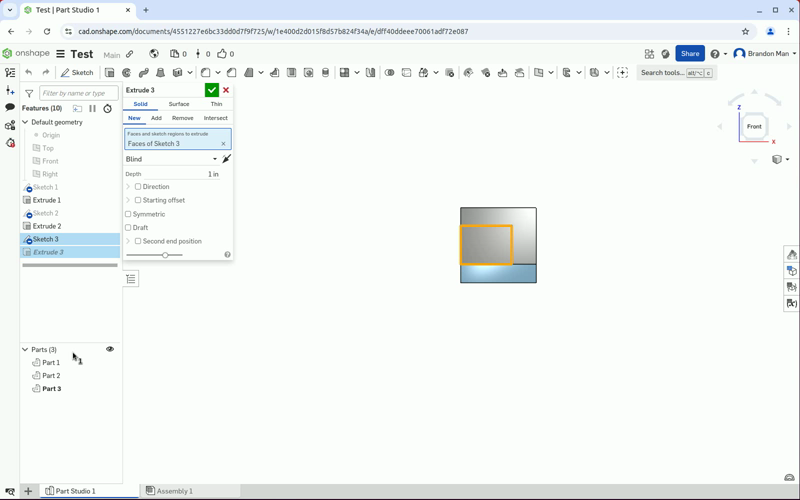
mouse_move(143, 106)
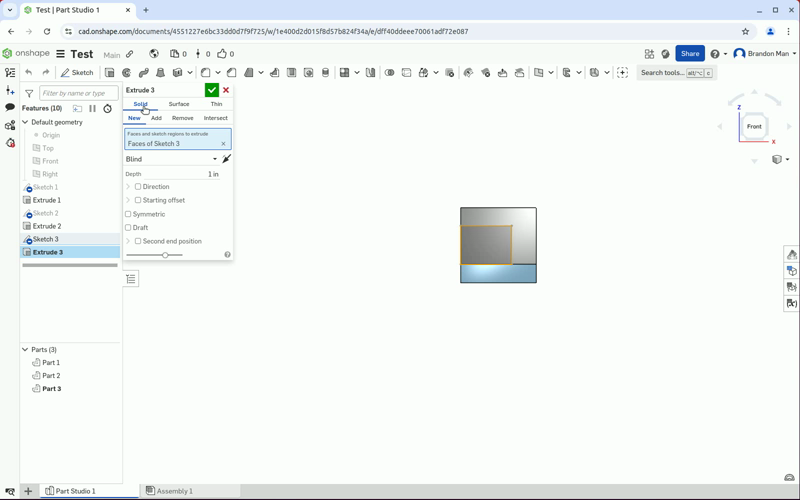
click(143, 106)
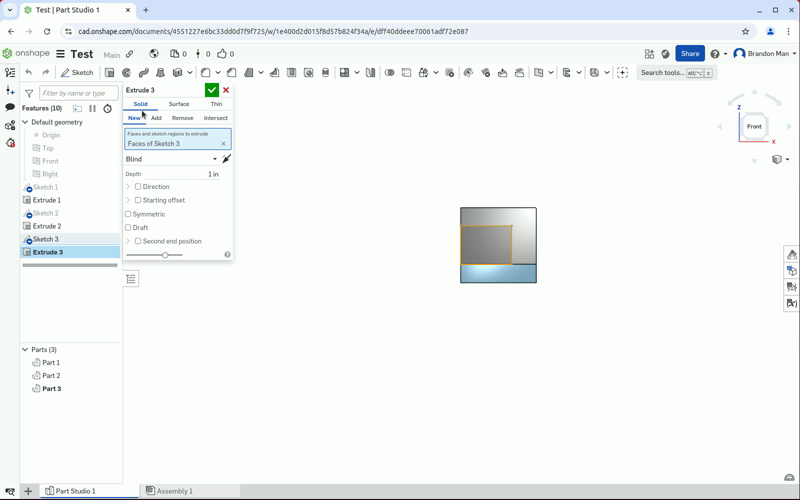
mouse_move(137, 120)
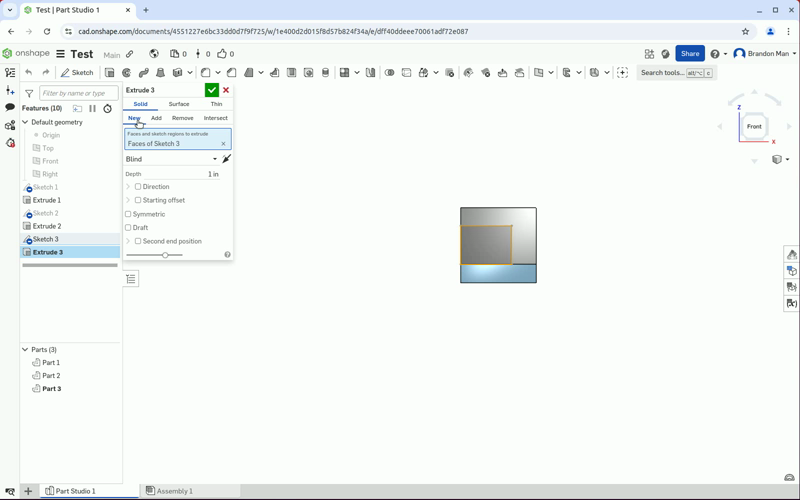
click(137, 120)
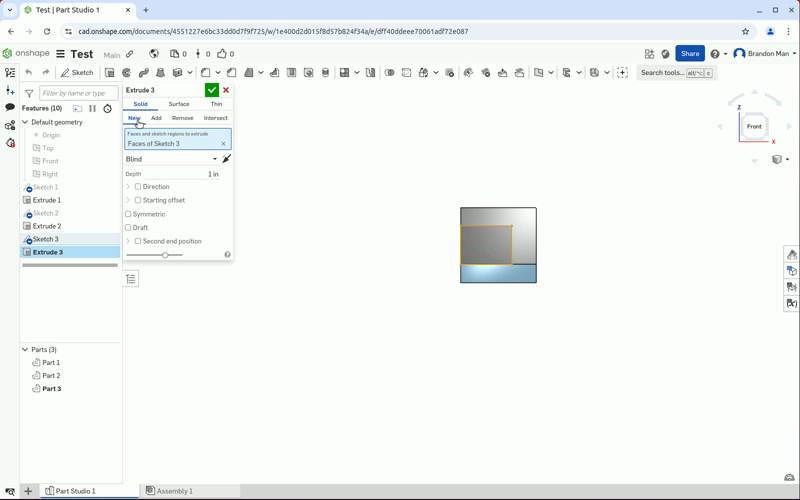
key(tab, 4)
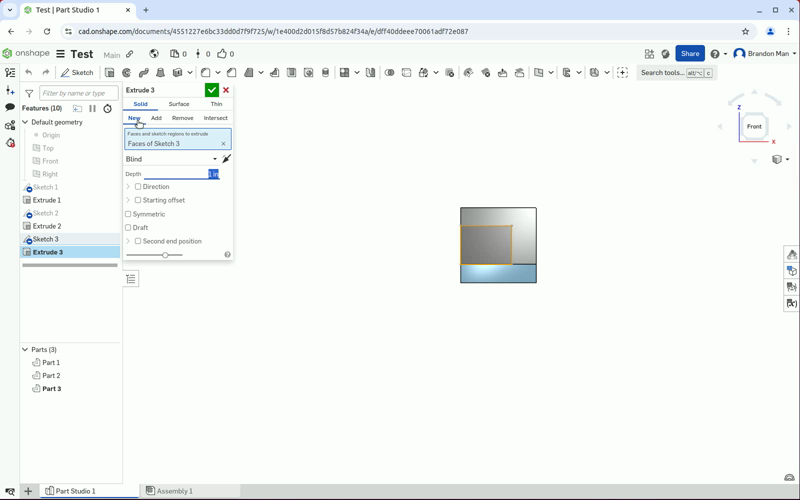
text(15.405)
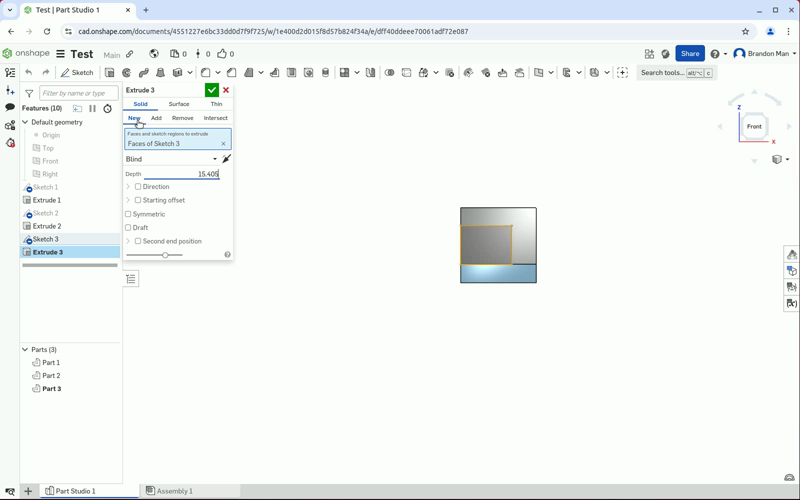
key(enter)
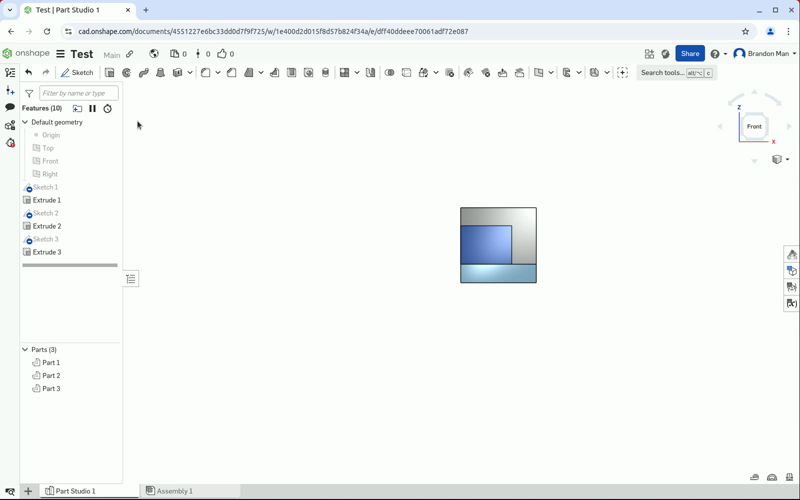
key(shift+h)
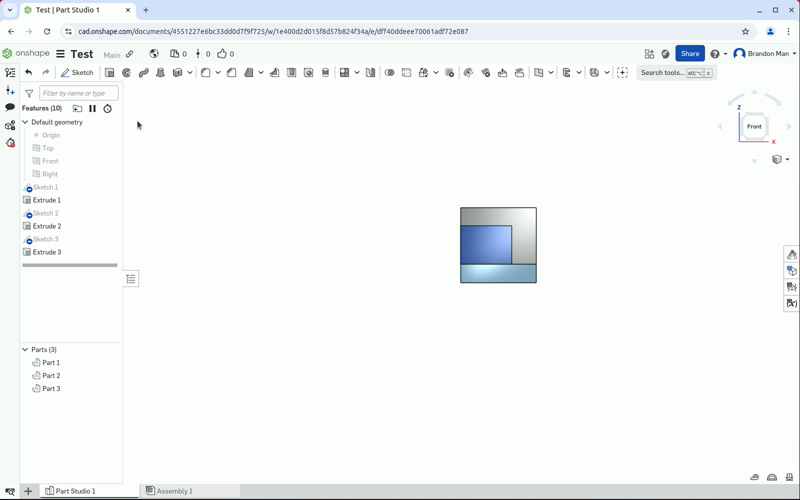
key(shift+h)
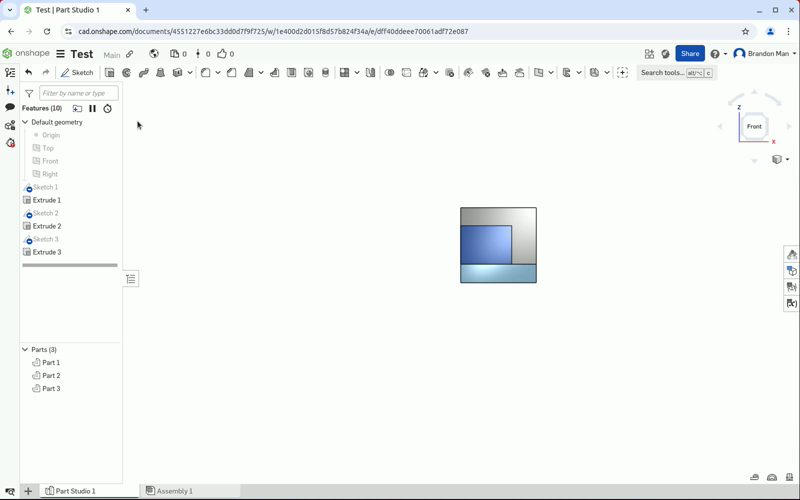
mouse_move(73, 189)
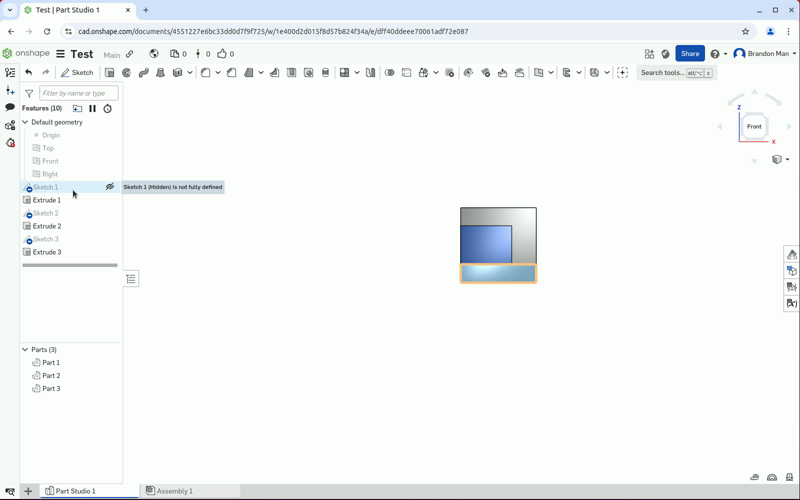
click(73, 189)
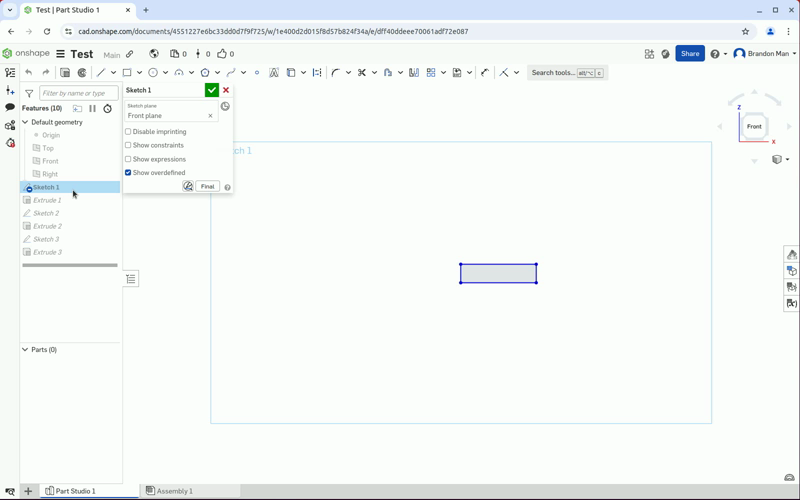
mouse_move(229, 92)
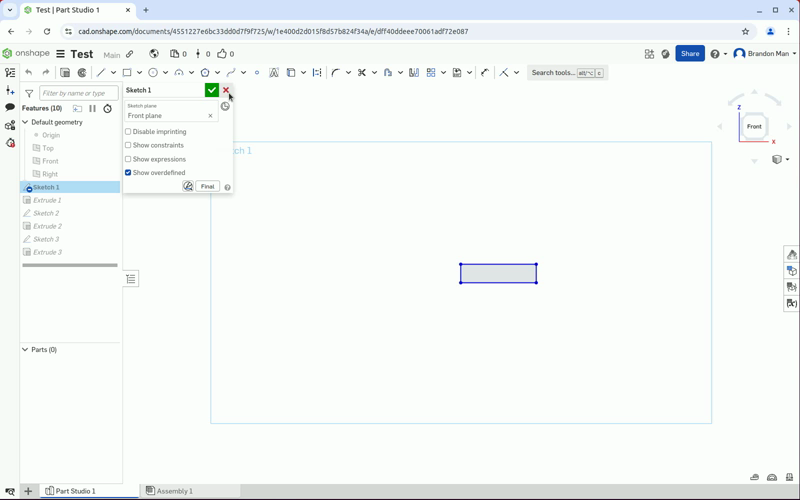
click(229, 92)
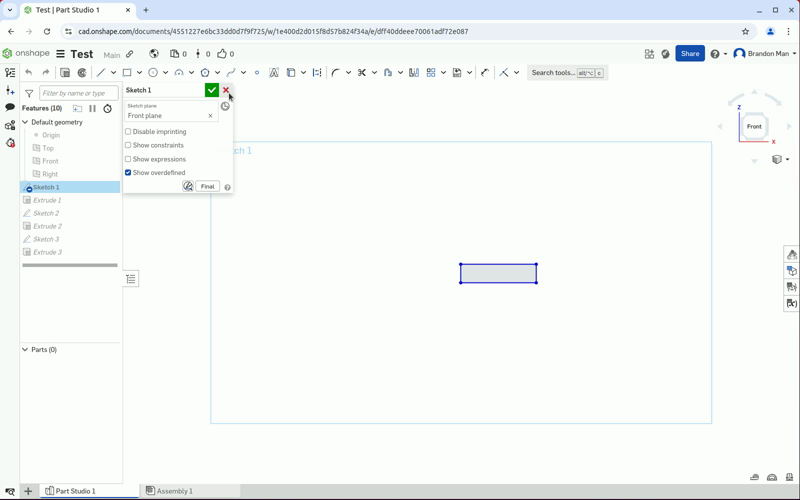
key(shift+s)
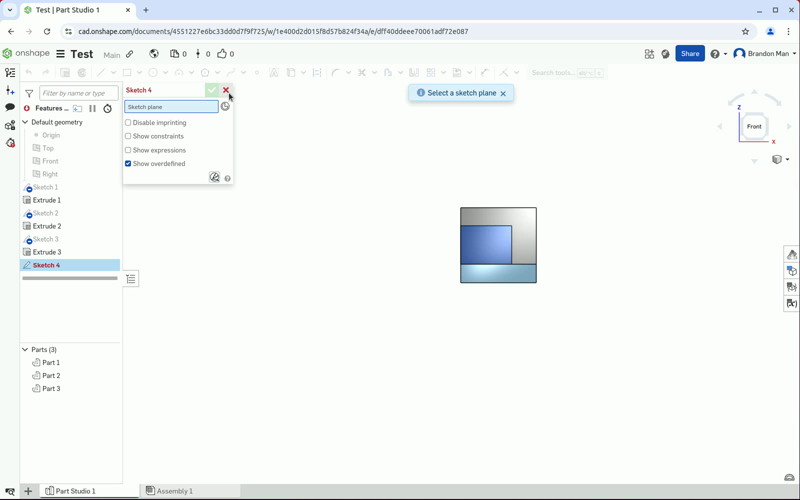
mouse_move(73, 163)
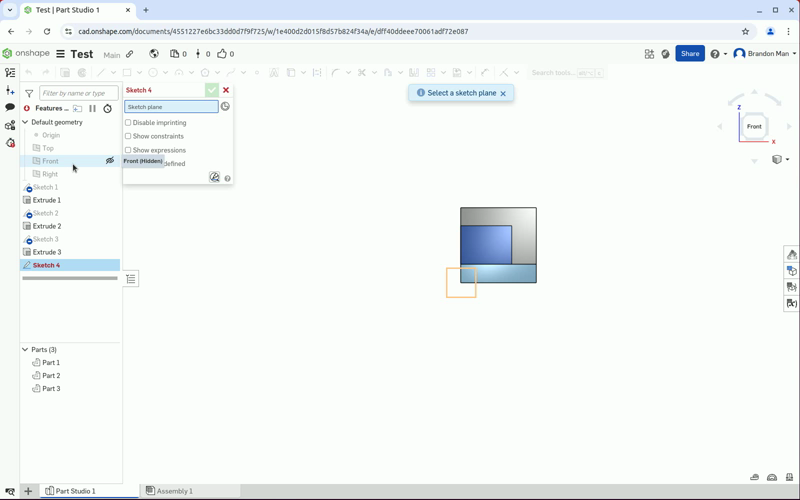
click(73, 163)
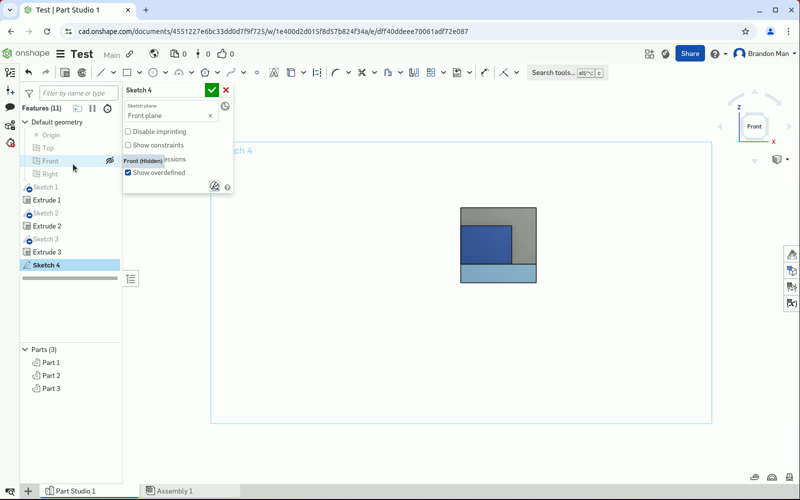
mouse_move(73, 352)
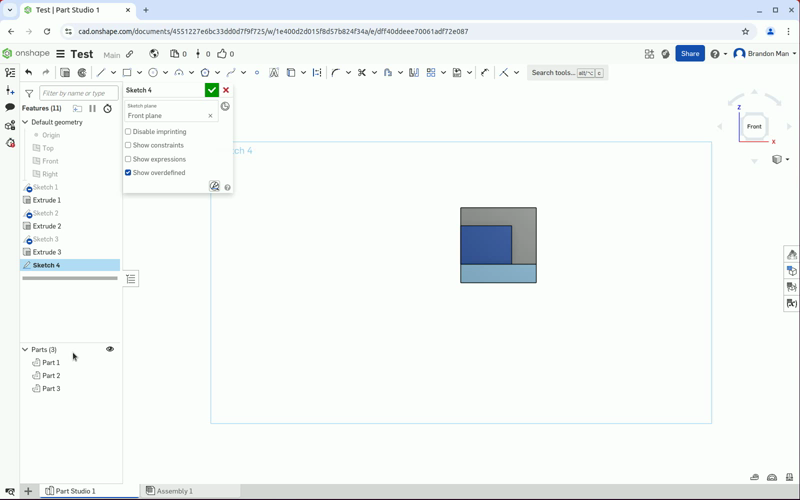
key(y)
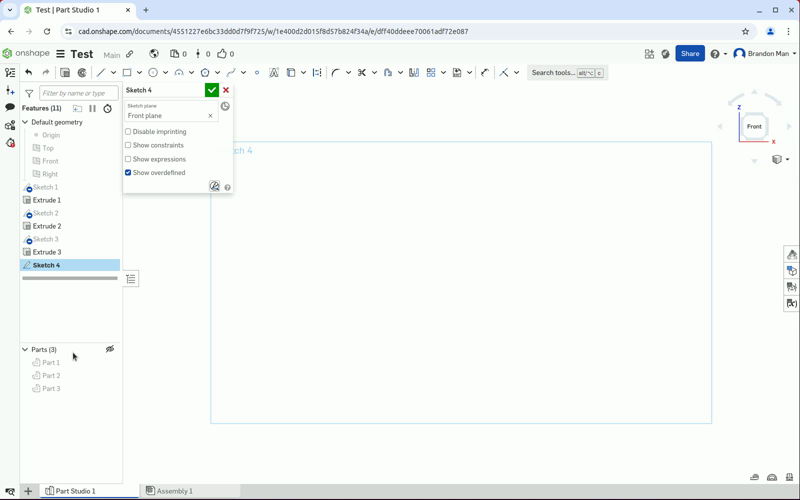
key(l)
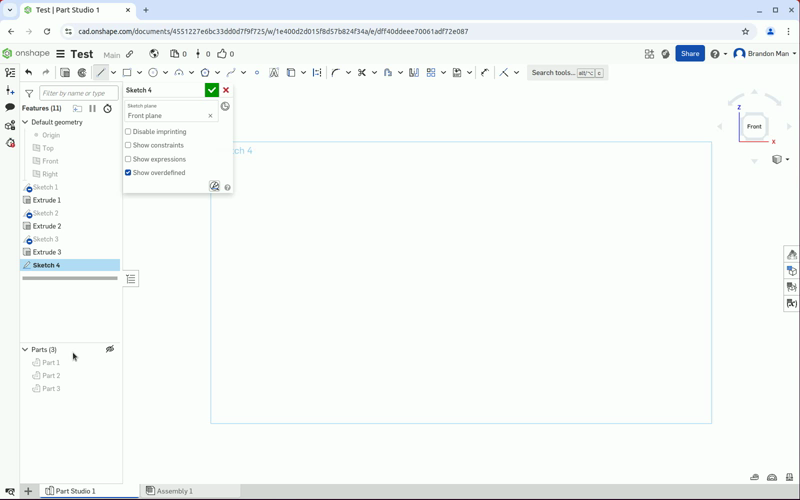
key_down(shift)
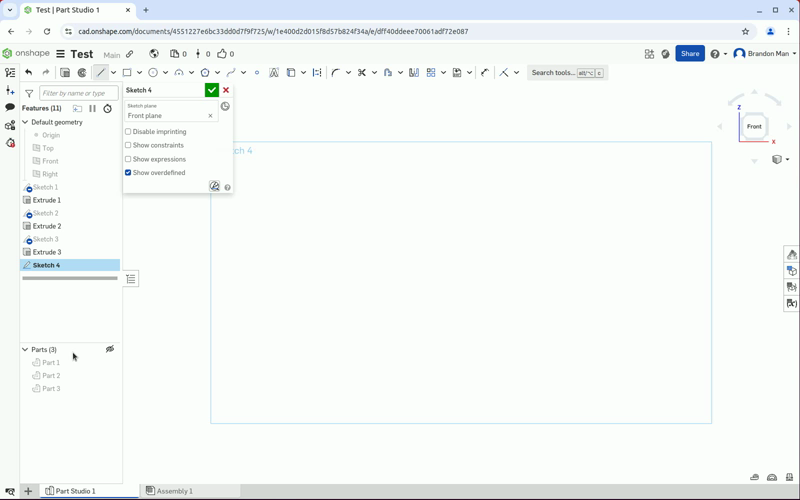
mouse_move(460, 207)
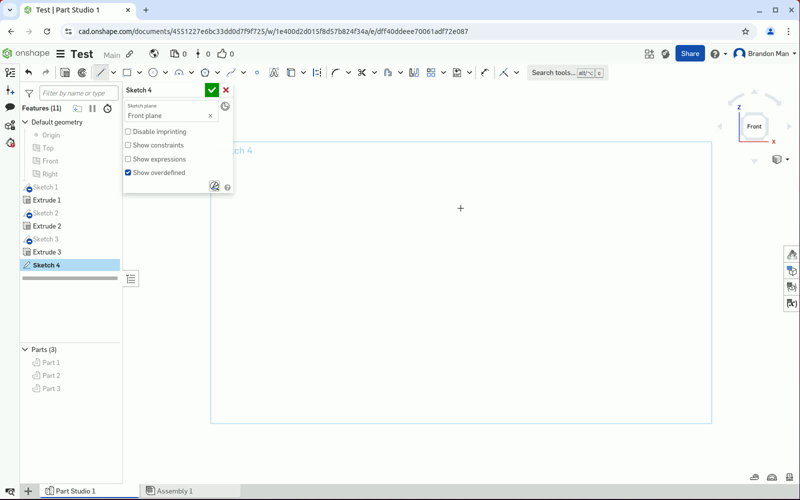
click(460, 207)
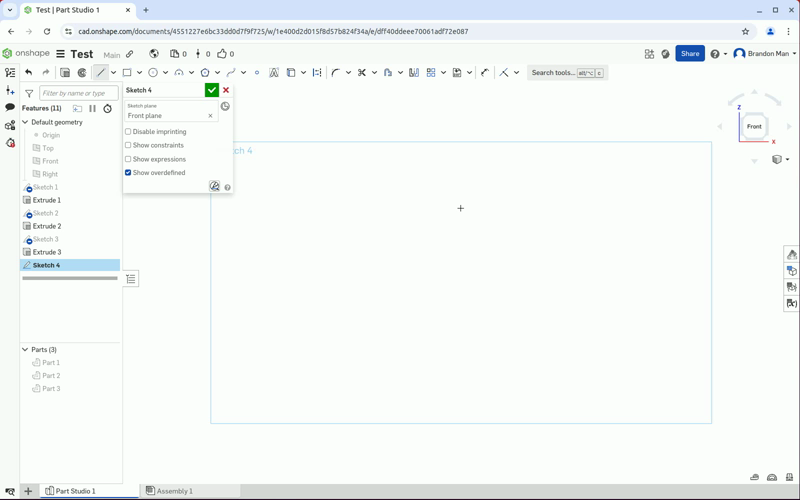
key_up(shift)
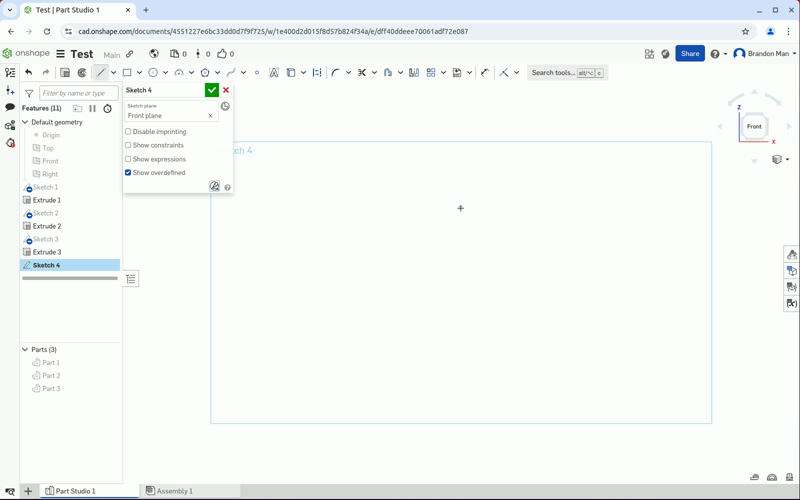
key_down(shift)
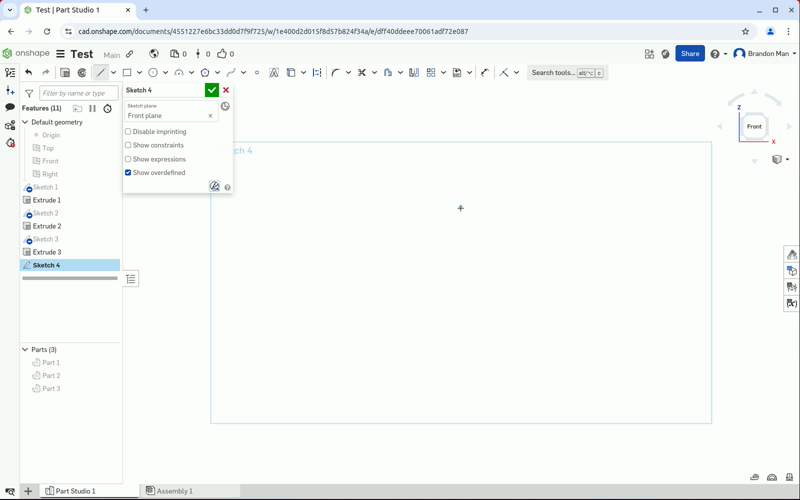
mouse_move(536, 264)
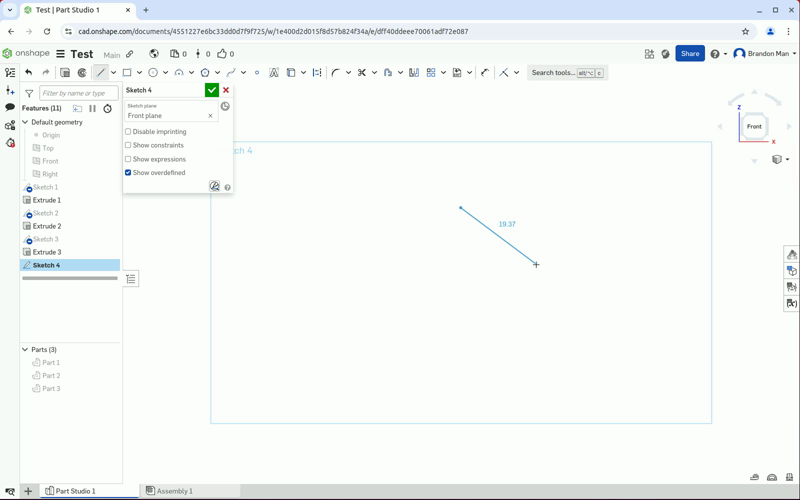
click(536, 264)
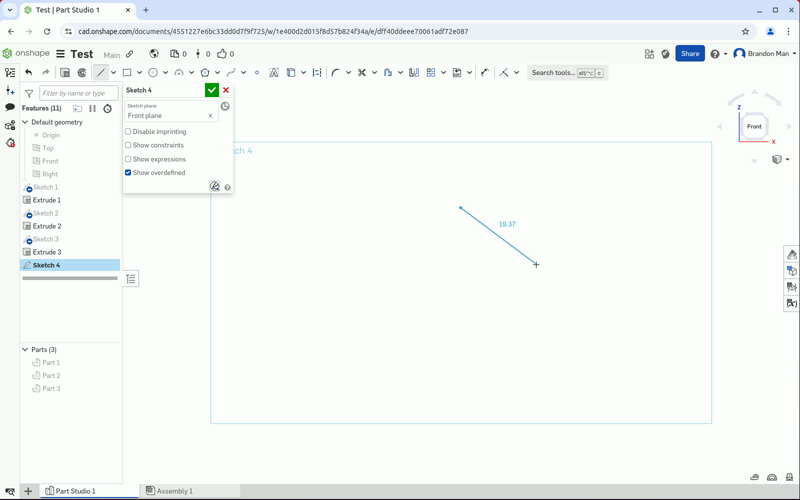
key_up(shift)
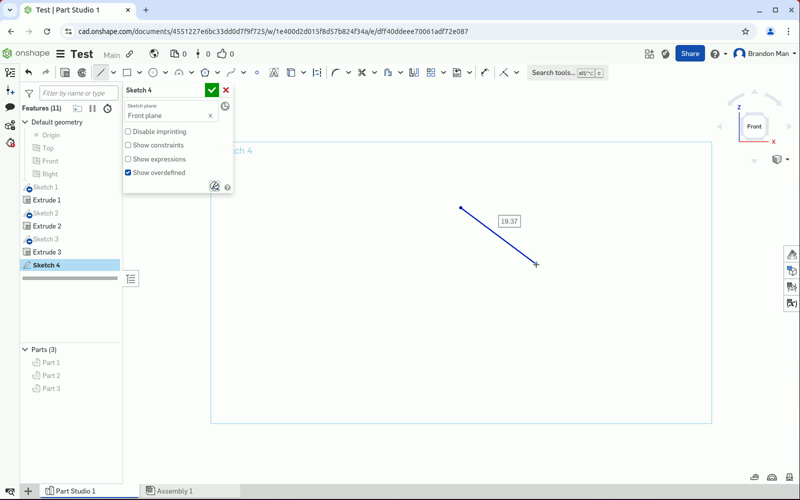
key_down(shift)
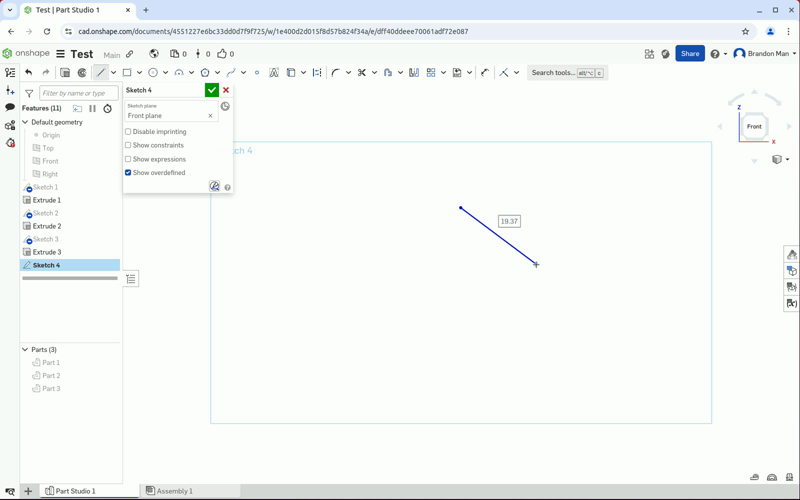
mouse_move(566, 264)
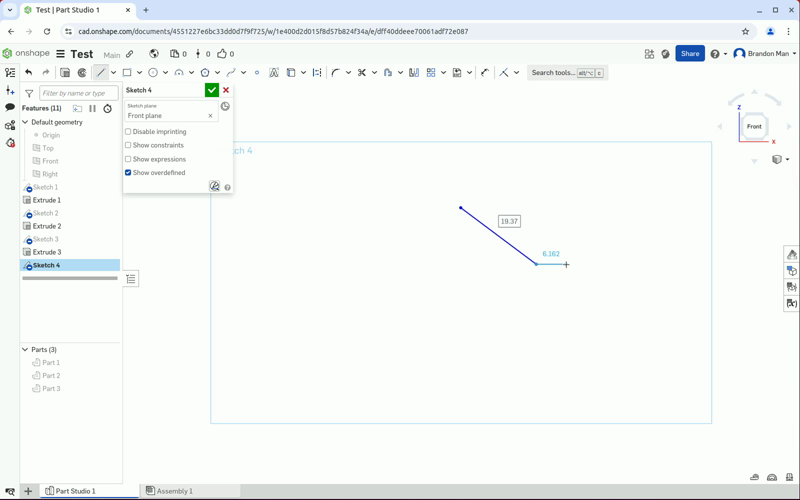
mouse_move(536, 207)
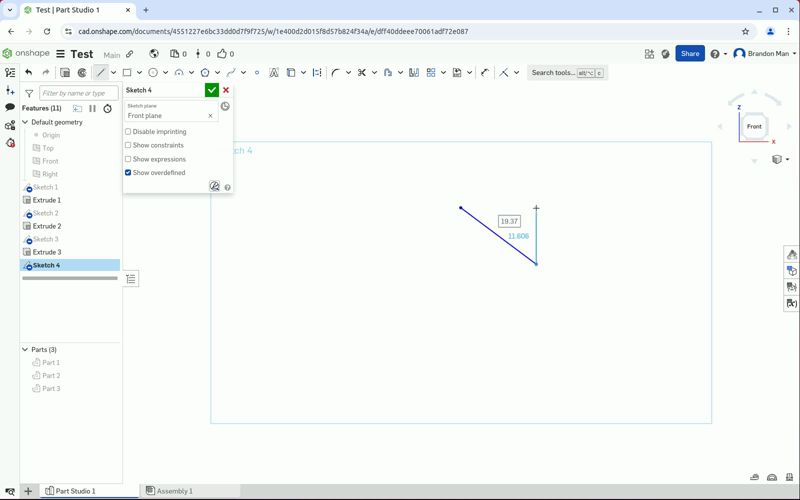
click(536, 207)
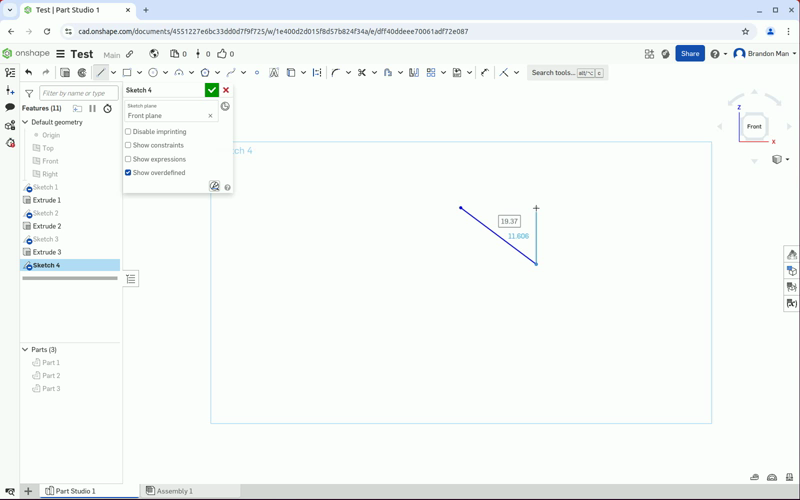
key_up(shift)
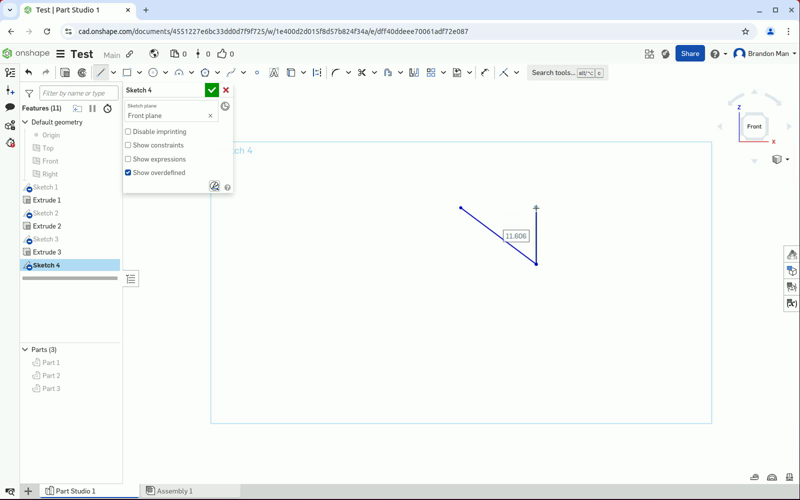
key_down(shift)
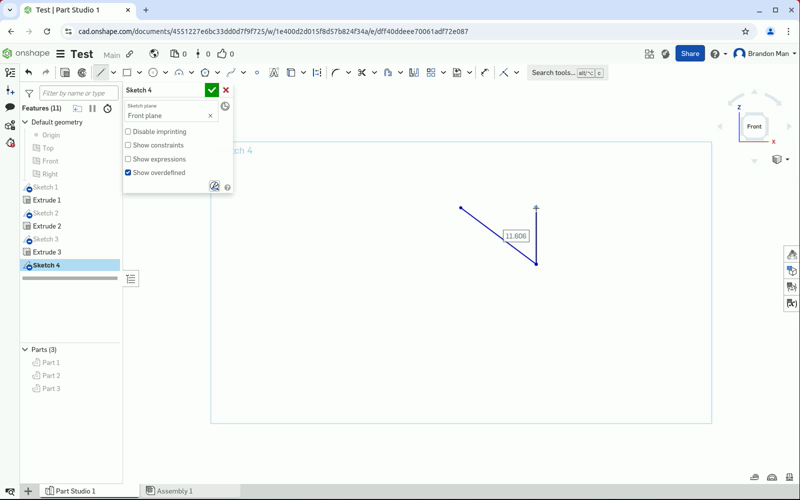
mouse_move(460, 207)
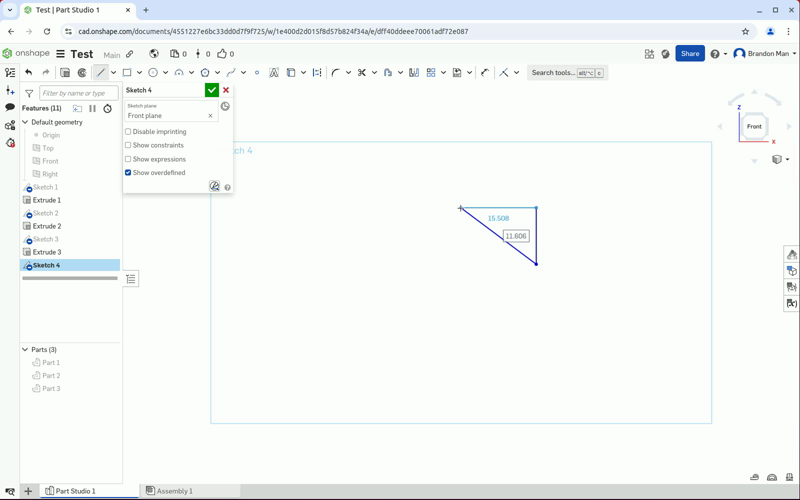
key_up(shift)
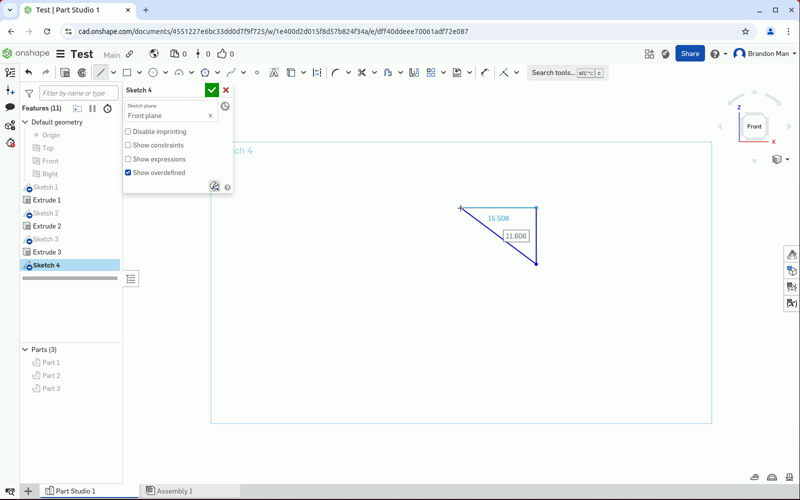
click(460, 207)
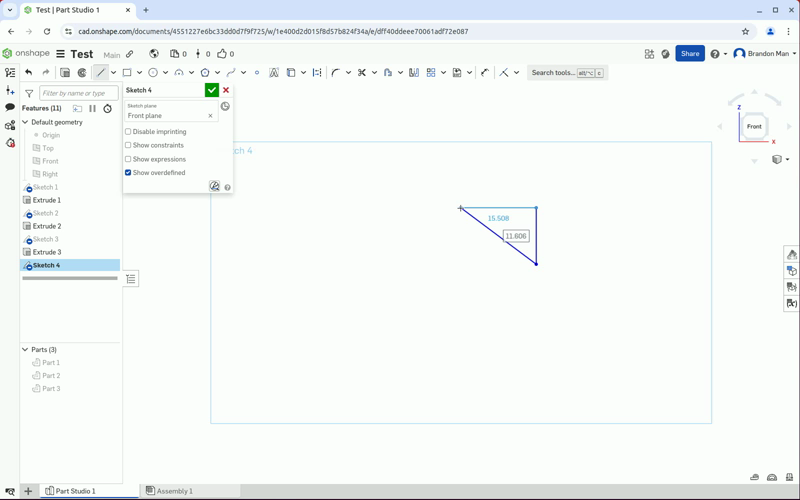
key(esc)
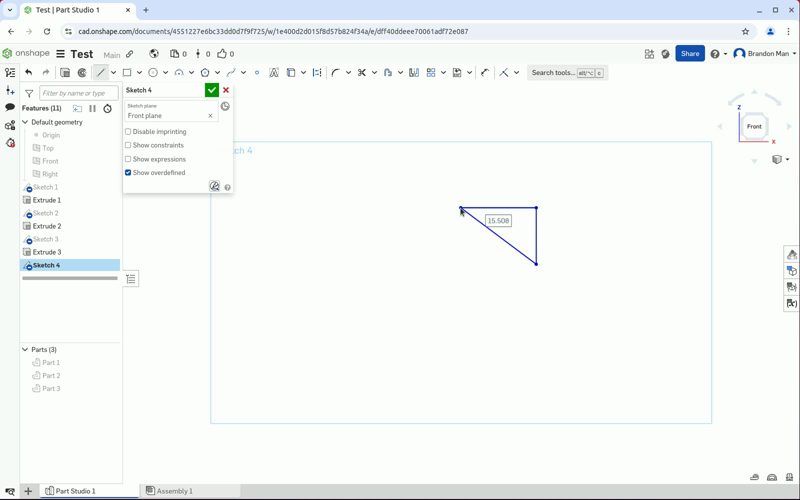
mouse_move(510, 233)
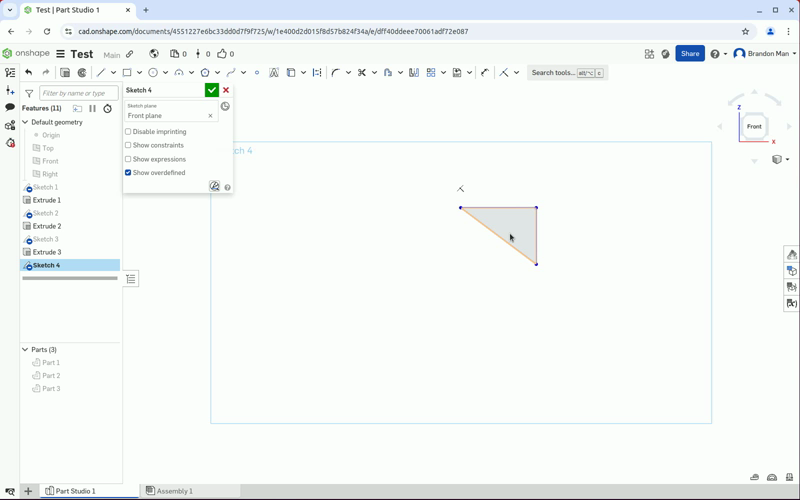
click(510, 233)
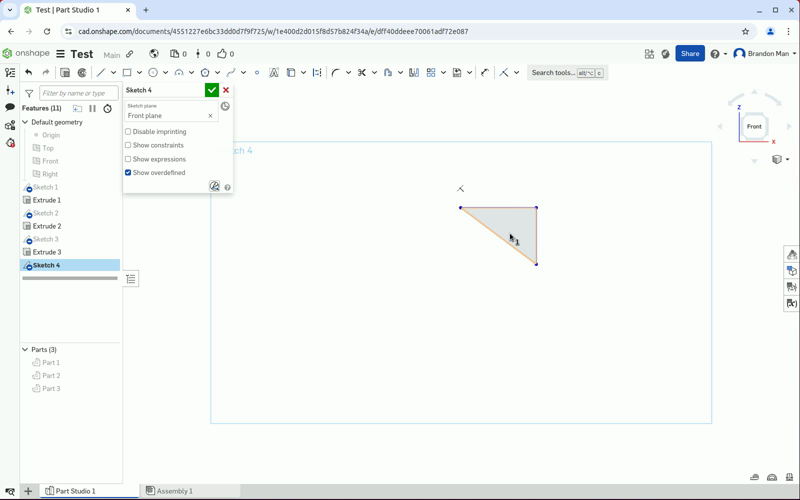
mouse_move(73, 352)
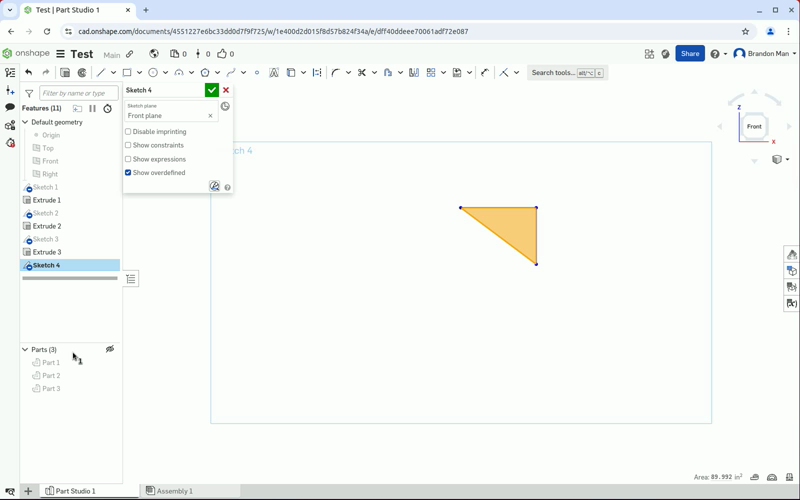
key(shift+y)
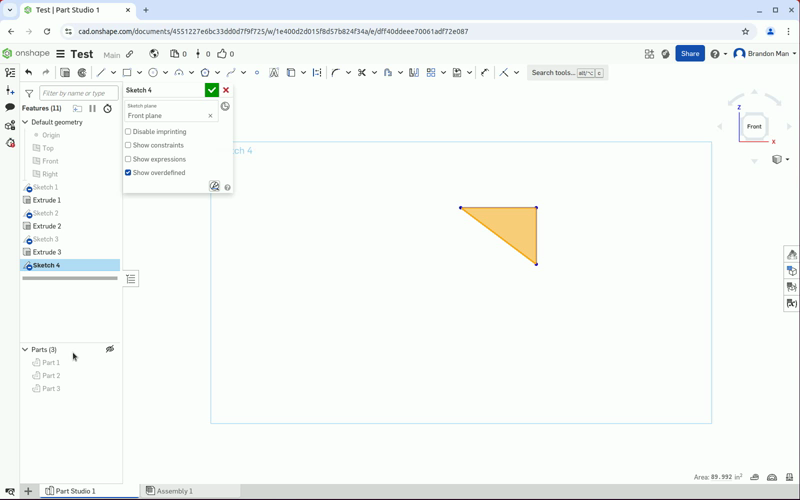
key(shift+e)
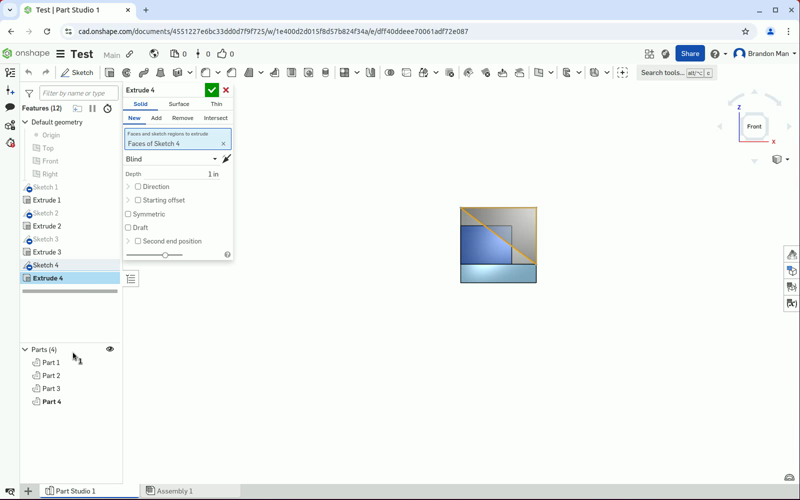
mouse_move(143, 106)
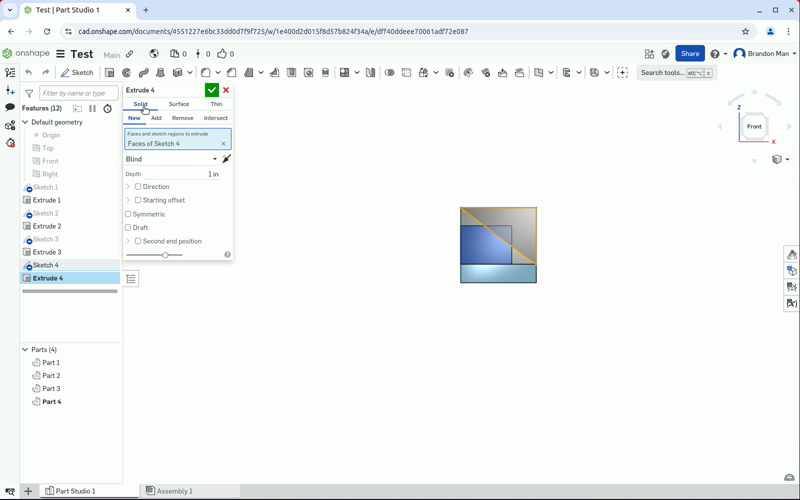
click(143, 106)
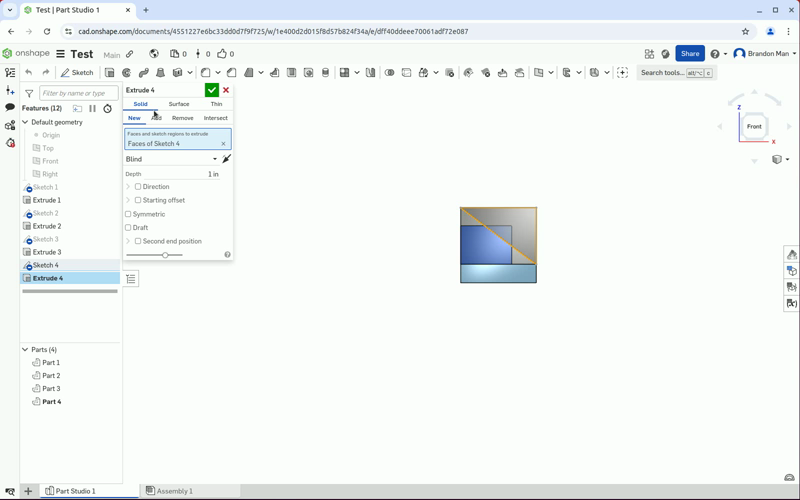
mouse_move(186, 120)
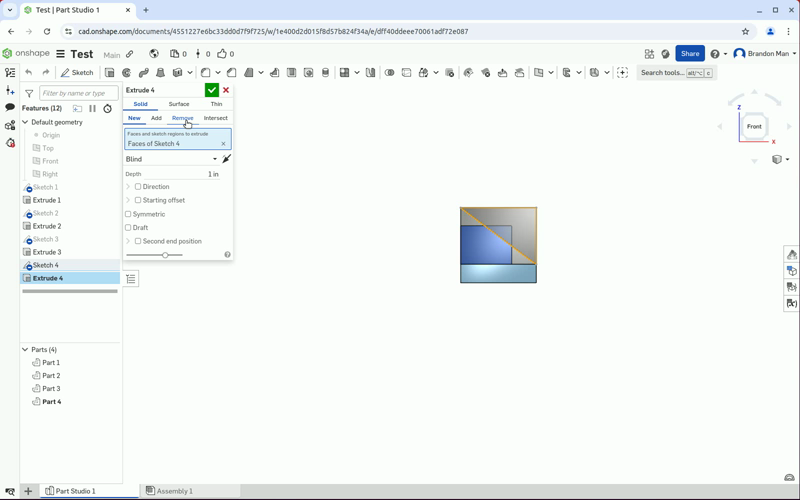
click(186, 120)
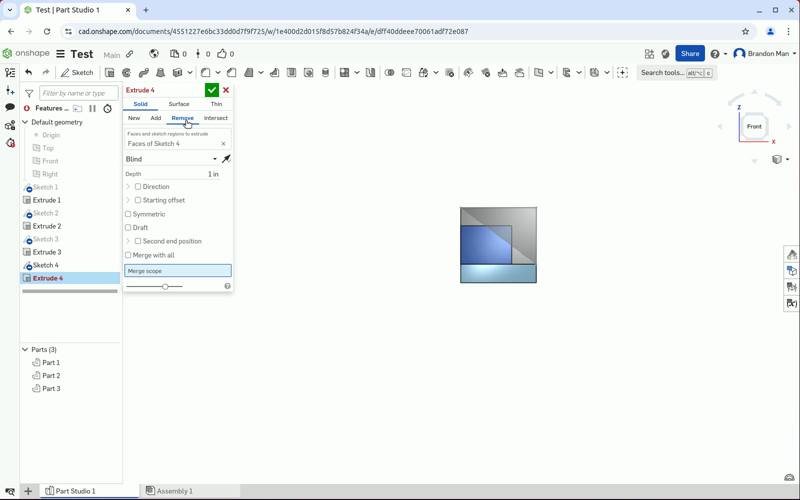
key(tab, 4)
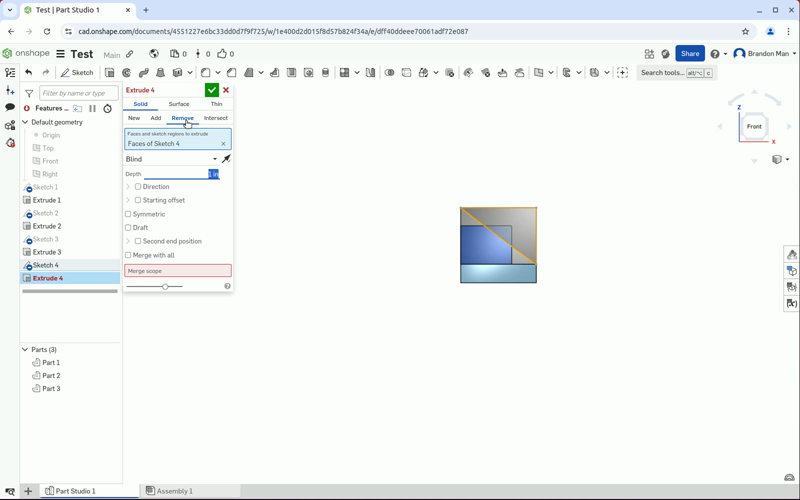
text(-15.405)
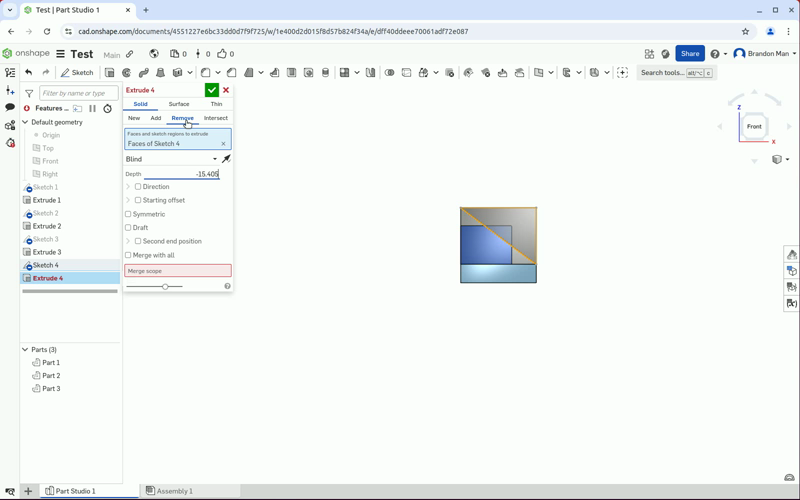
key(tab, 6)
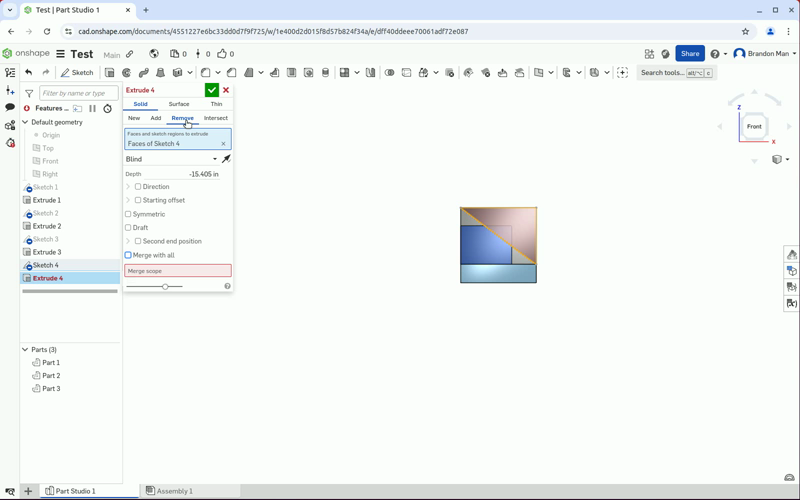
key(space)
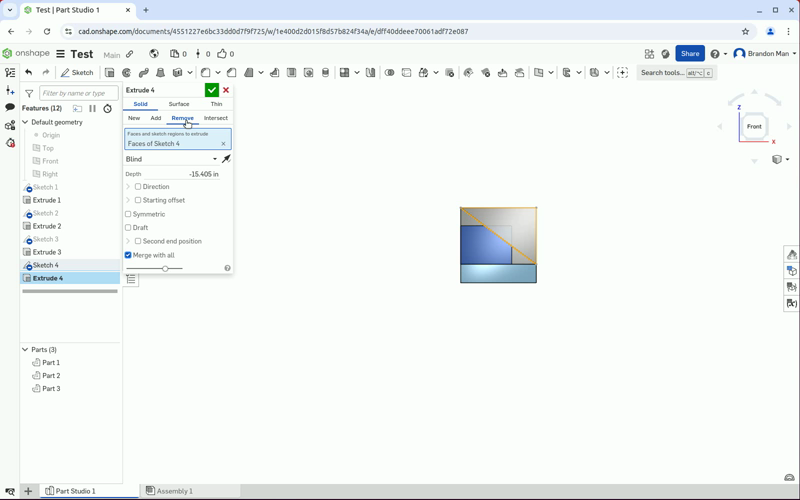
key(enter)
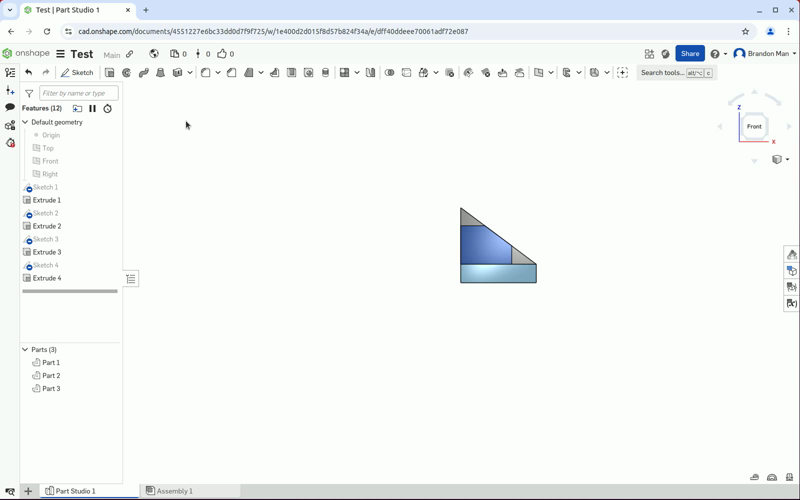
key(shift+h)
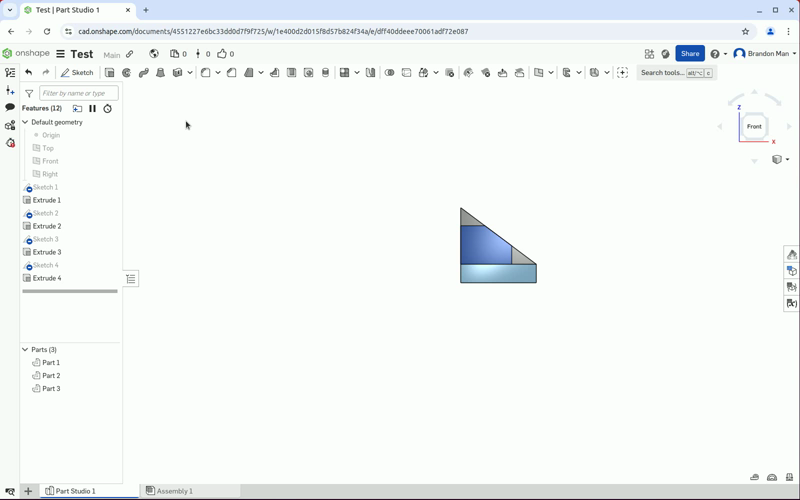
key(shift+h)
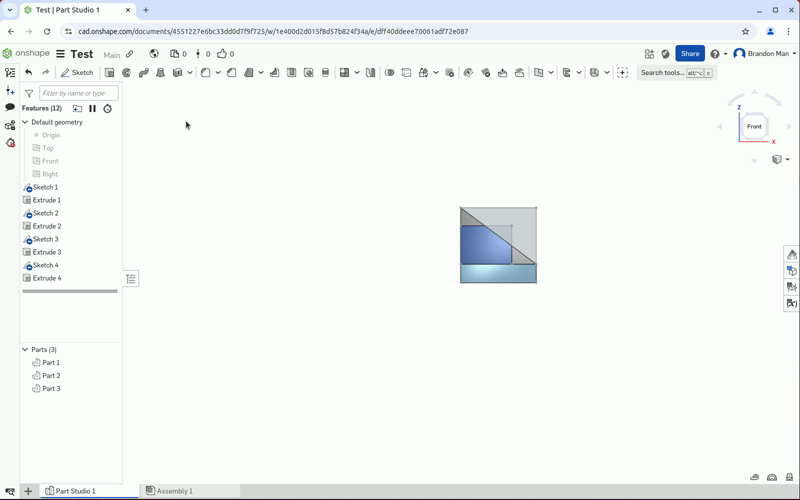
key(shift+7)
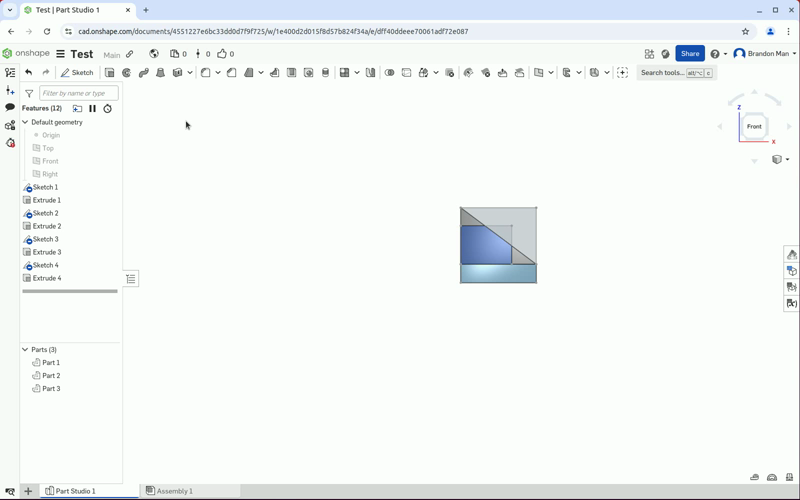
key(left, 2)
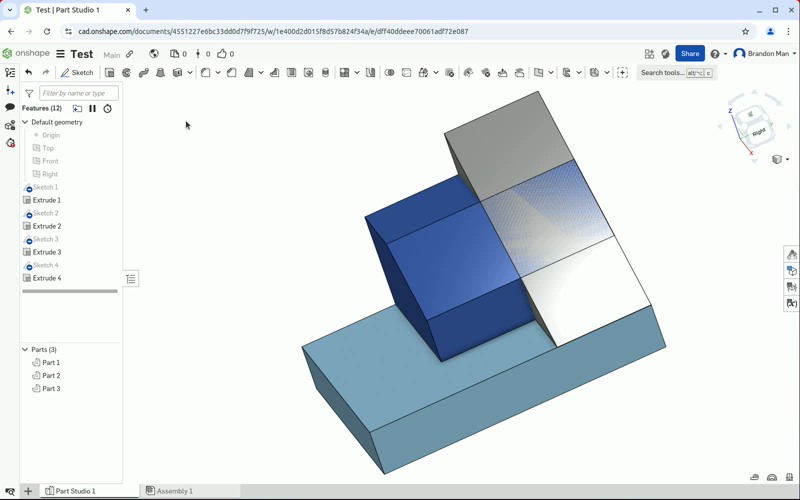
key(down, 2)
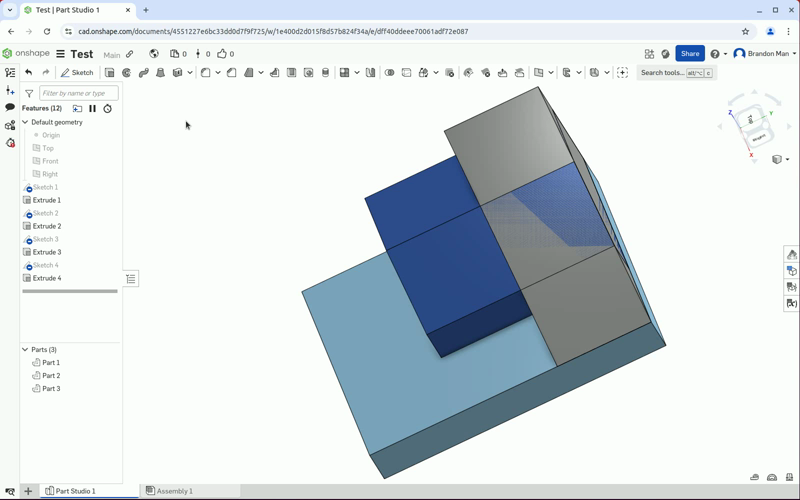
key(up, 2)
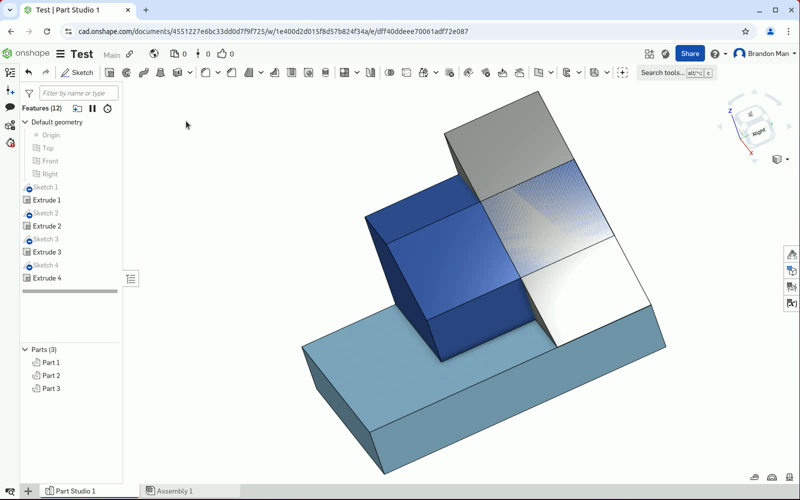
key(right, 2)
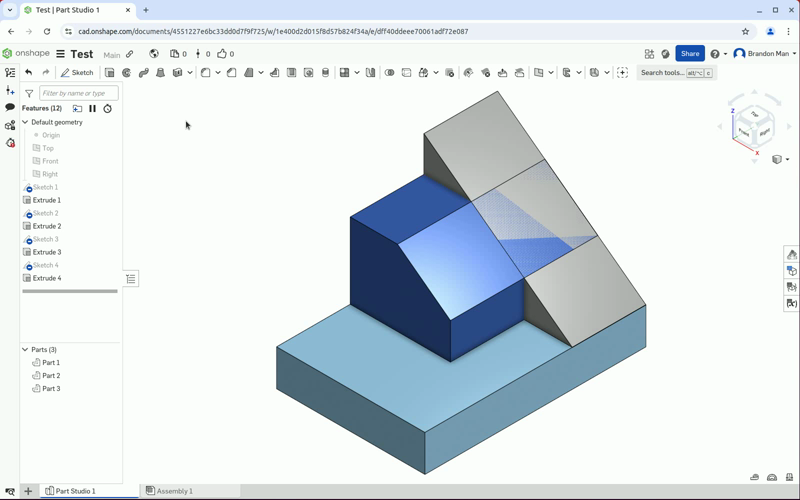
mouse_move(73, 189)
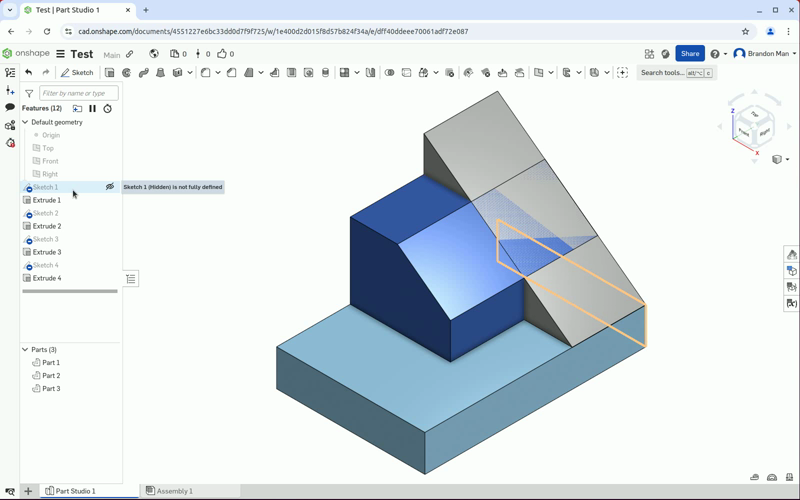
click(73, 189)